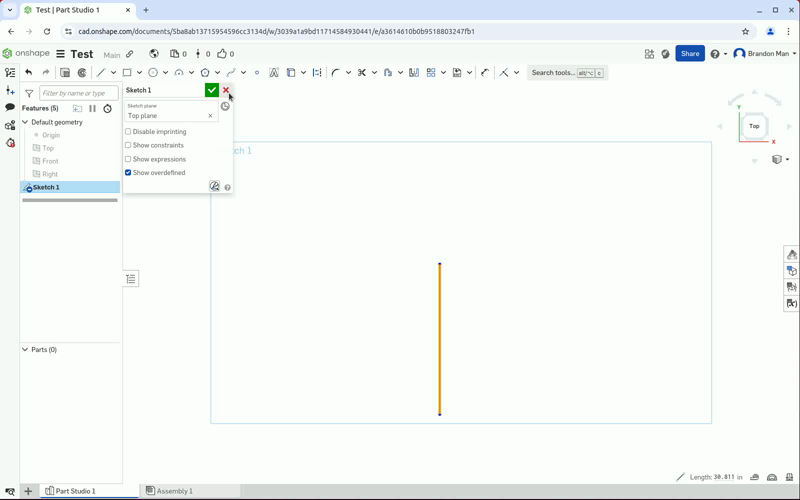
key(shift+h)
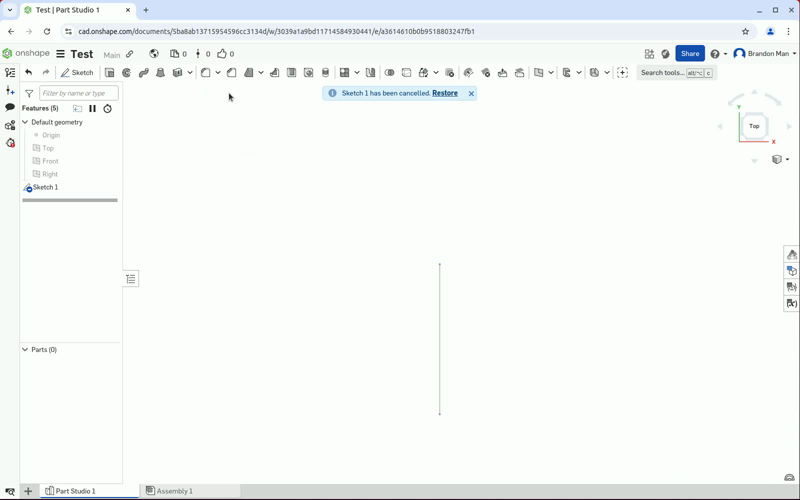
key(shift+s)
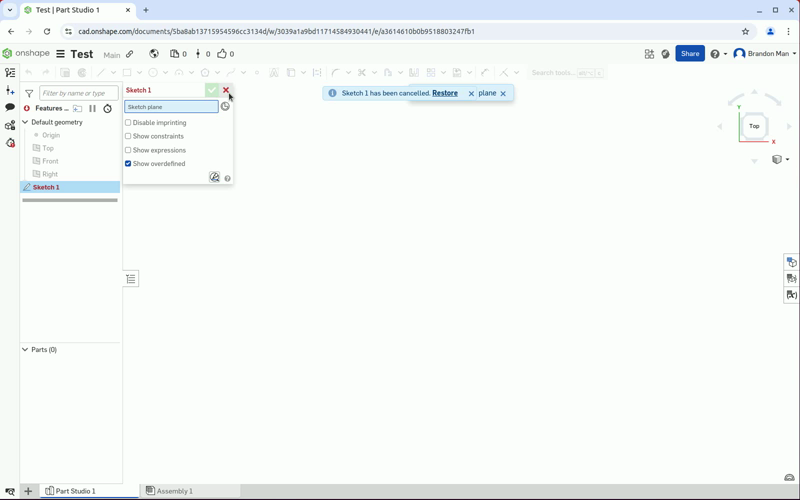
mouse_move(73, 150)
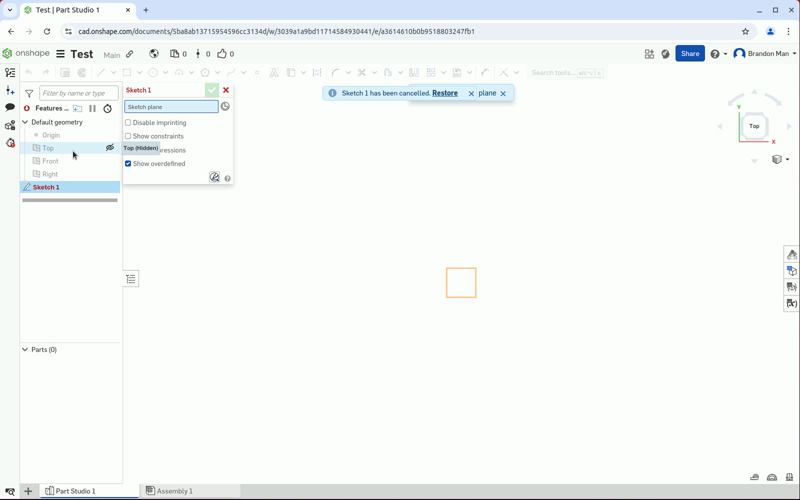
click(73, 150)
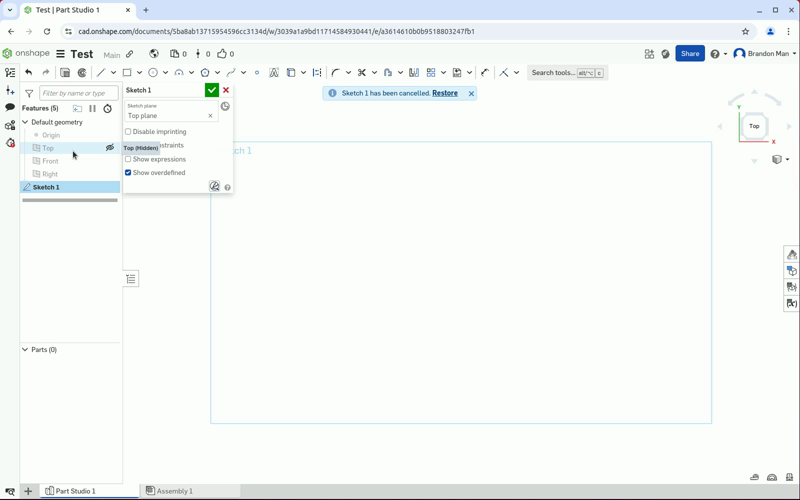
mouse_move(73, 352)
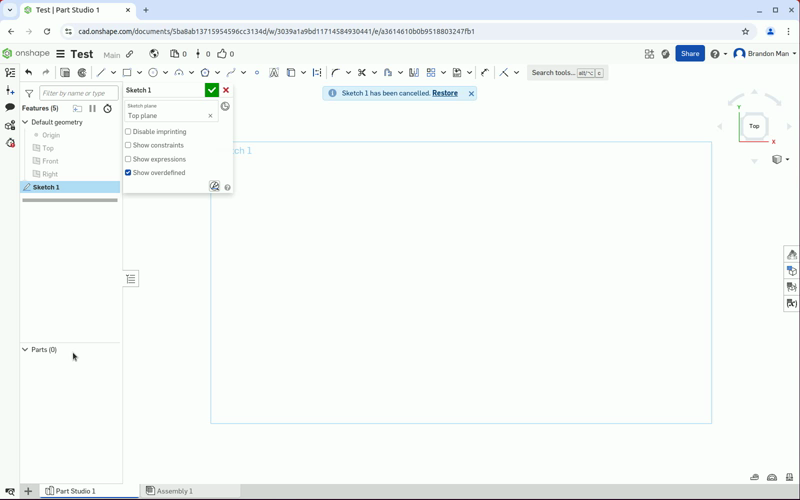
key(y)
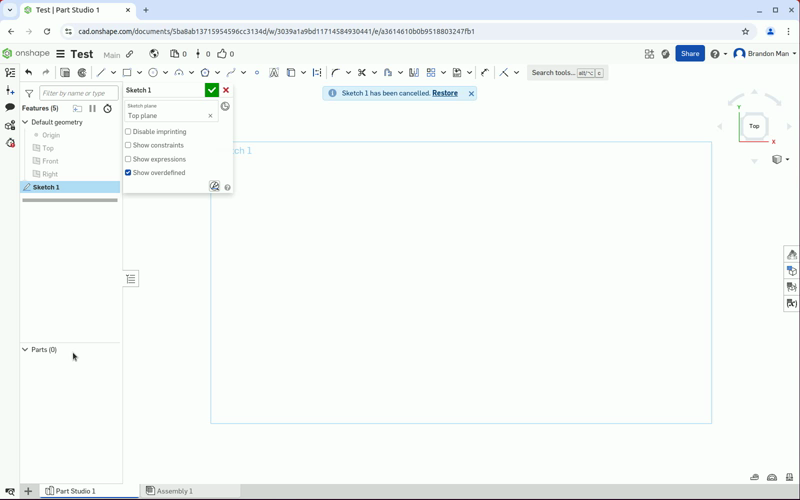
key(l)
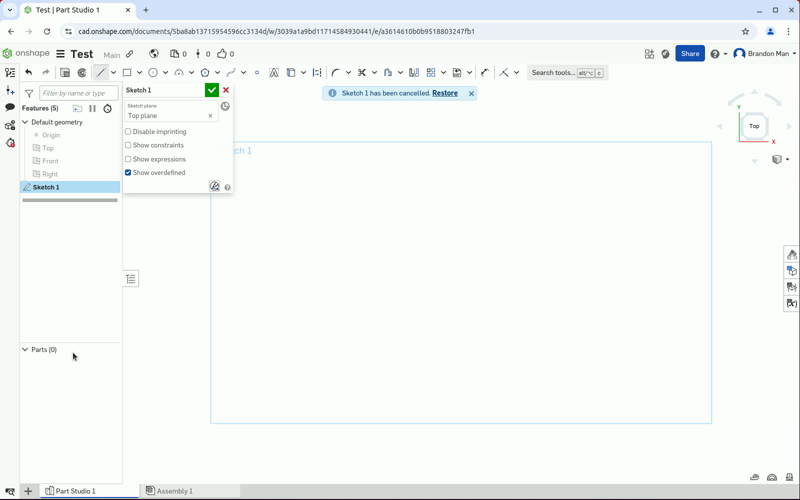
key_down(shift)
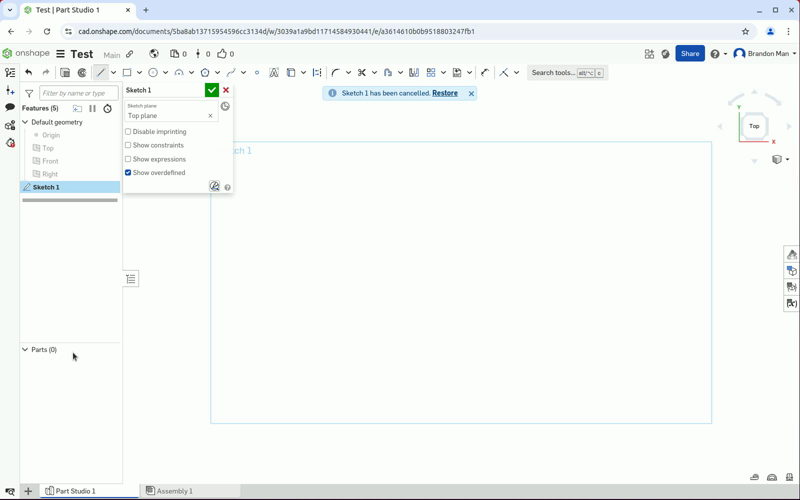
mouse_move(348, 319)
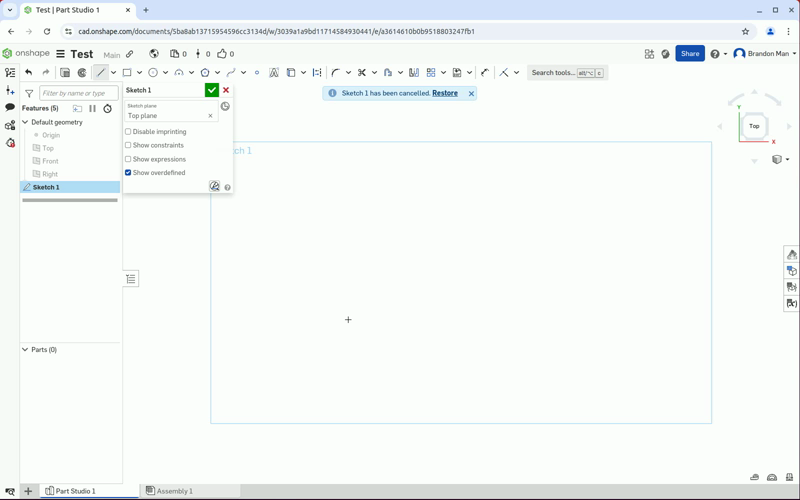
click(348, 319)
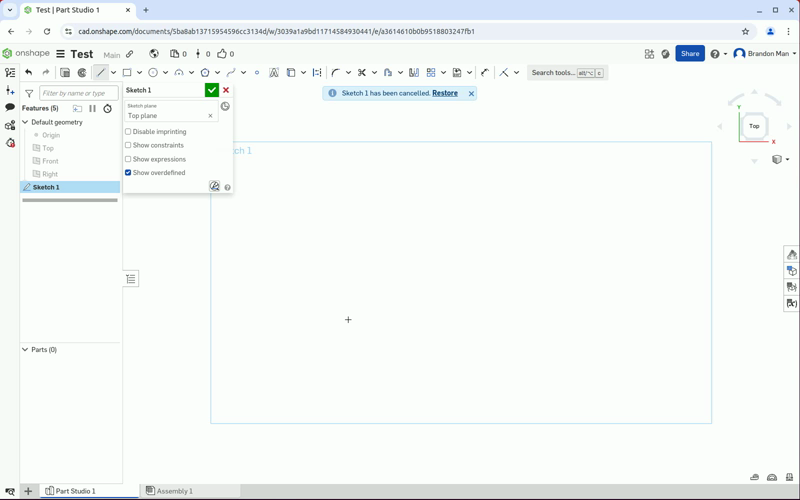
key_up(shift)
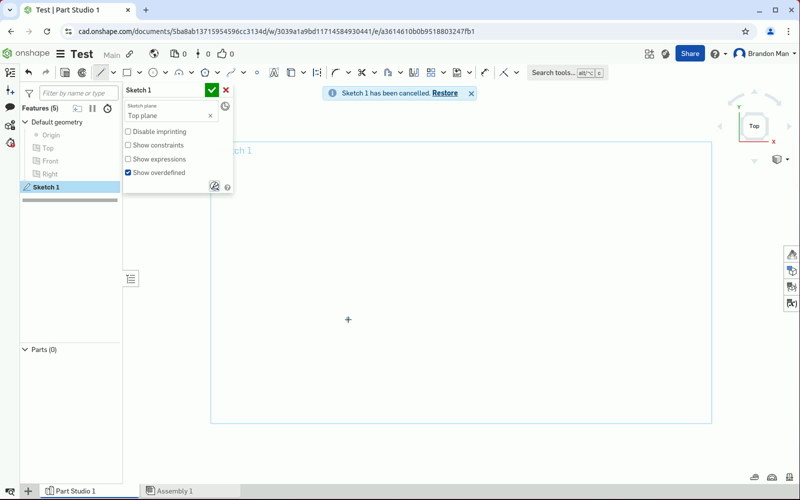
key_down(shift)
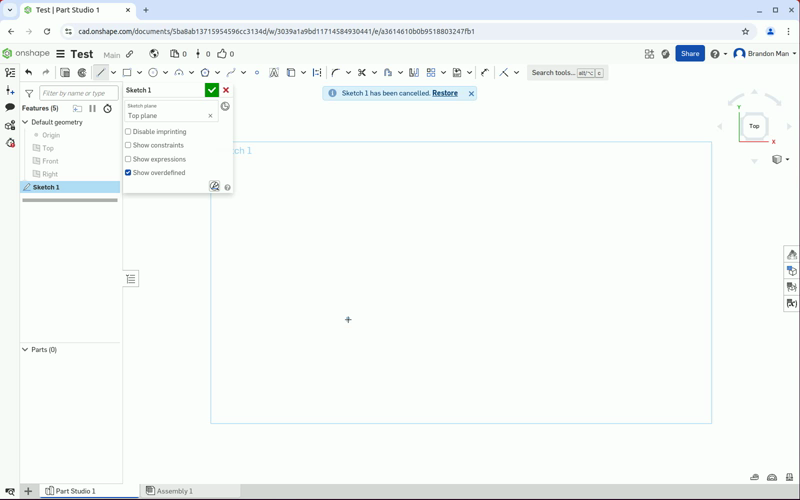
mouse_move(428, 319)
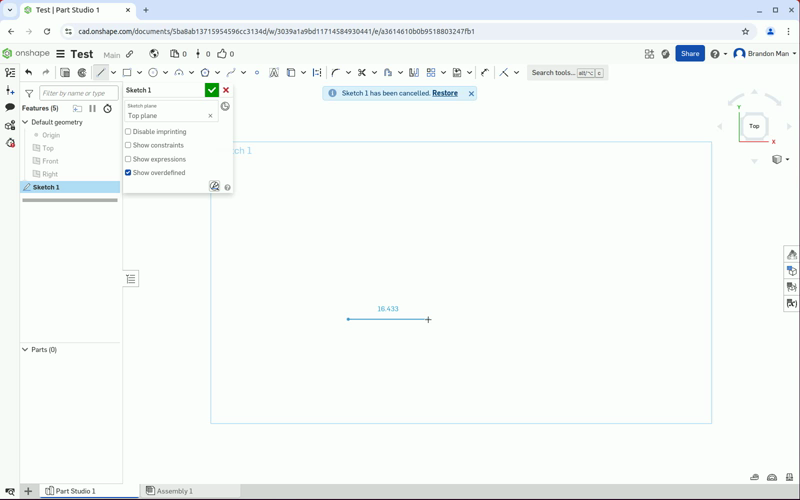
click(428, 319)
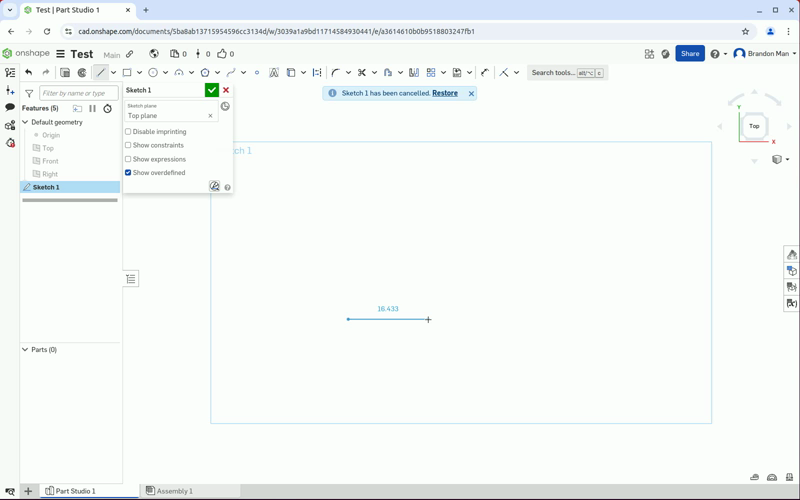
key_up(shift)
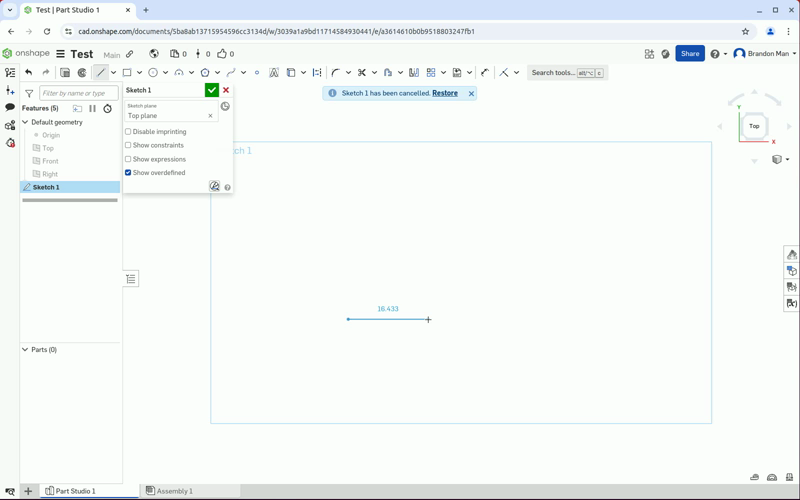
key_down(shift)
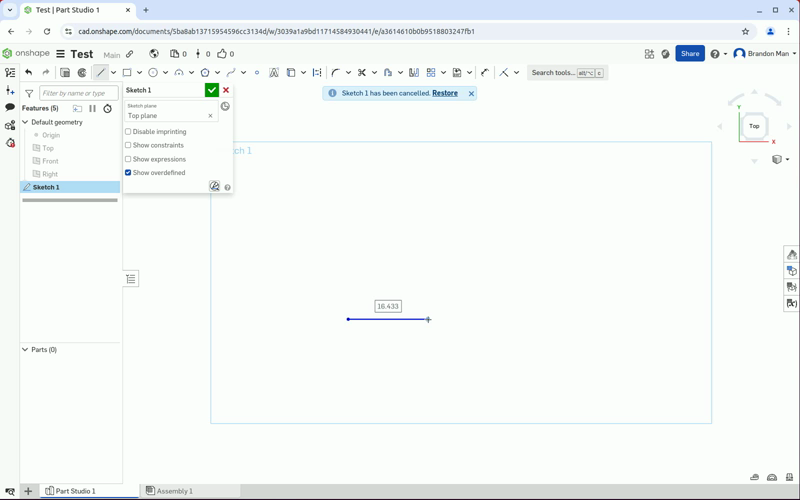
mouse_move(428, 256)
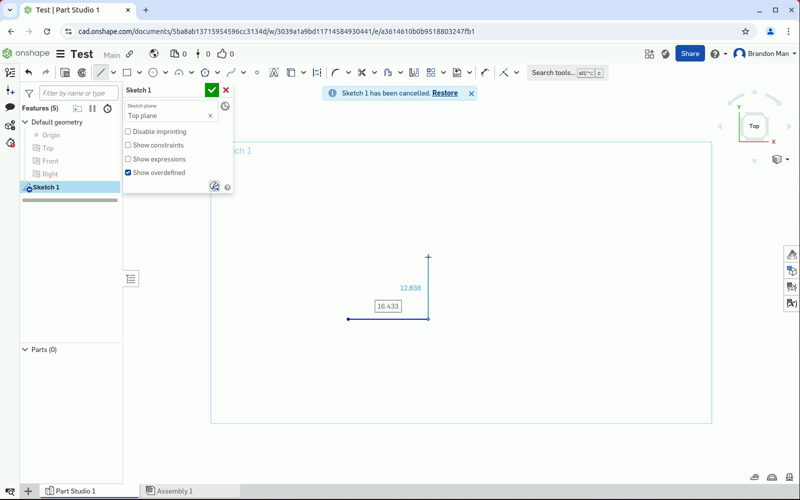
click(428, 256)
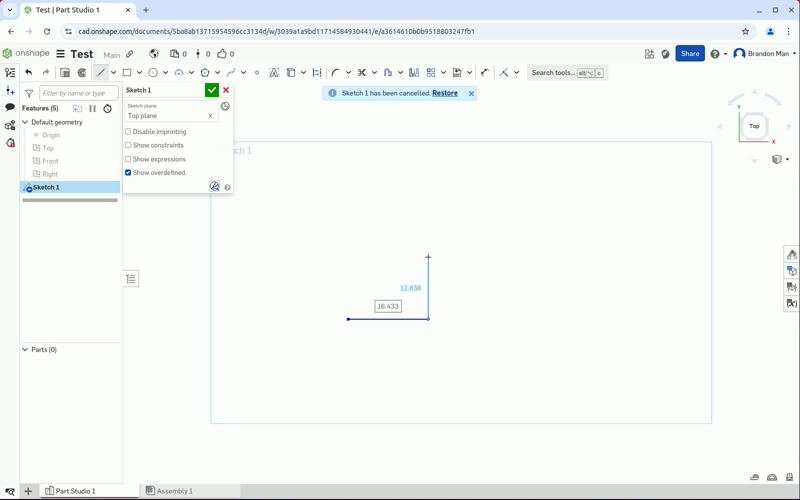
key_up(shift)
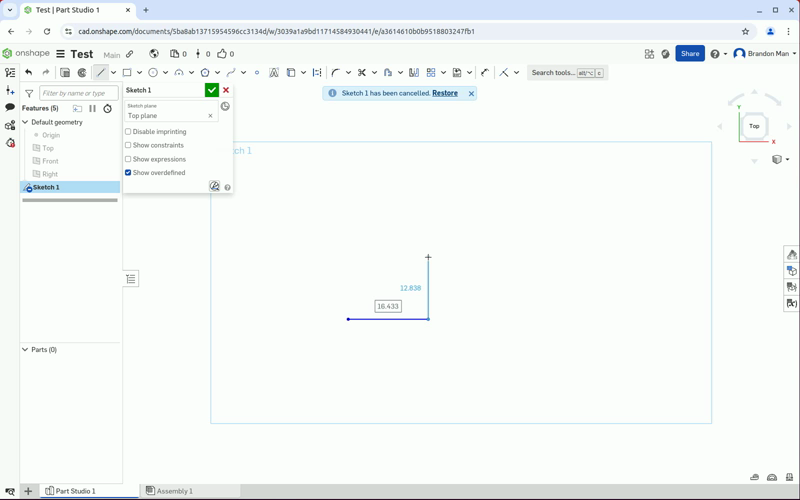
key_down(shift)
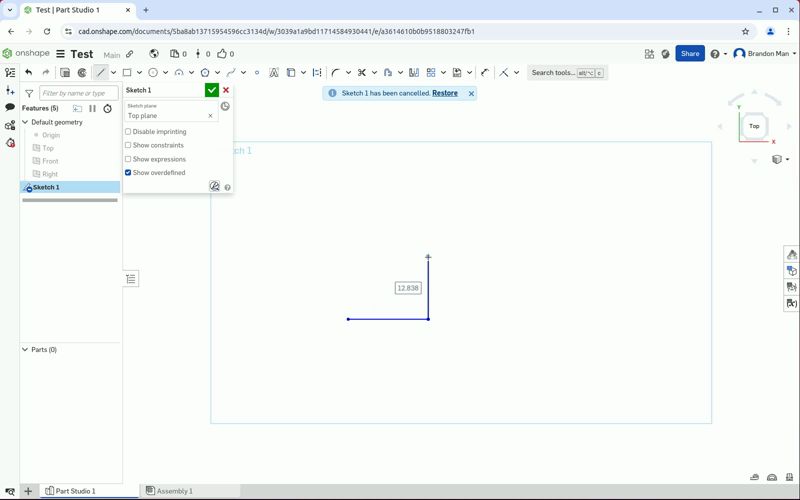
mouse_move(348, 256)
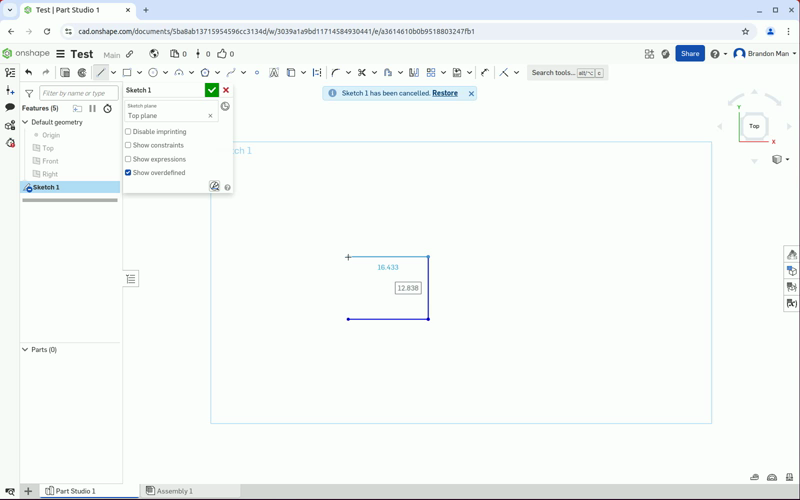
click(348, 256)
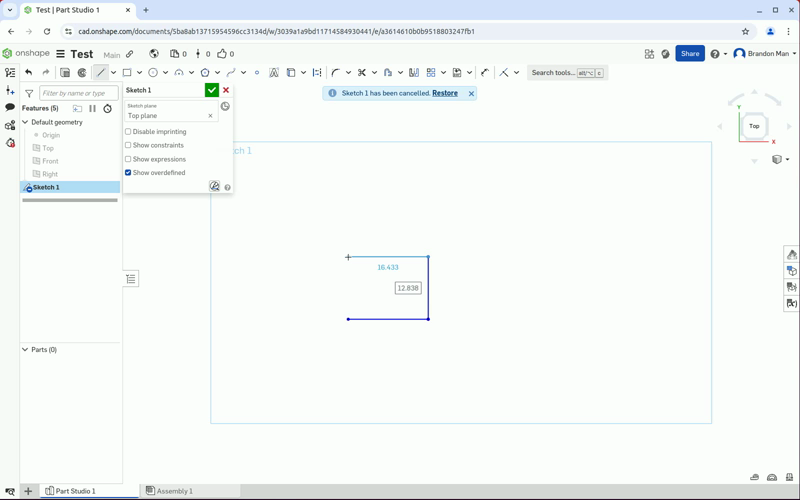
key_up(shift)
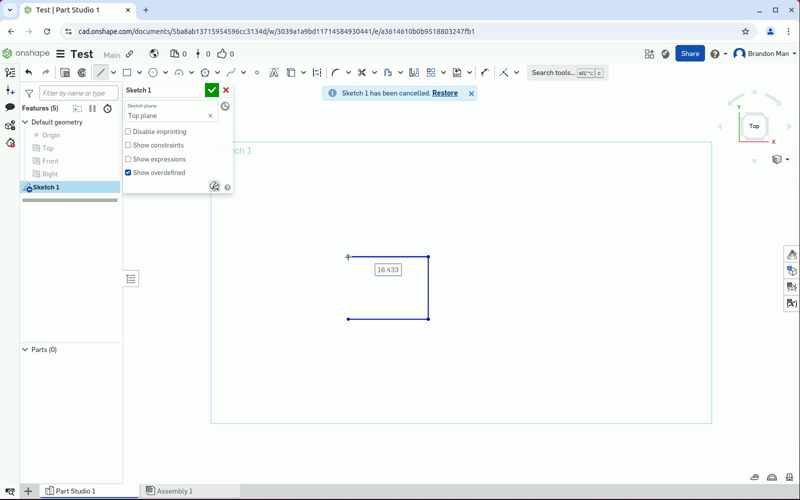
key_down(shift)
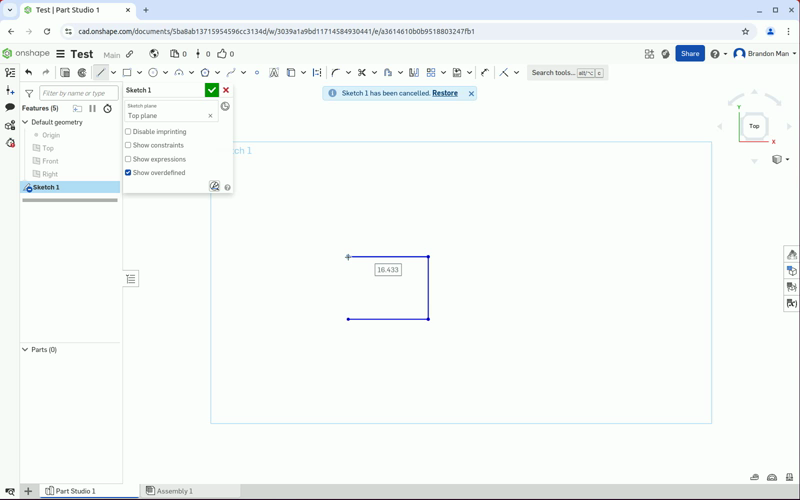
mouse_move(348, 319)
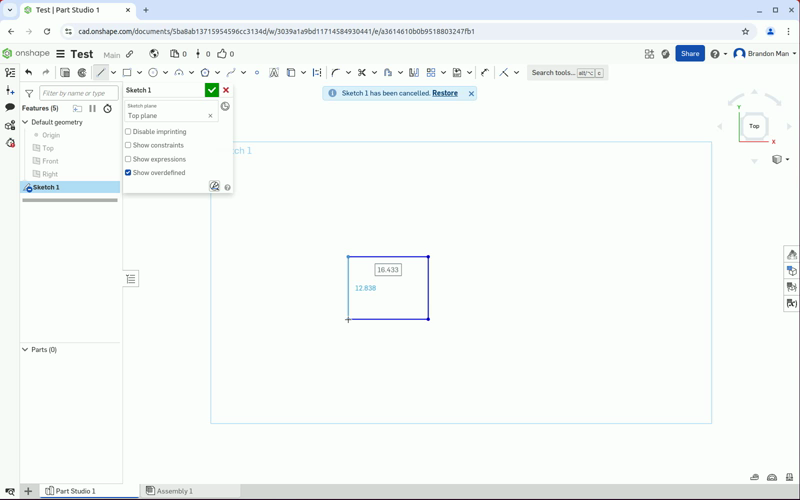
key_up(shift)
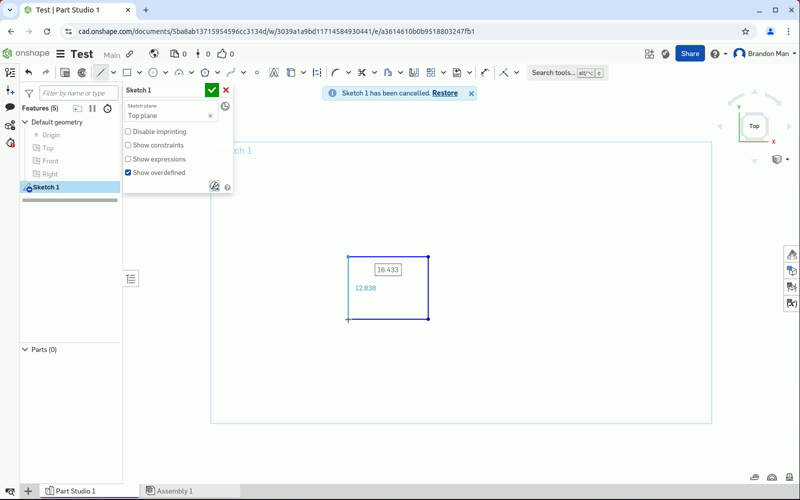
click(348, 319)
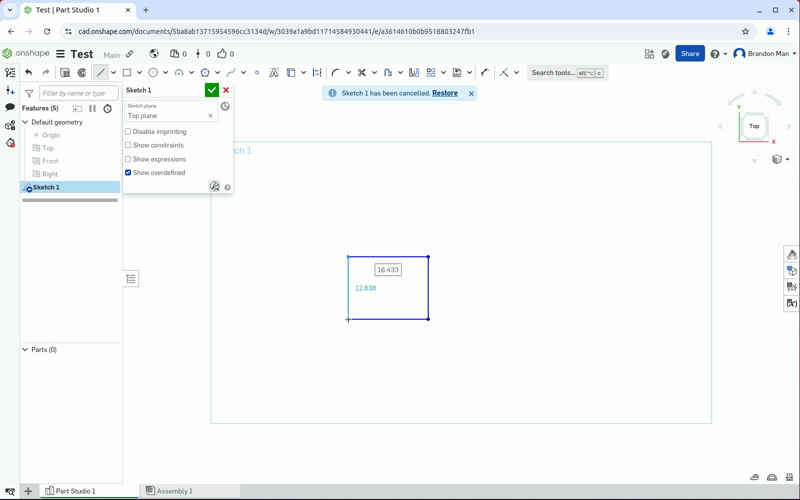
key(esc)
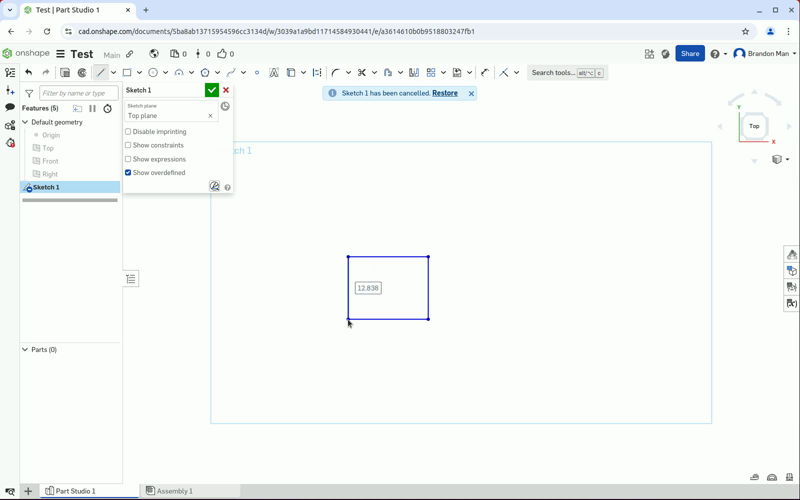
key(l)
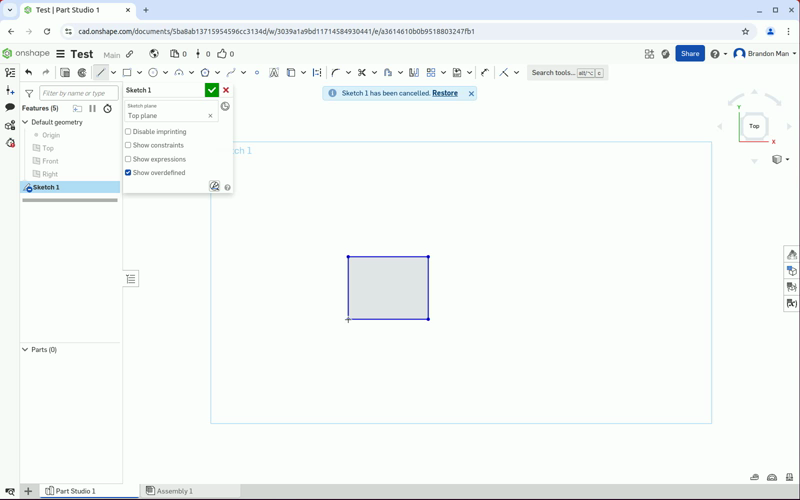
key_down(shift)
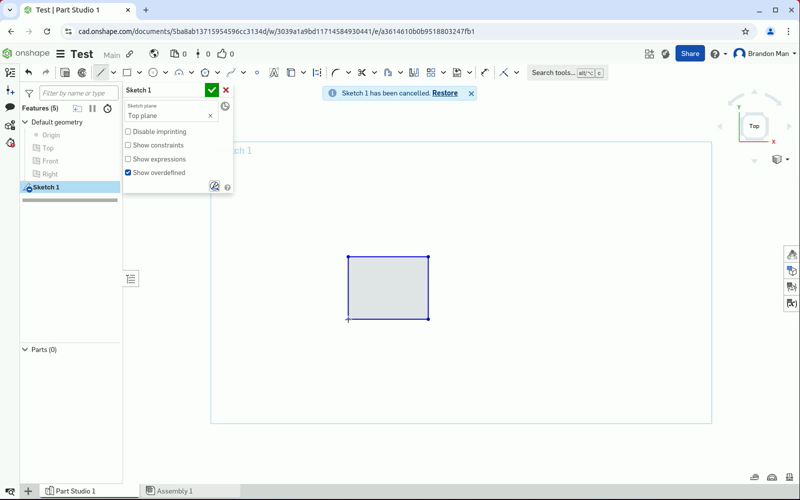
mouse_move(350, 316)
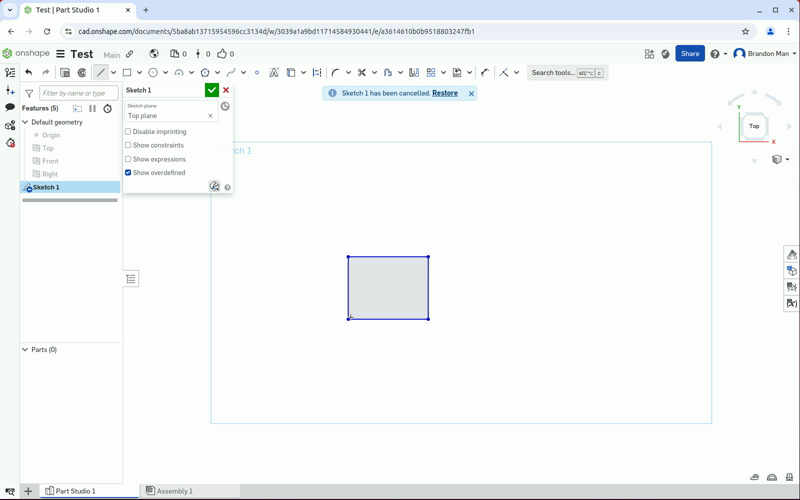
scroll(6)
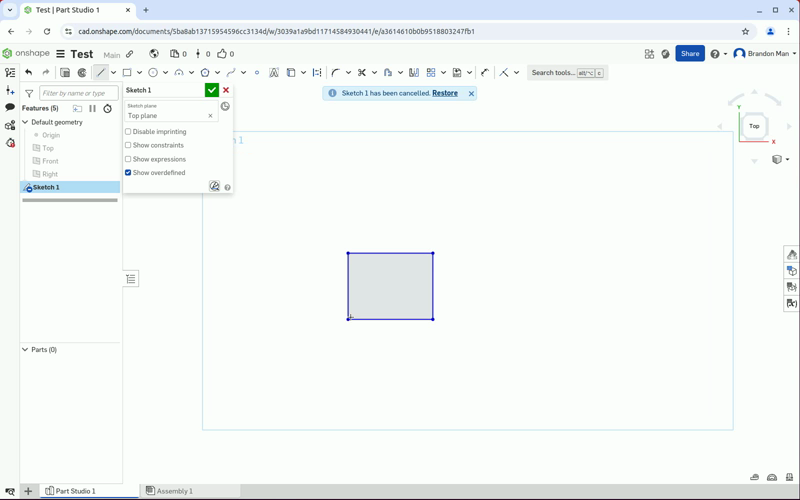
scroll(6)
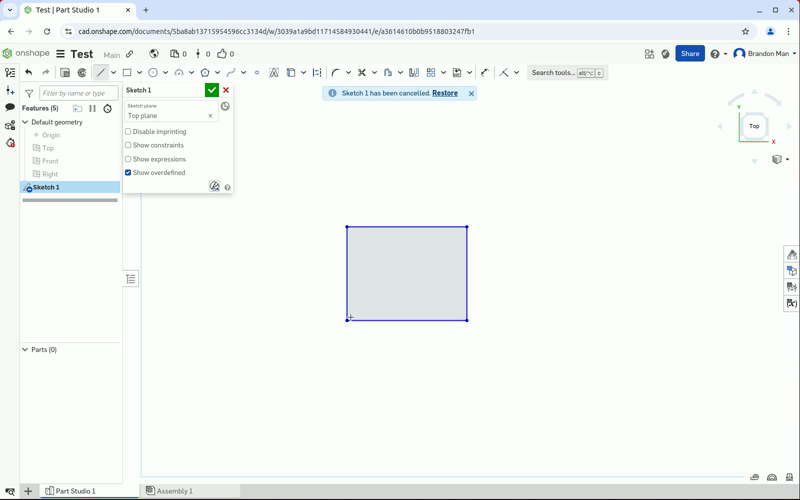
scroll(6)
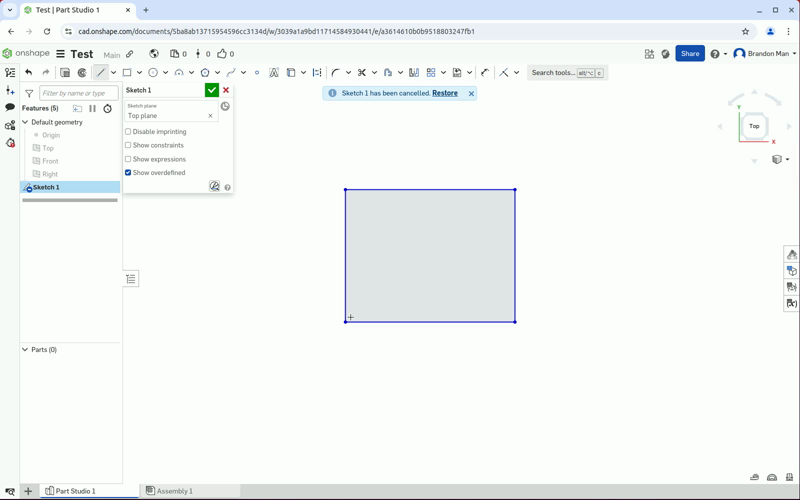
scroll(6)
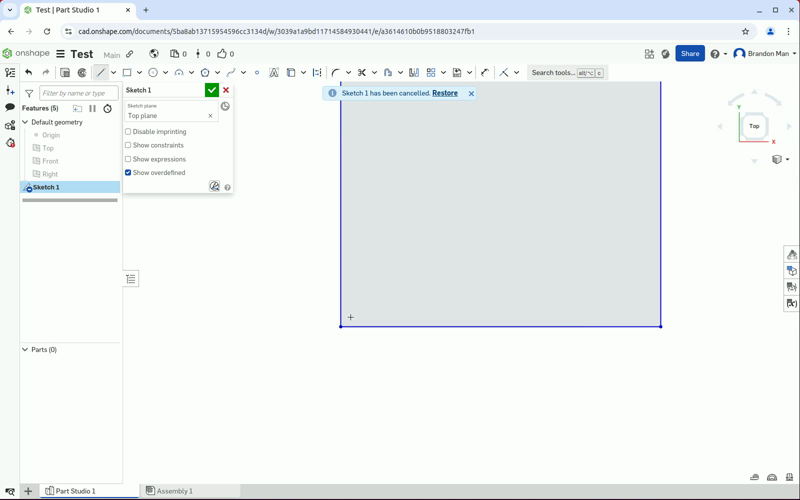
scroll(6)
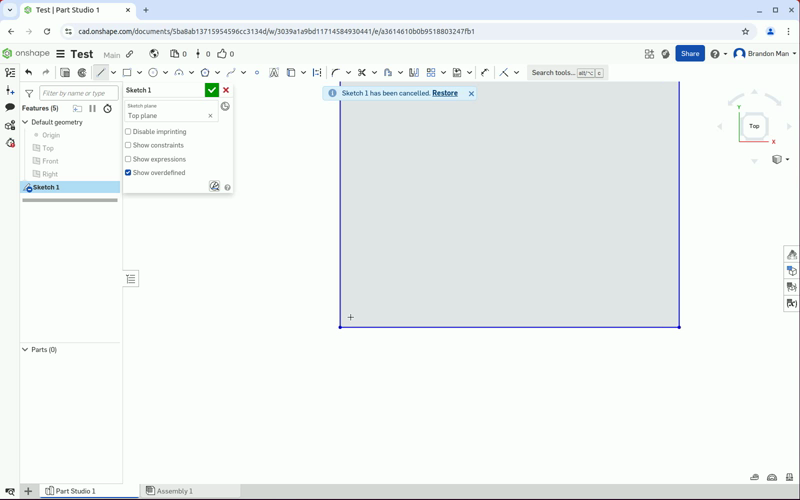
scroll(6)
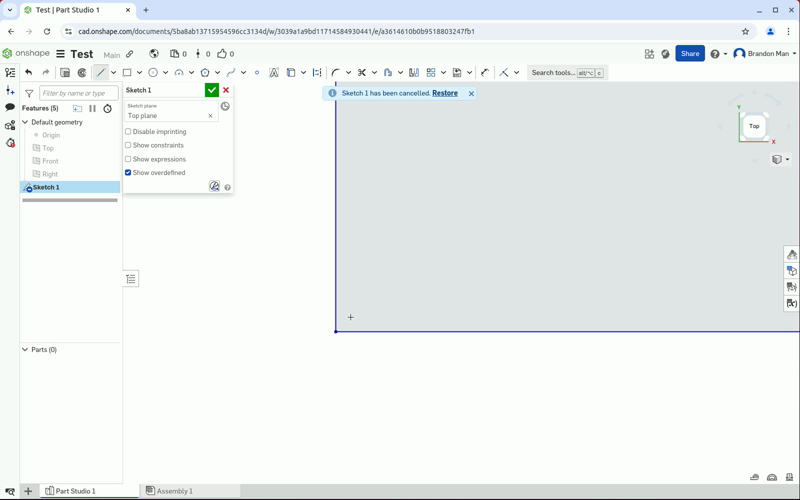
scroll(6)
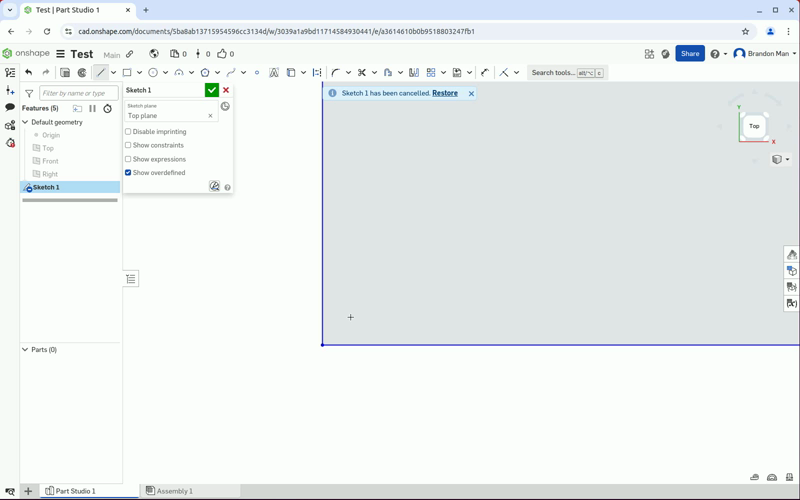
click(350, 316)
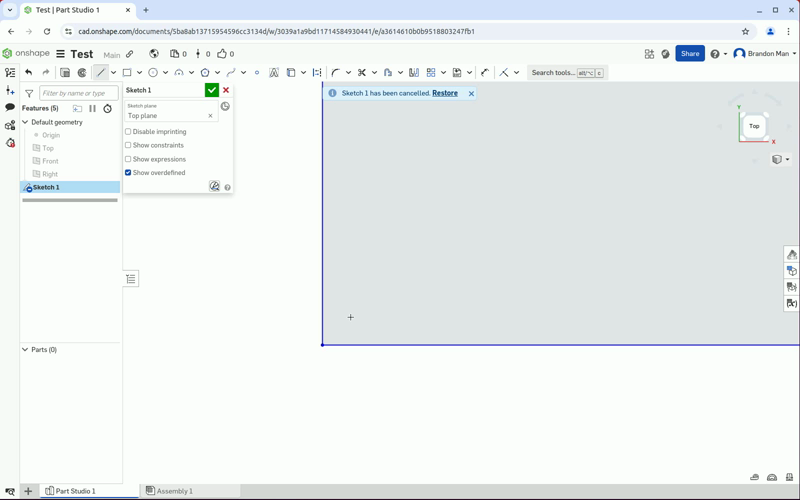
scroll(-6)
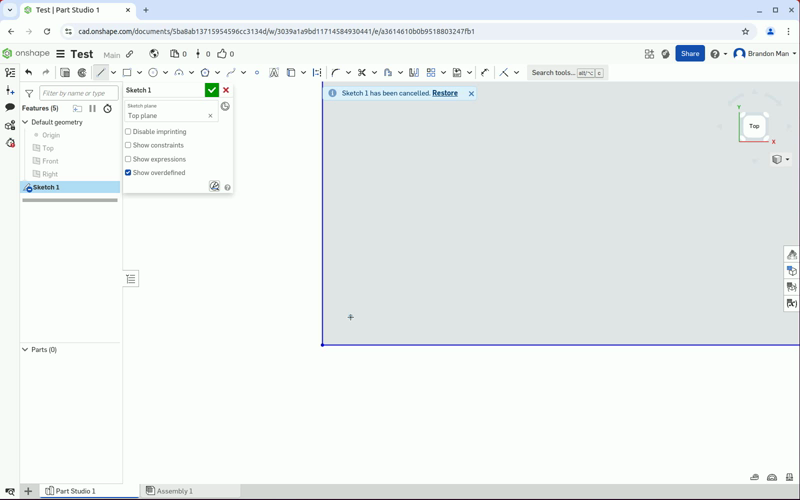
scroll(-6)
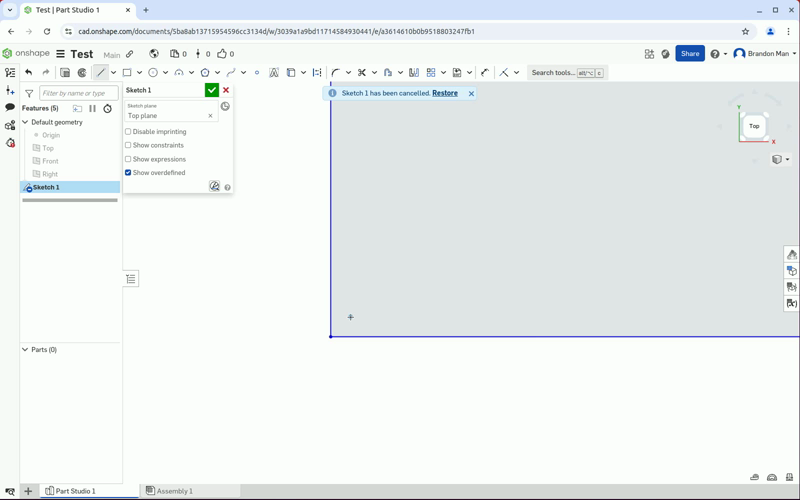
scroll(-6)
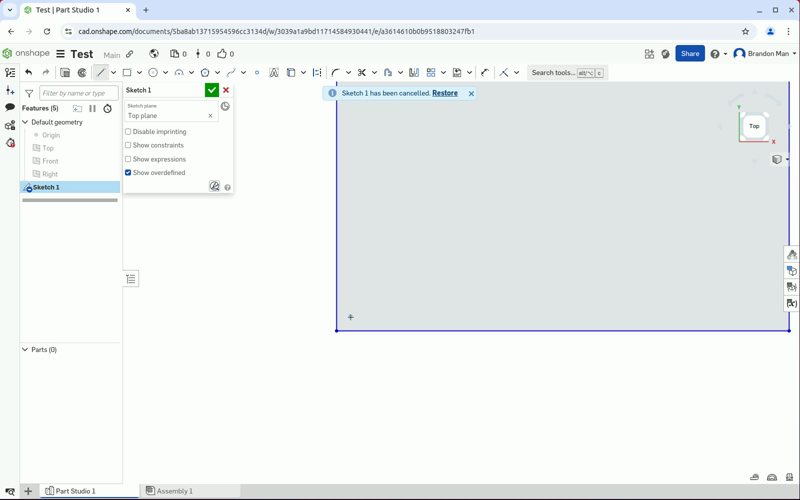
scroll(-6)
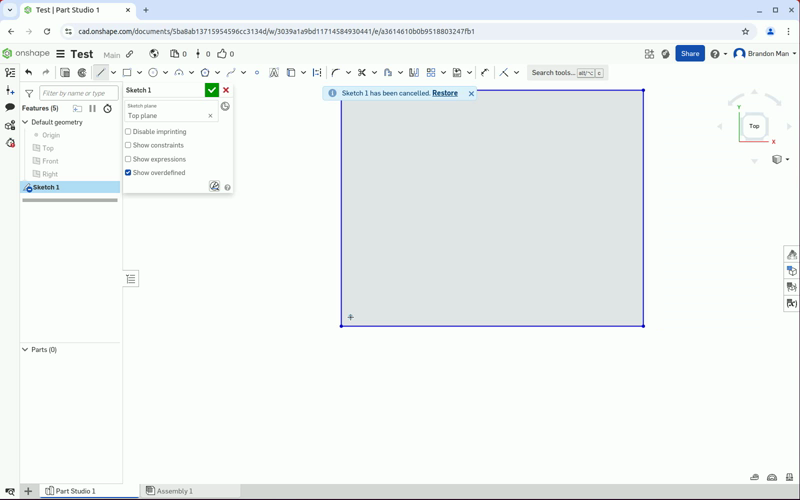
scroll(-6)
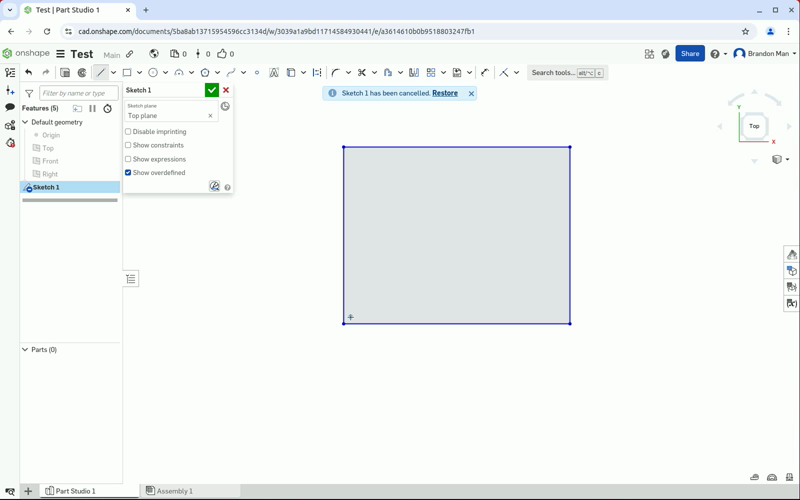
scroll(-6)
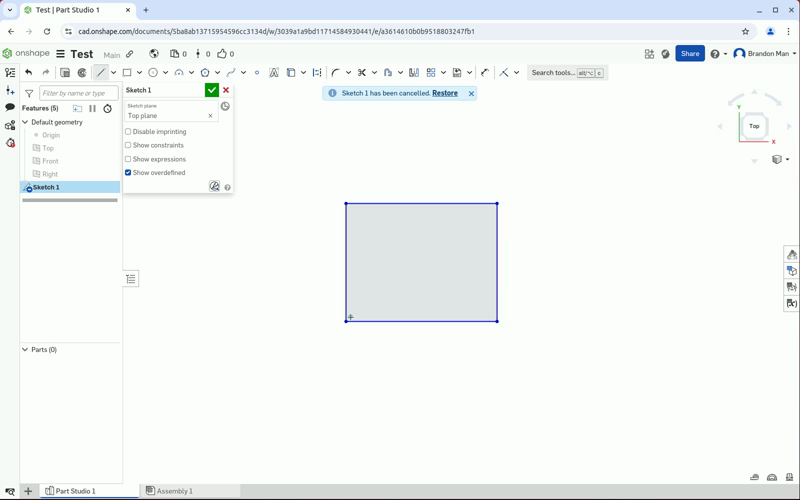
scroll(-6)
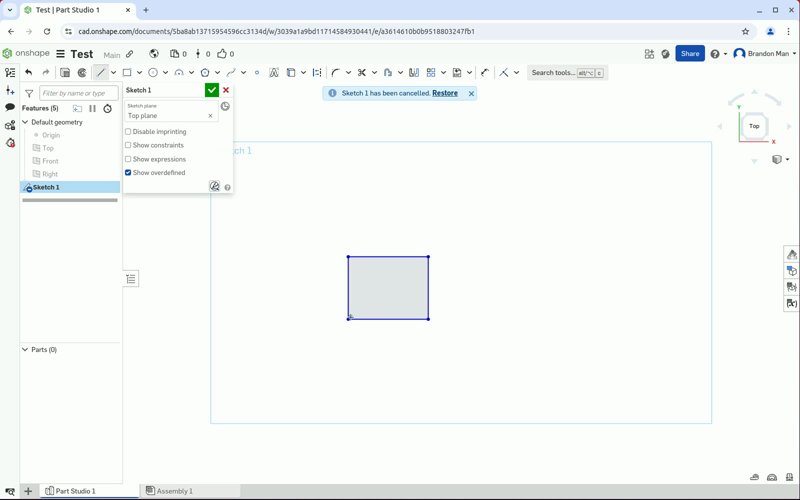
key_up(shift)
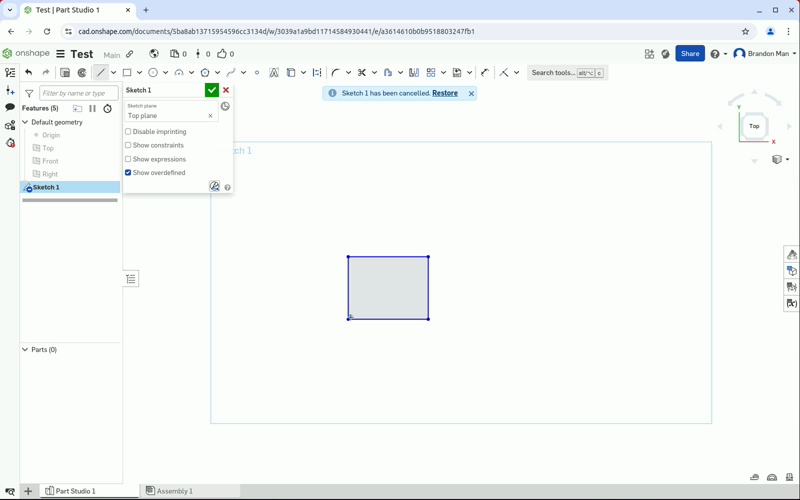
key_down(shift)
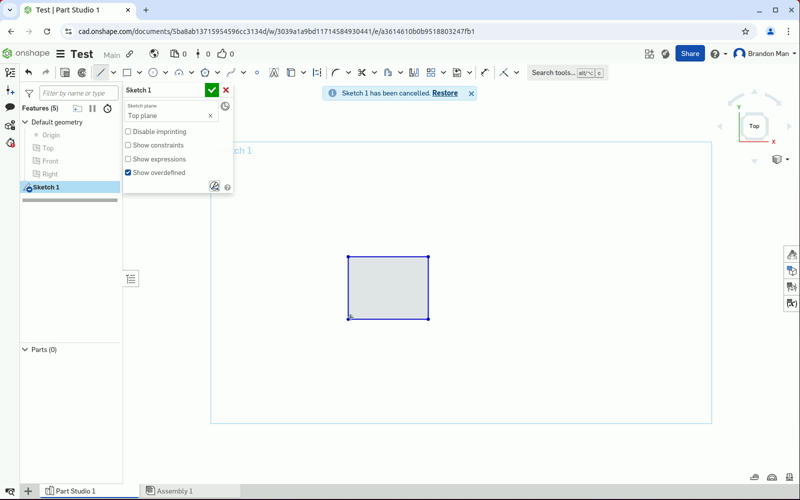
mouse_move(426, 316)
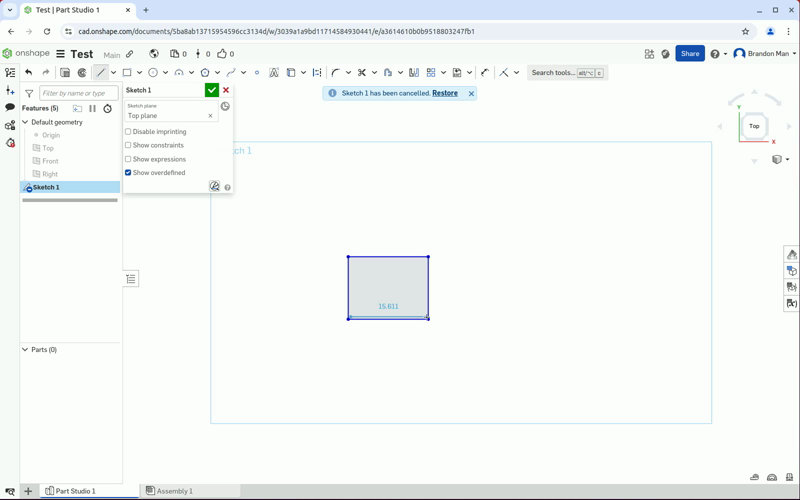
scroll(6)
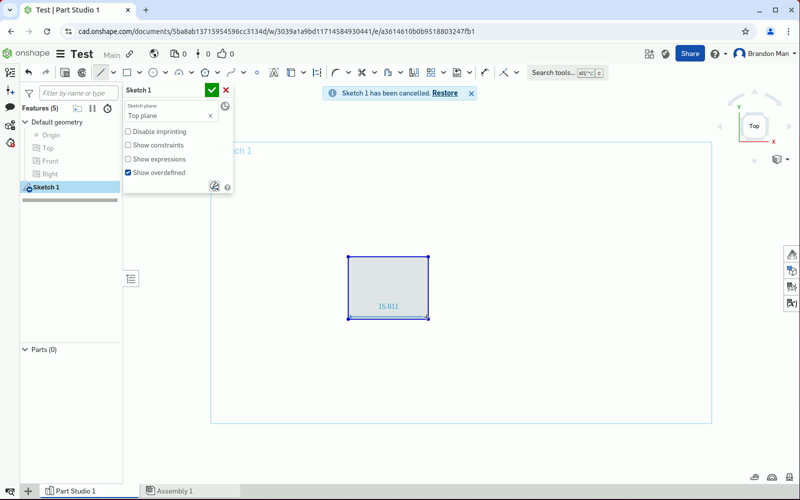
scroll(6)
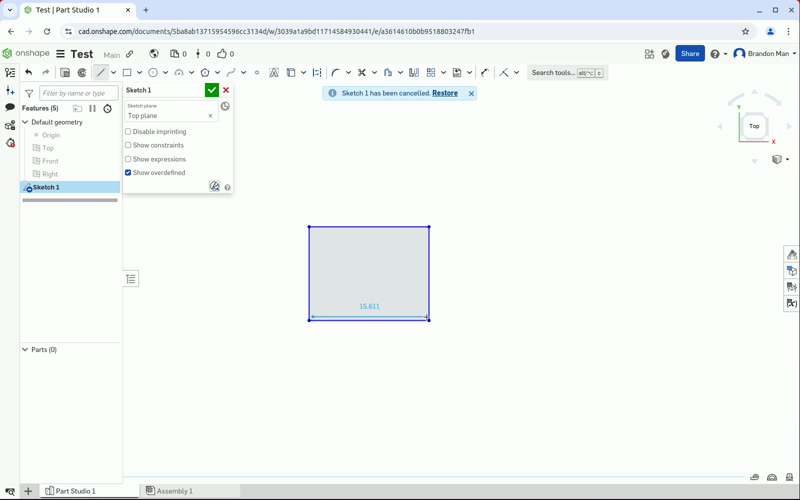
scroll(6)
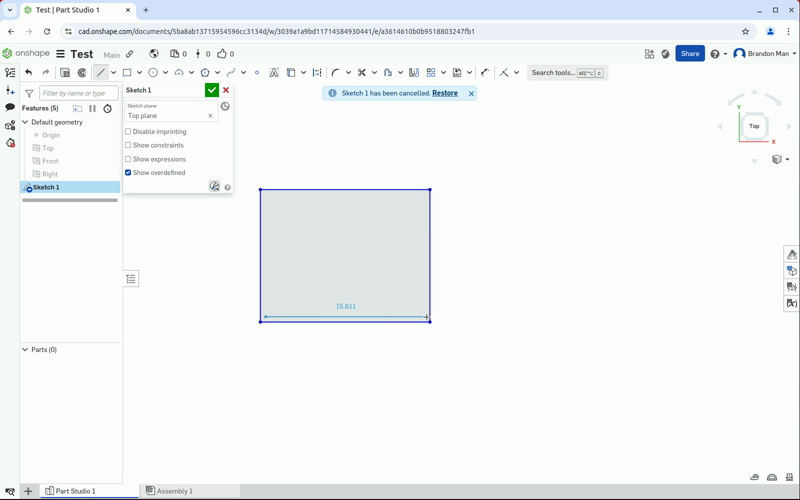
scroll(6)
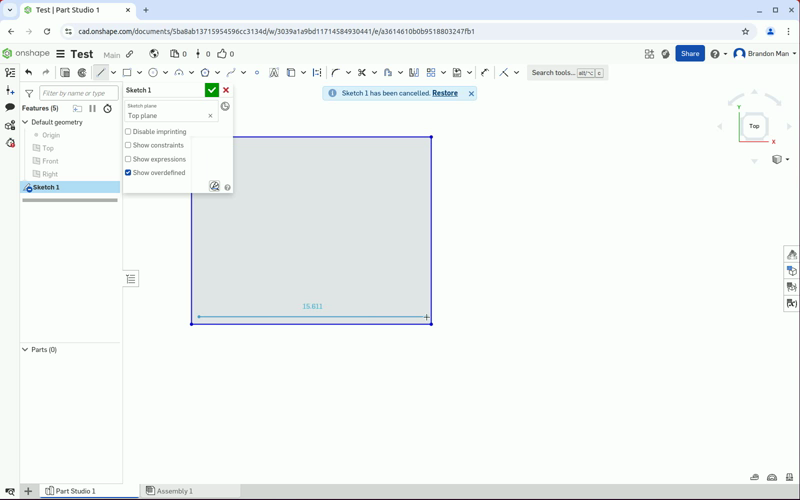
scroll(6)
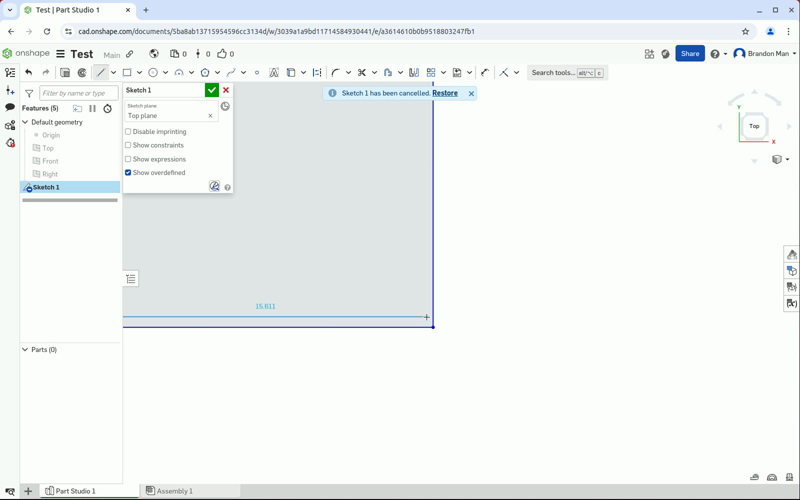
scroll(6)
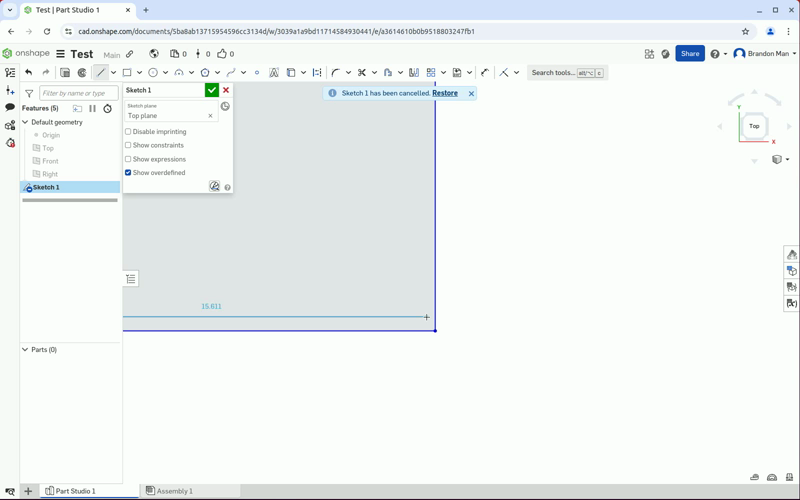
scroll(6)
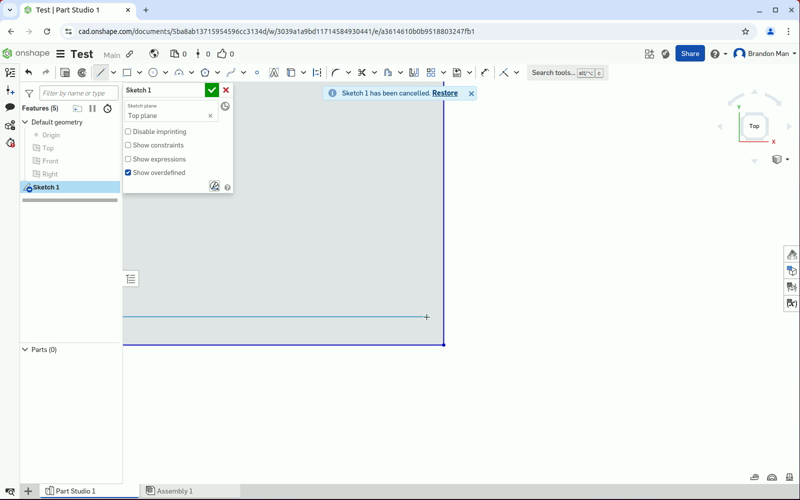
click(426, 316)
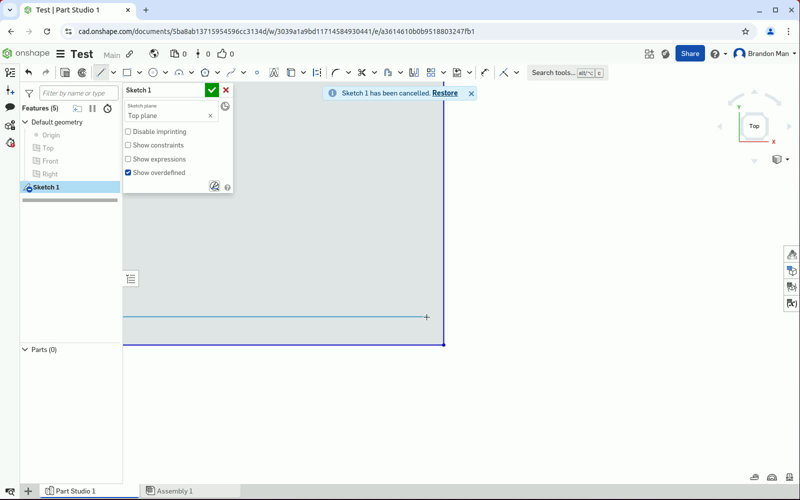
scroll(-6)
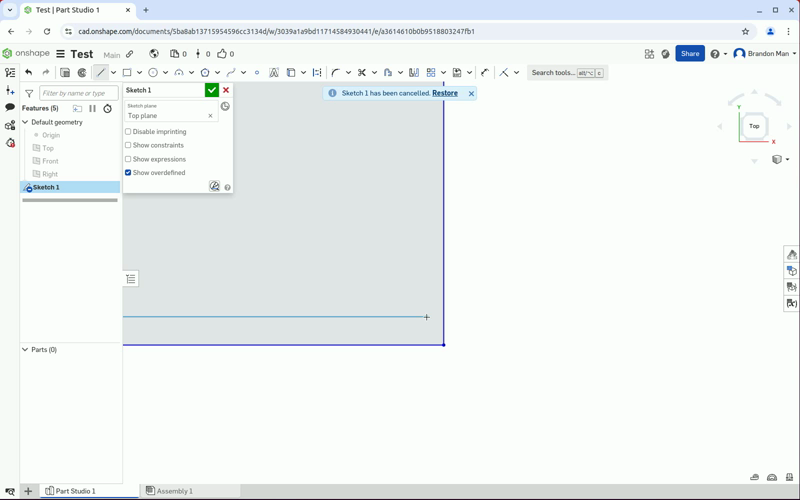
scroll(-6)
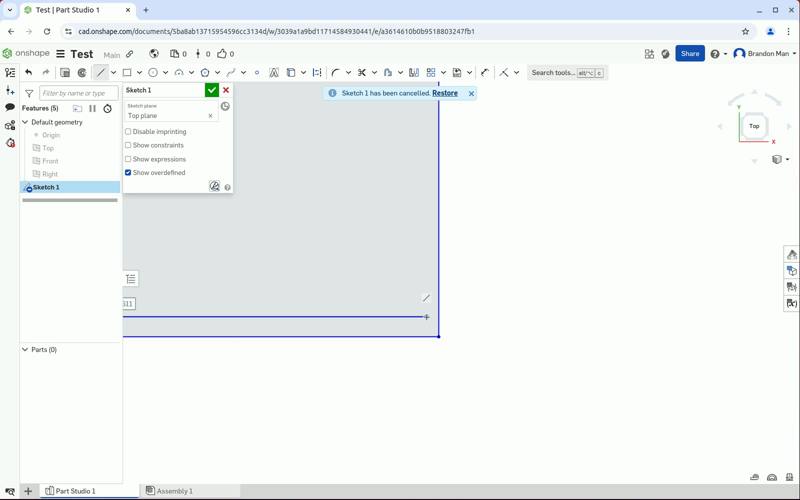
scroll(-6)
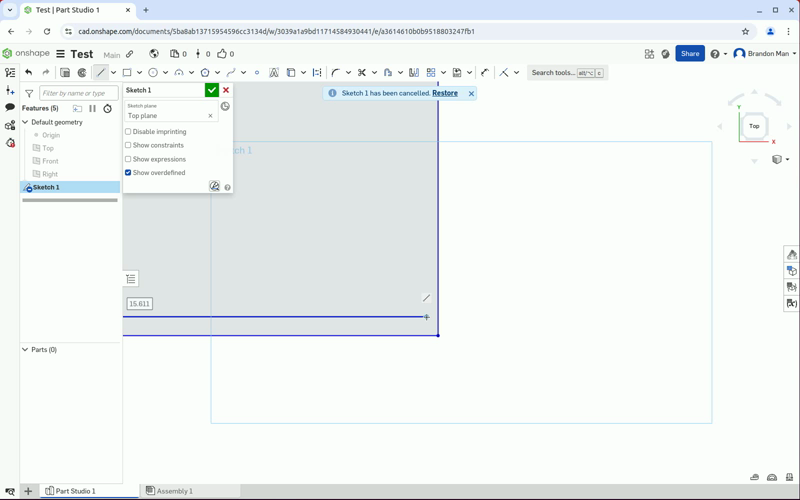
scroll(-6)
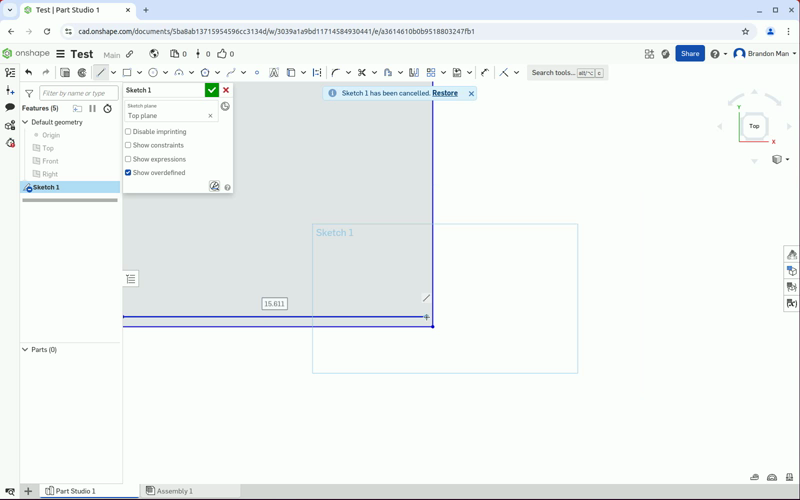
scroll(-6)
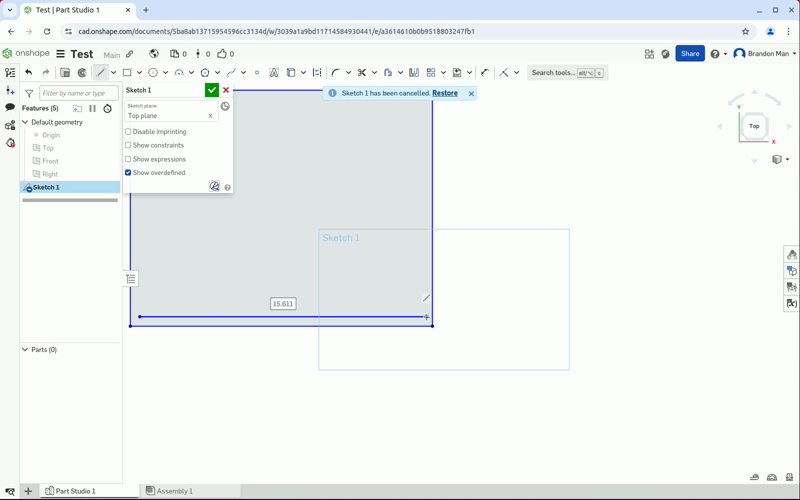
scroll(-6)
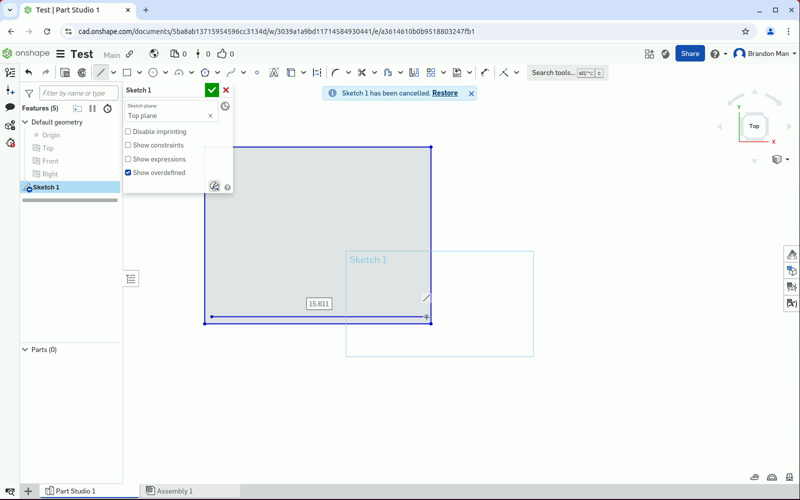
scroll(-6)
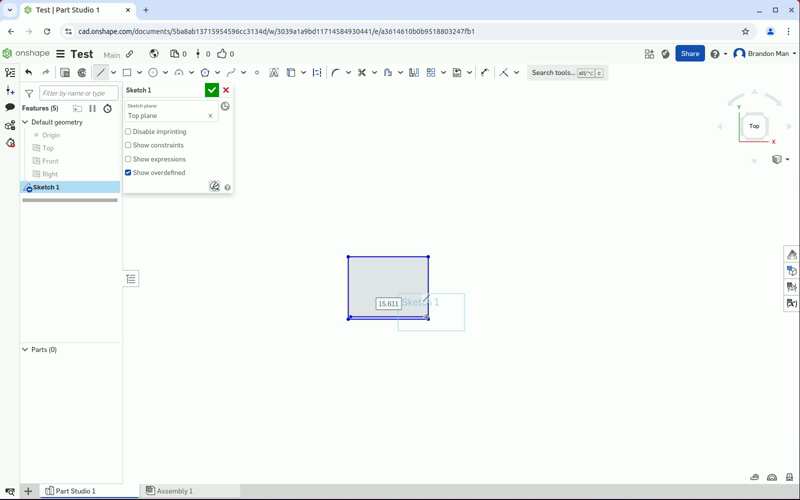
key_up(shift)
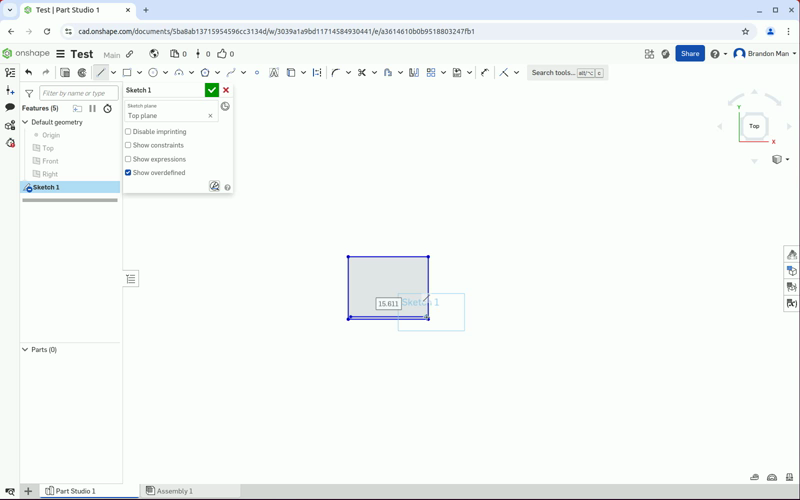
key_down(shift)
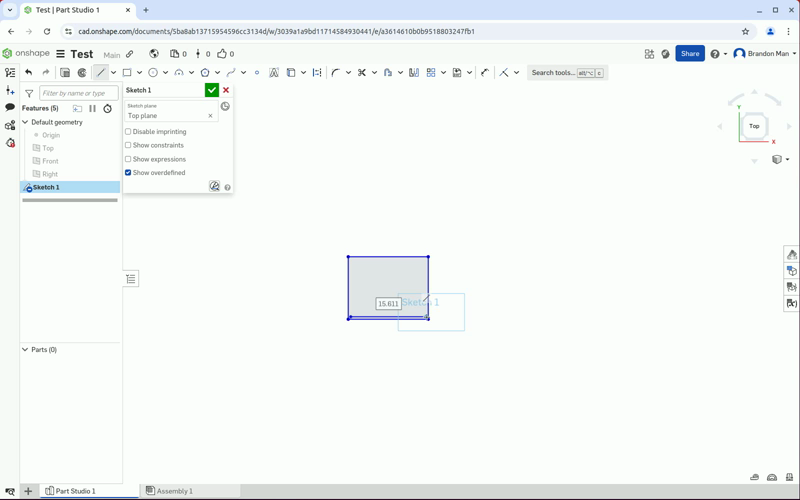
mouse_move(456, 316)
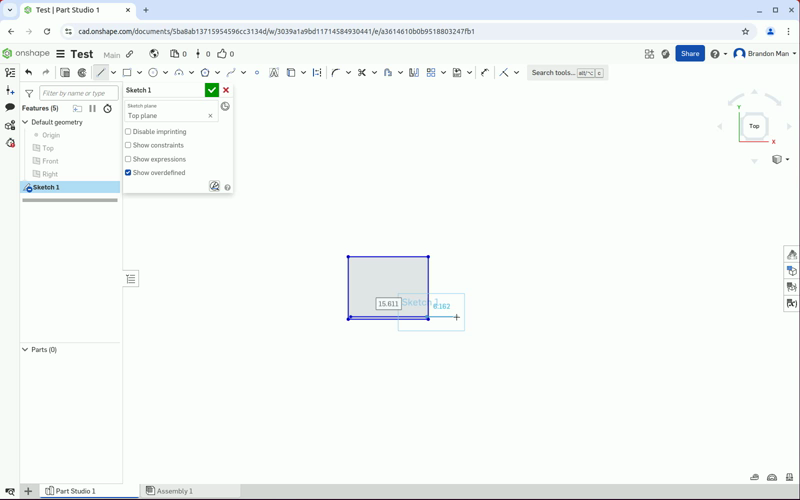
mouse_move(426, 259)
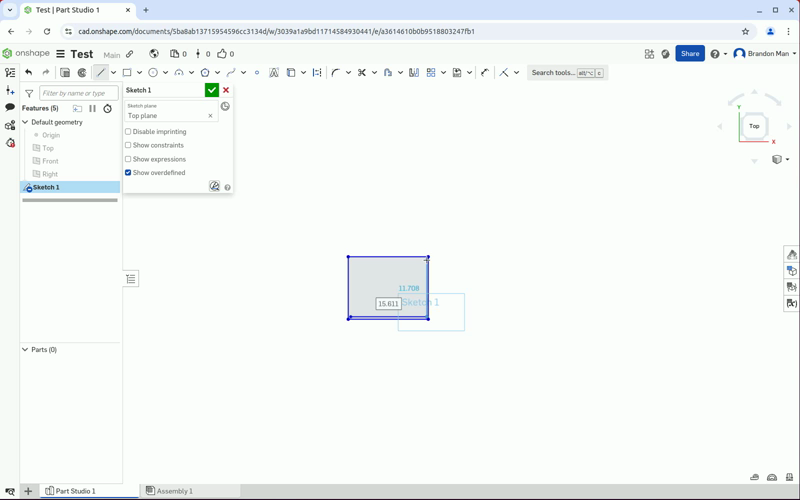
scroll(6)
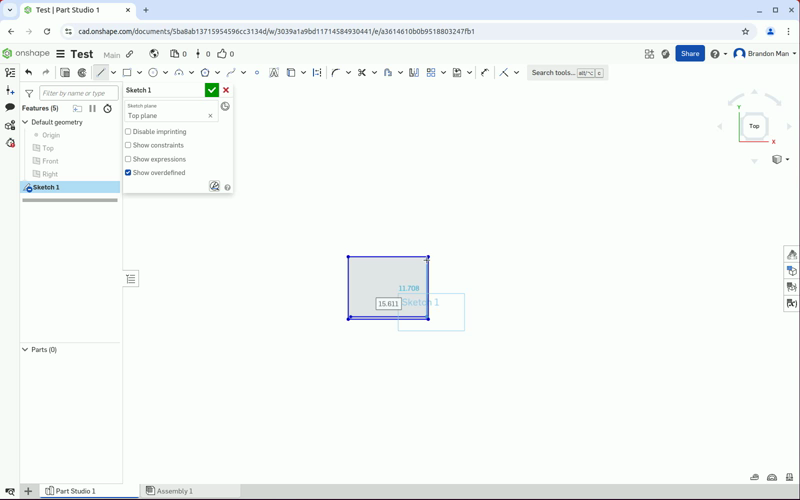
scroll(6)
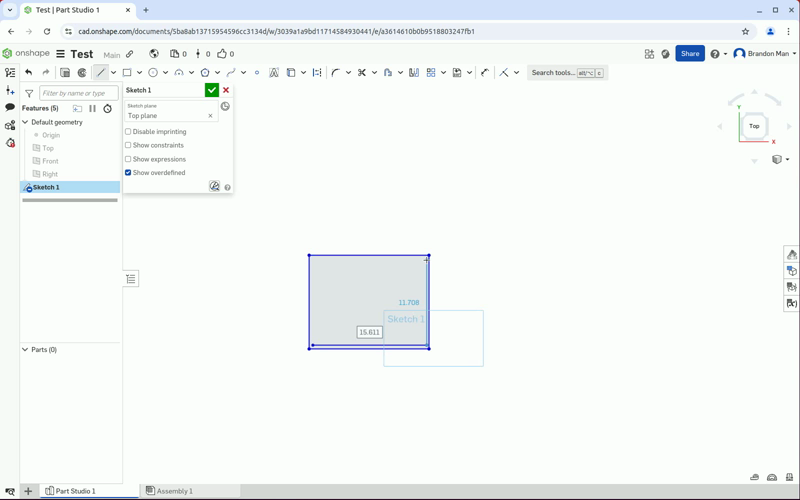
scroll(6)
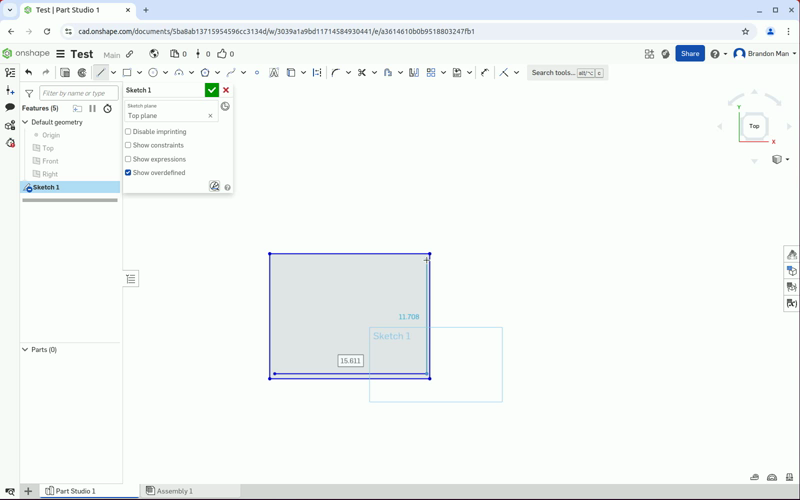
scroll(6)
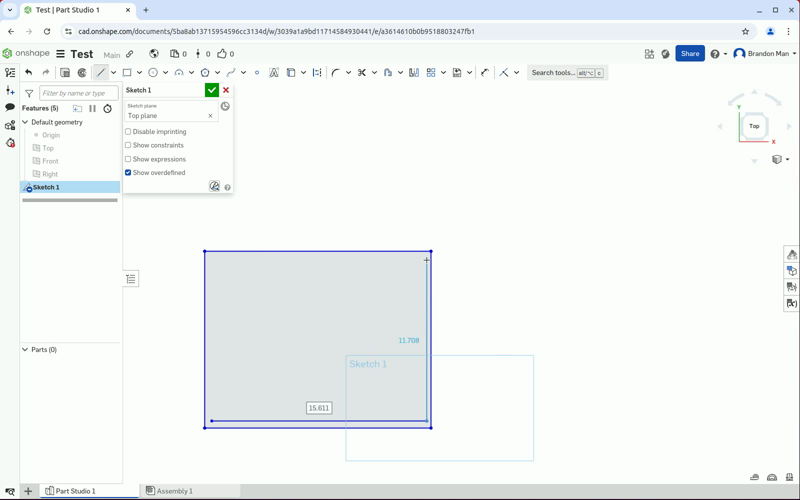
scroll(6)
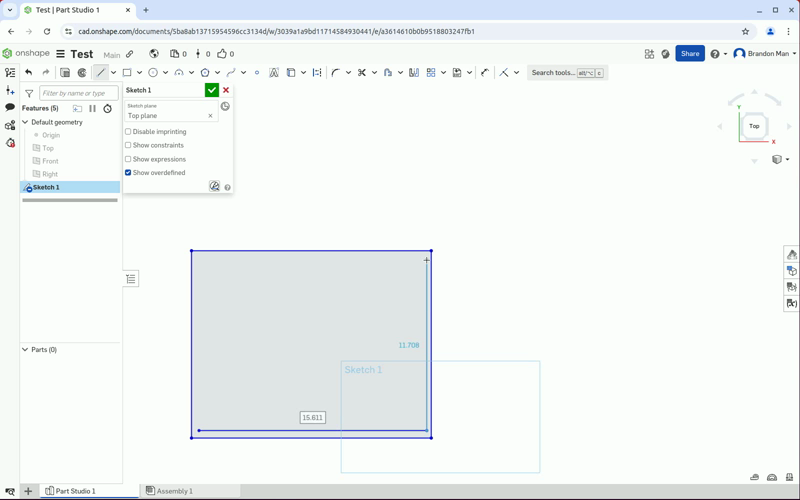
scroll(6)
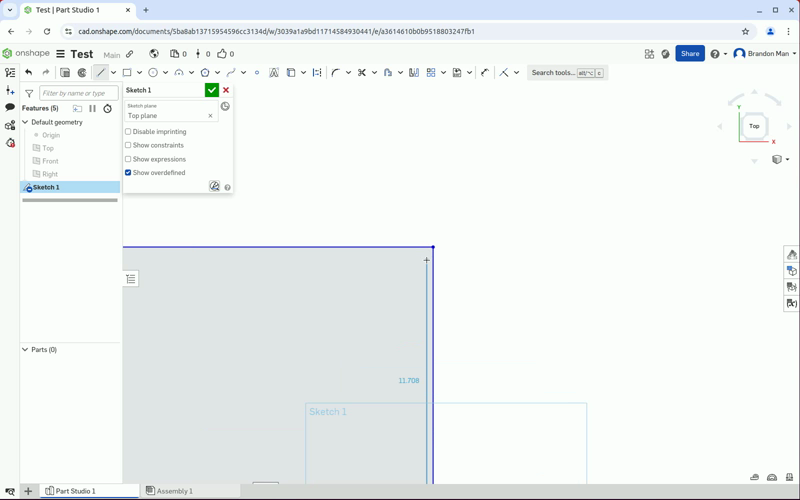
scroll(6)
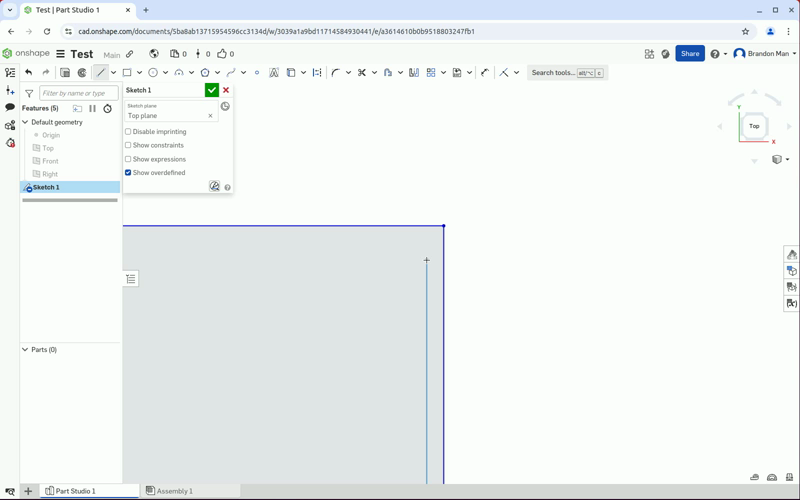
click(426, 259)
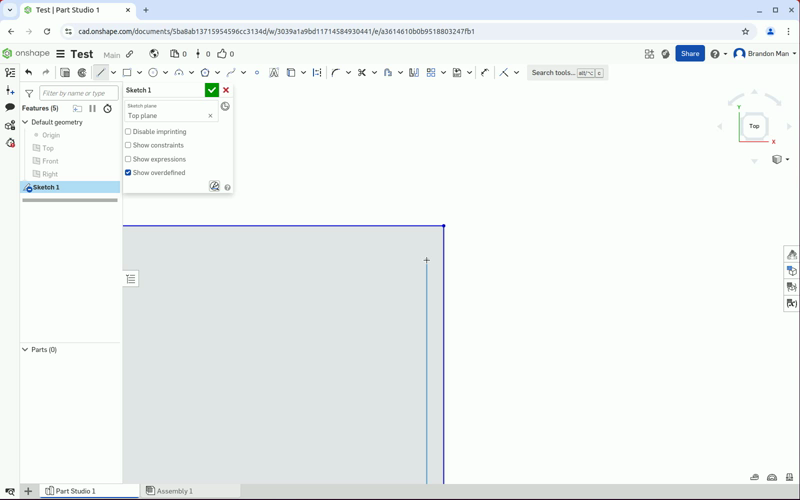
scroll(-6)
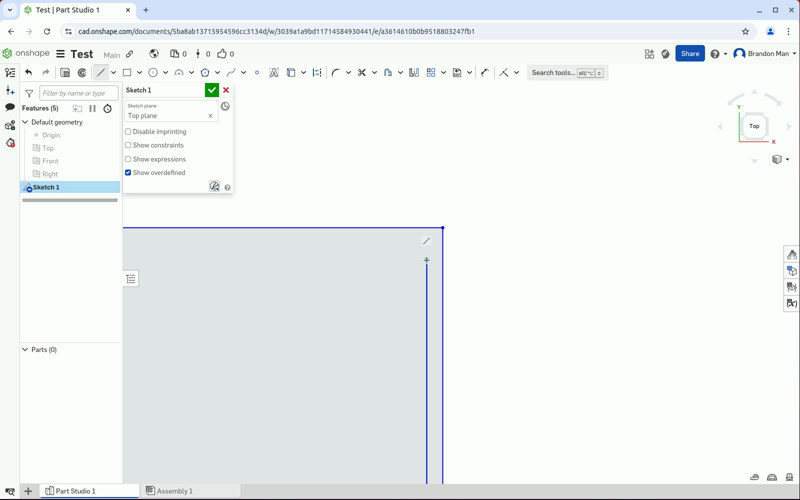
scroll(-6)
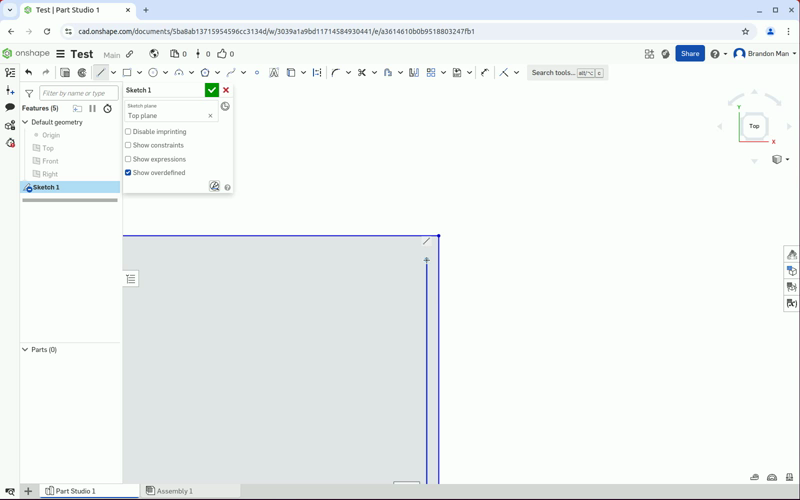
scroll(-6)
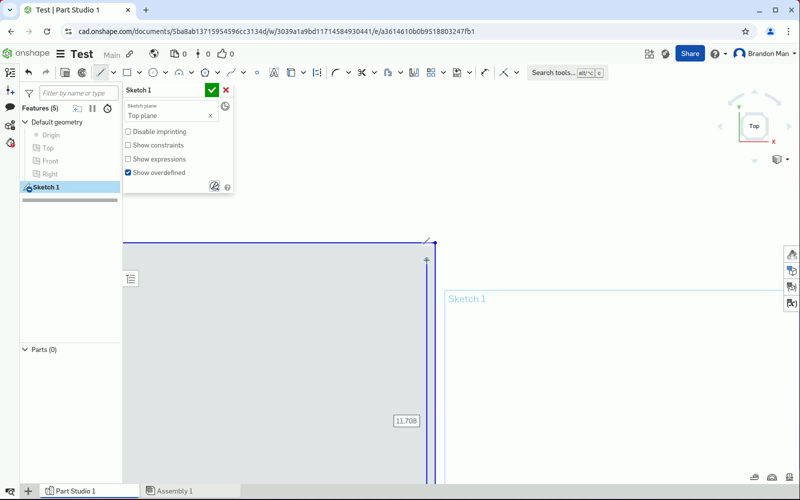
scroll(-6)
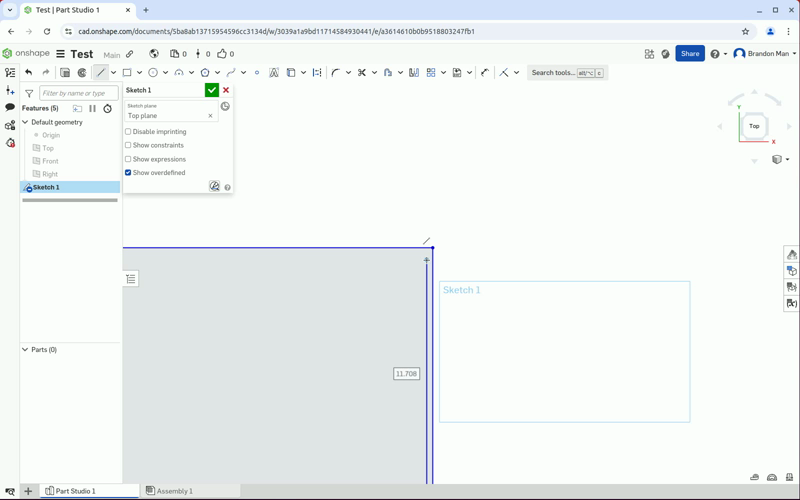
scroll(-6)
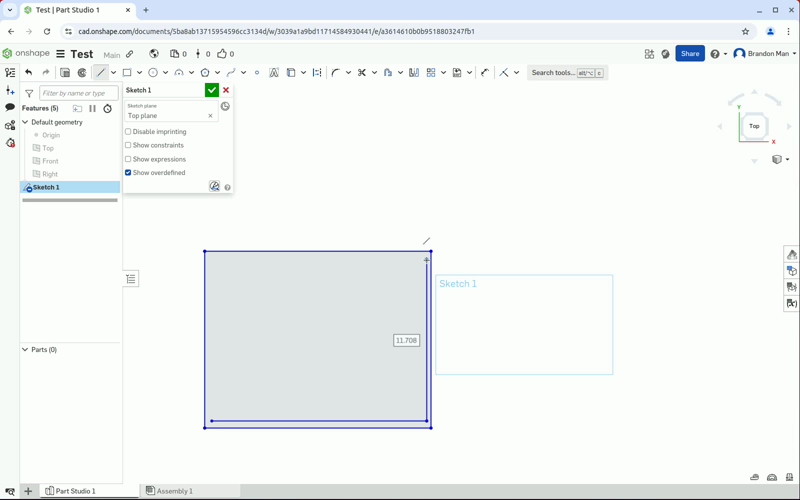
scroll(-6)
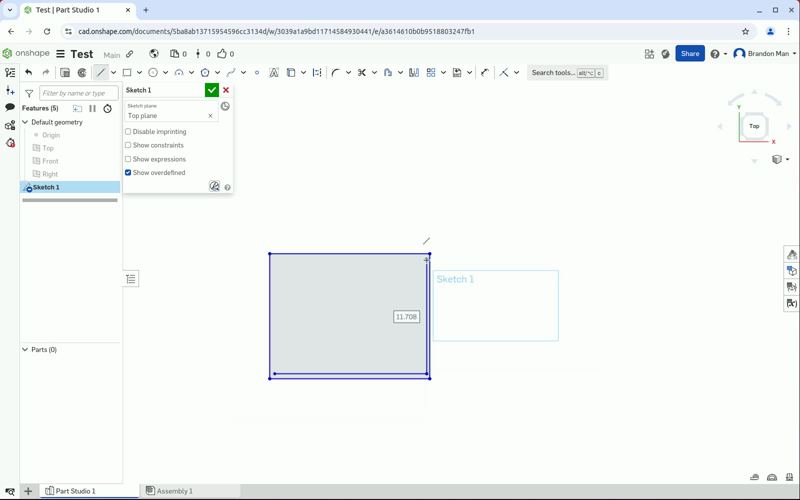
scroll(-6)
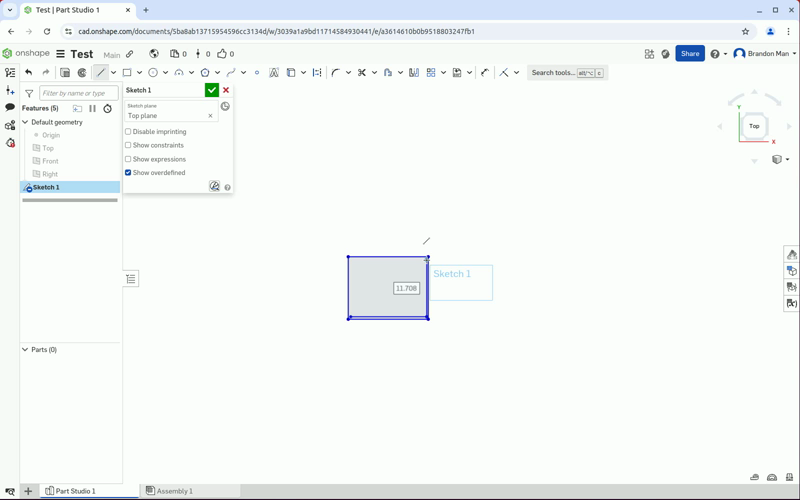
key_up(shift)
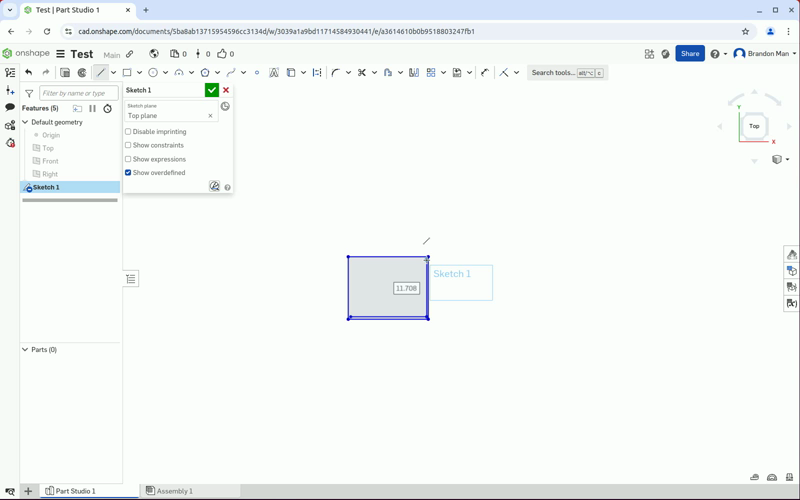
key_down(shift)
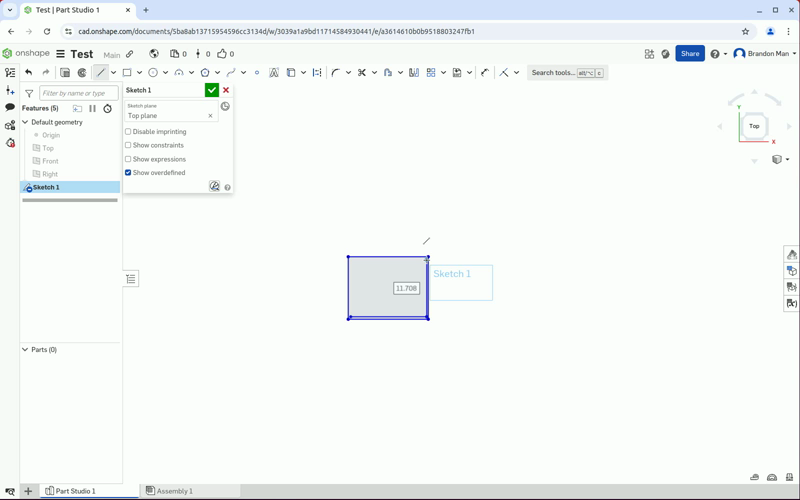
mouse_move(350, 259)
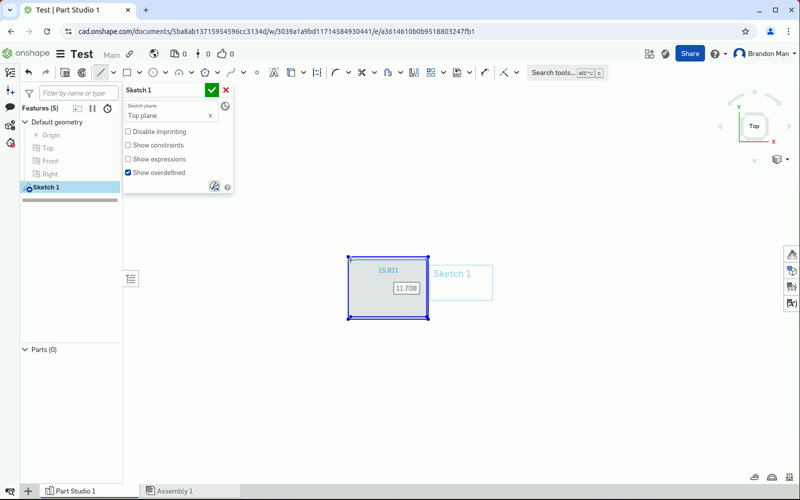
scroll(6)
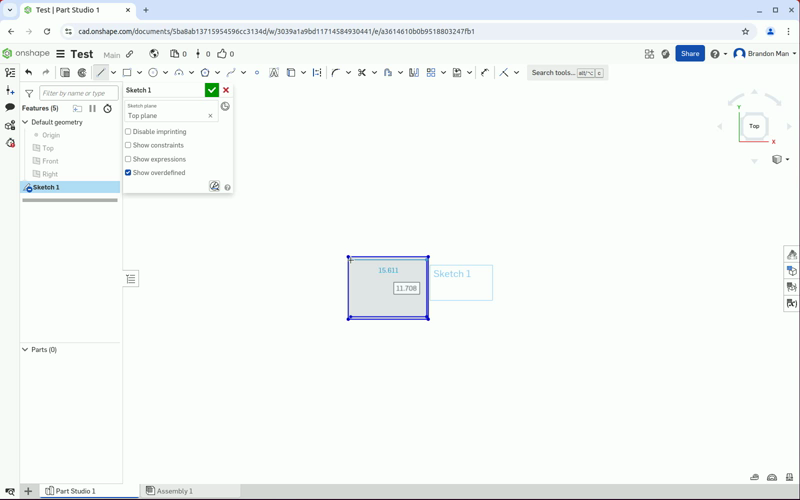
scroll(6)
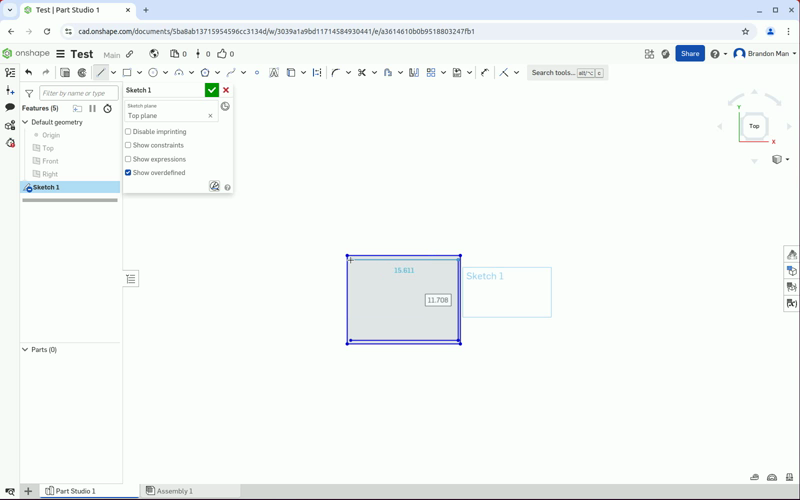
scroll(6)
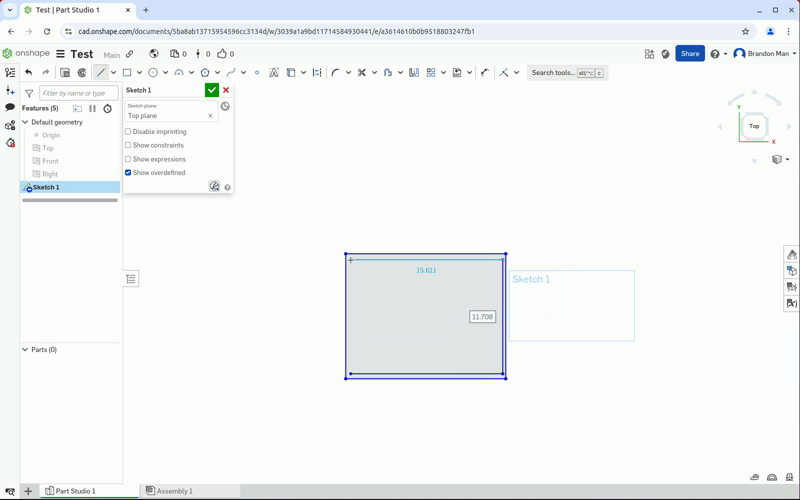
scroll(6)
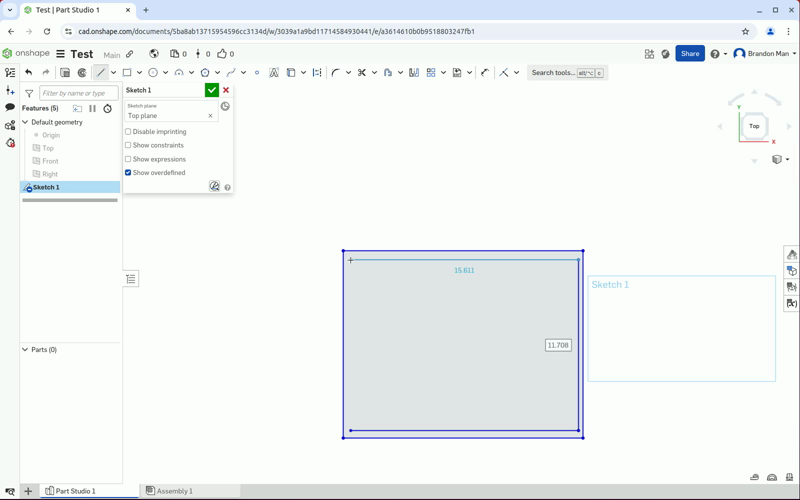
scroll(6)
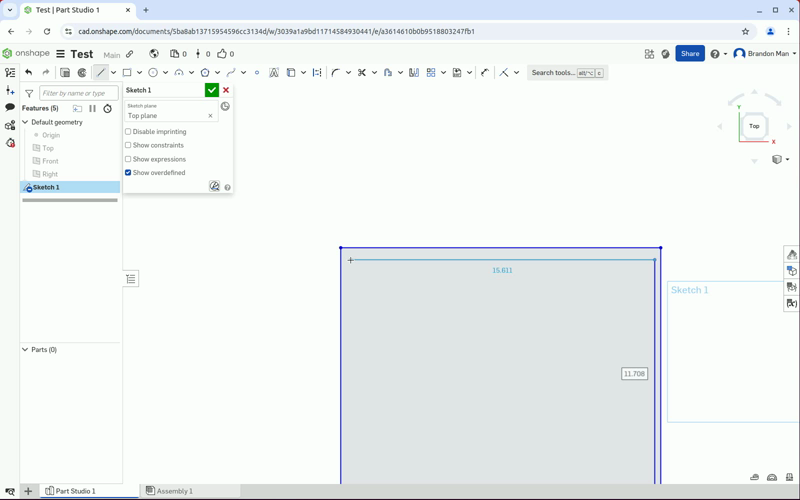
scroll(6)
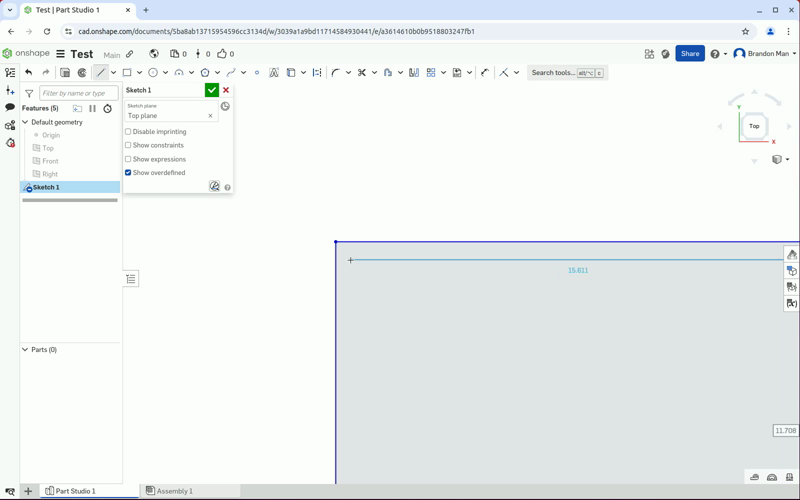
scroll(6)
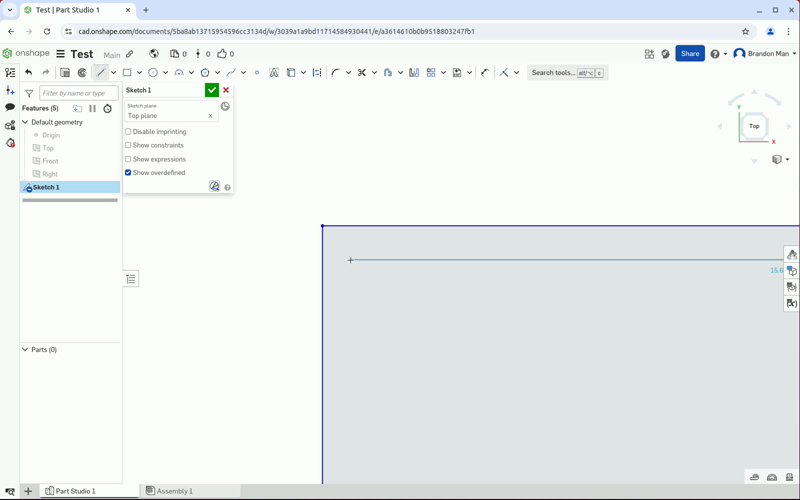
click(350, 259)
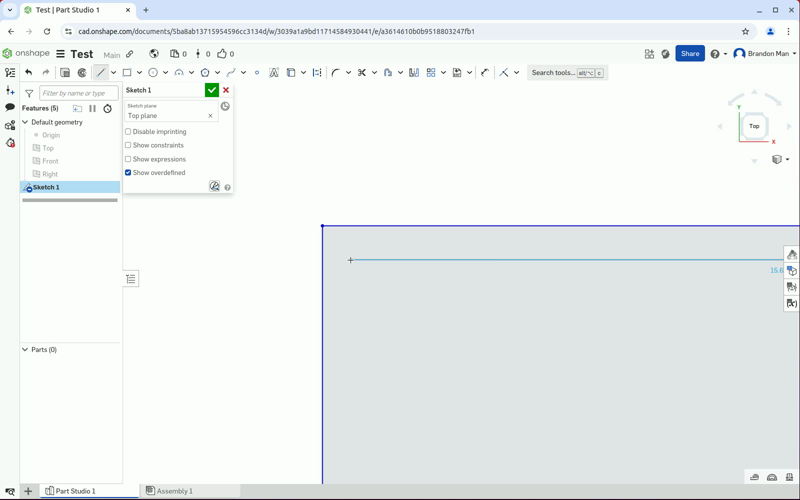
scroll(-6)
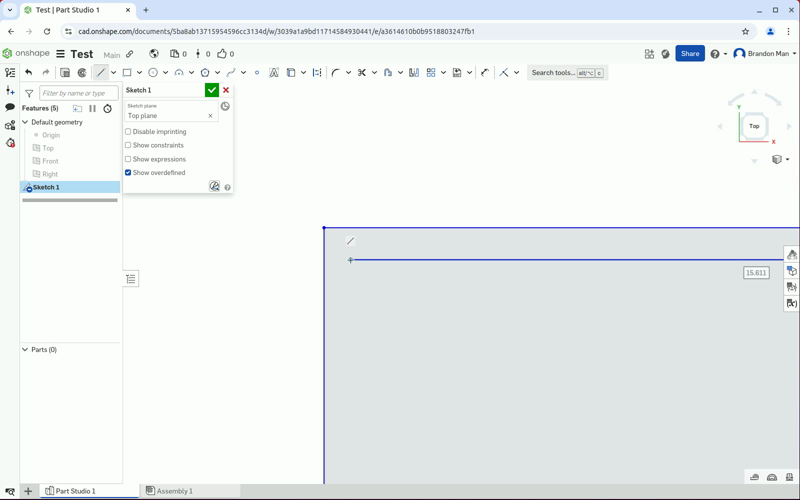
scroll(-6)
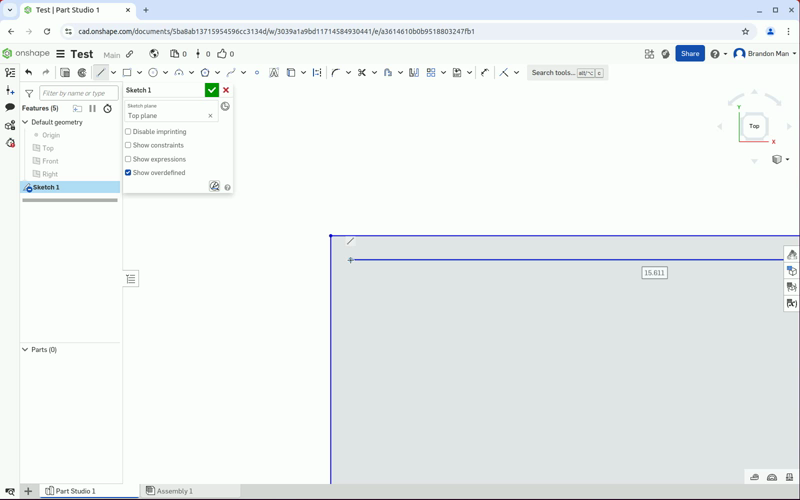
scroll(-6)
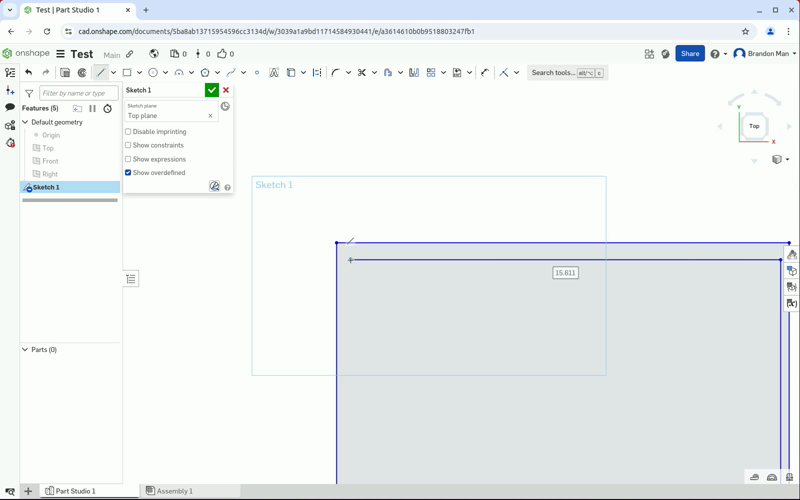
scroll(-6)
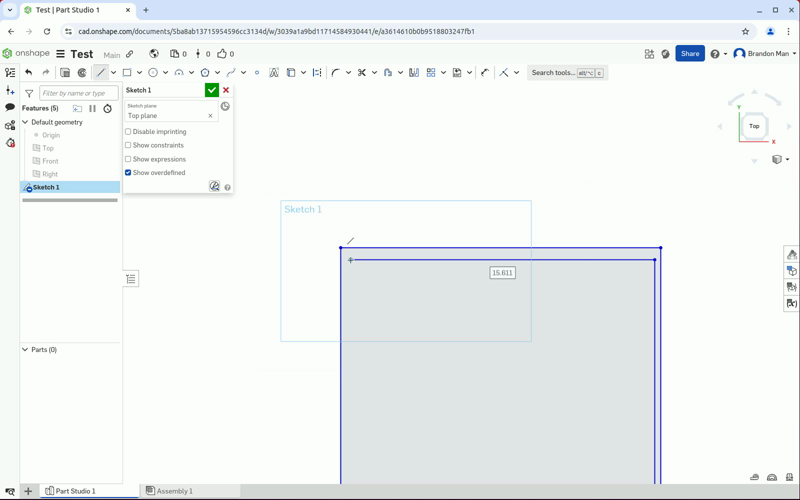
scroll(-6)
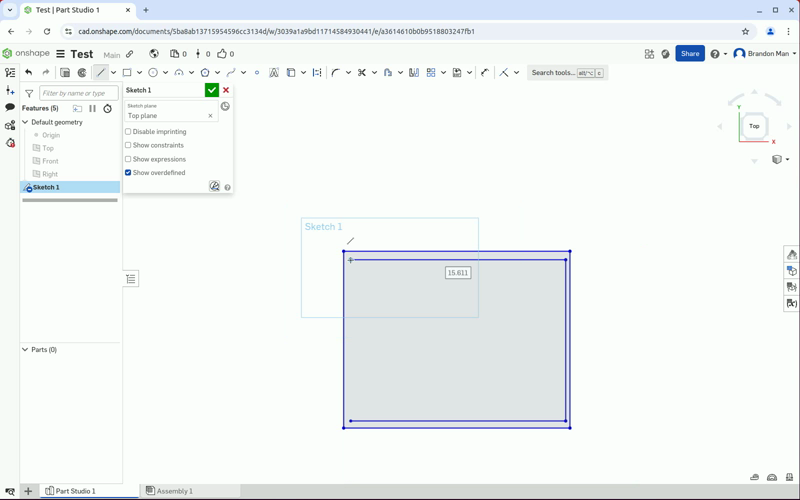
scroll(-6)
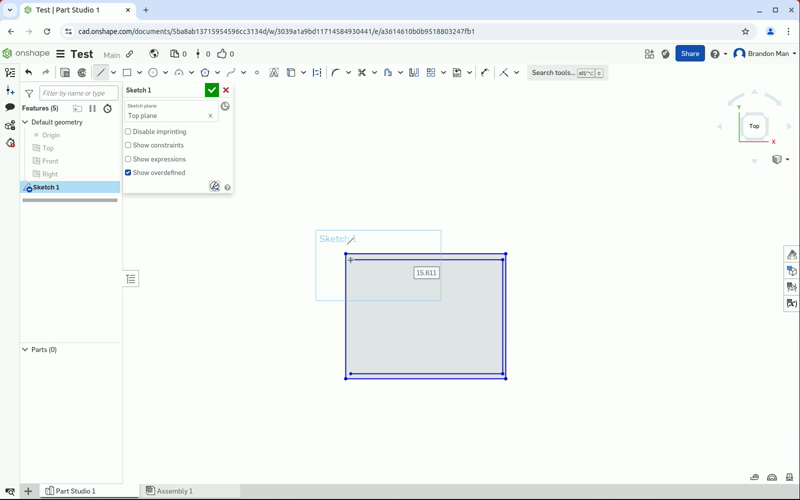
scroll(-6)
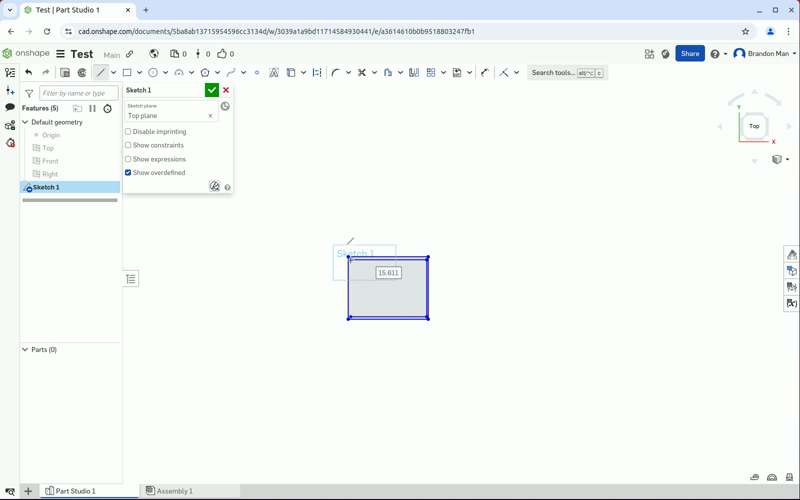
key_up(shift)
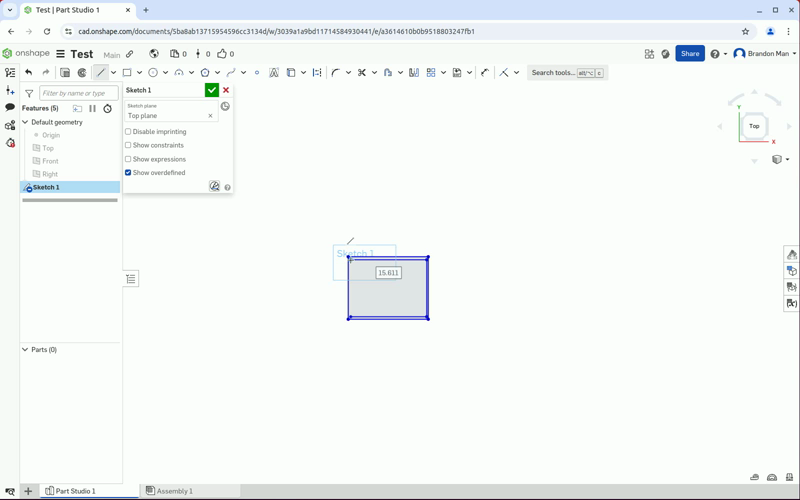
mouse_move(380, 259)
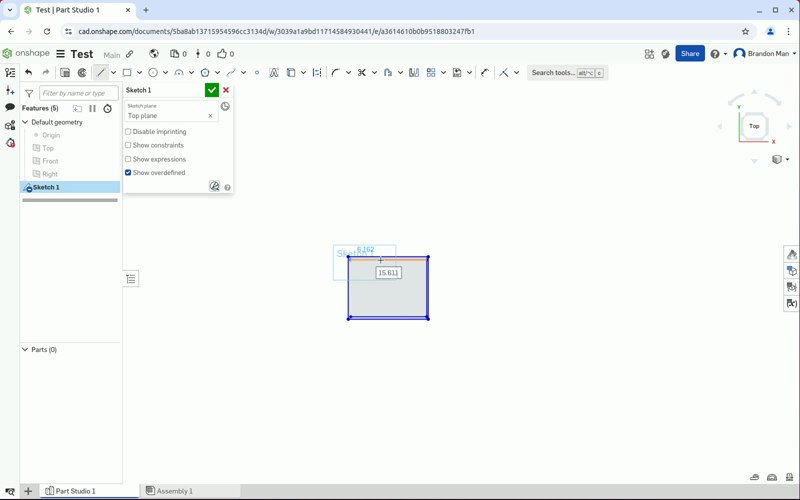
key_down(shift)
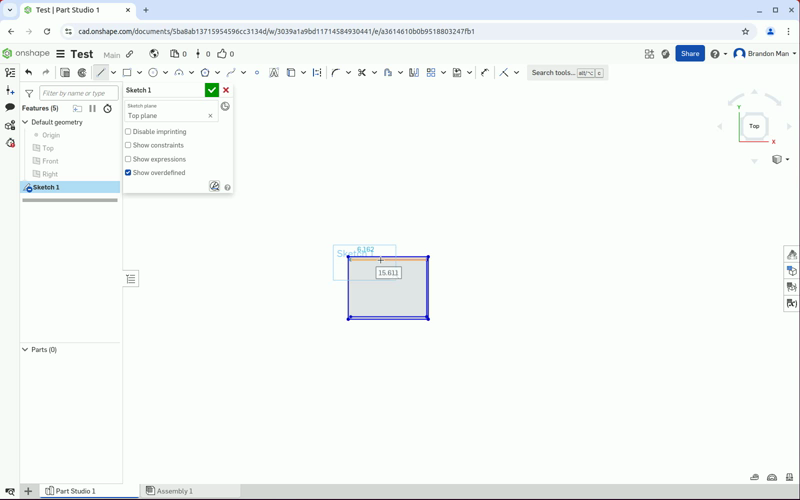
mouse_move(350, 316)
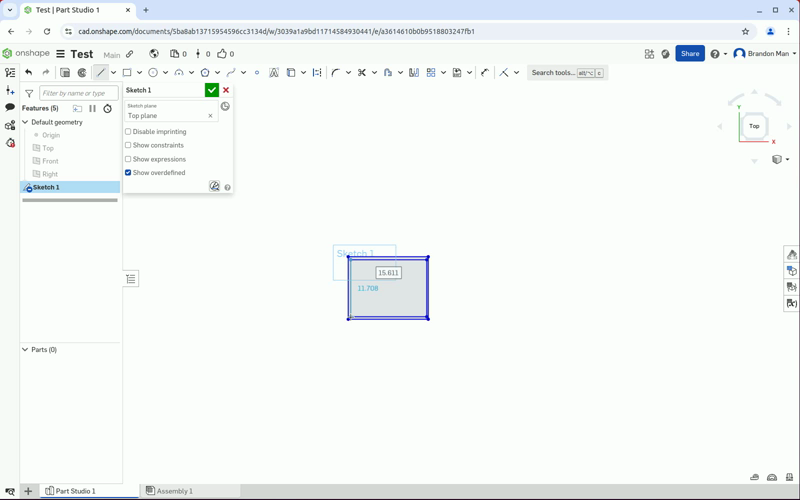
scroll(6)
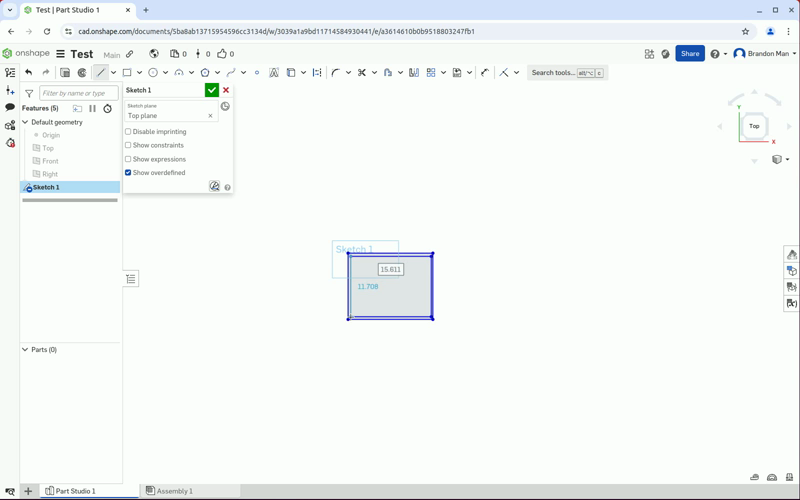
scroll(6)
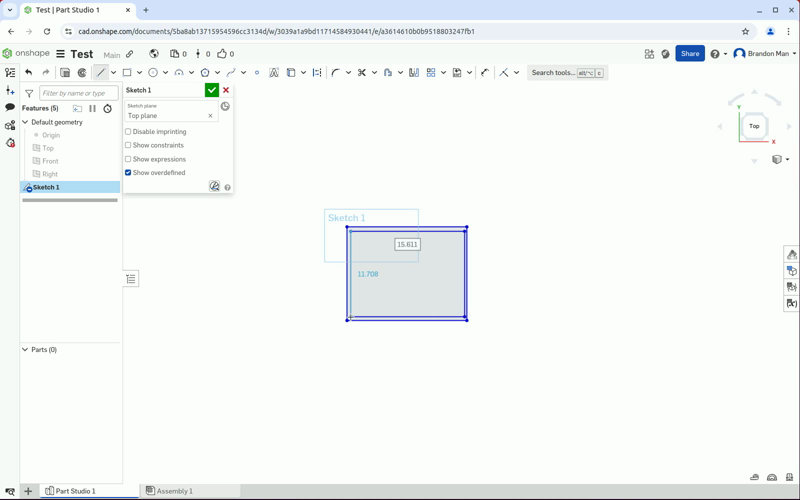
scroll(6)
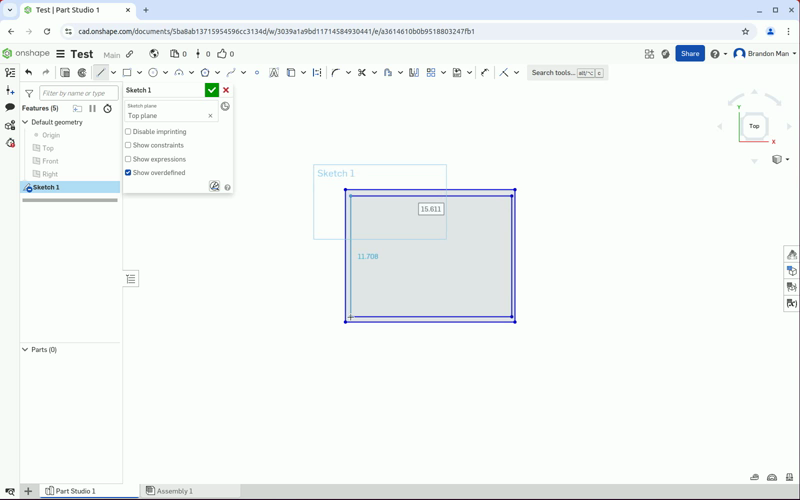
scroll(6)
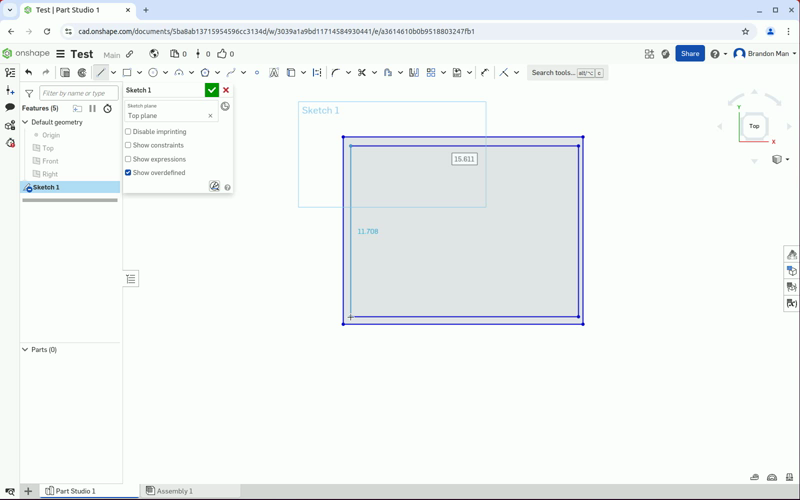
scroll(6)
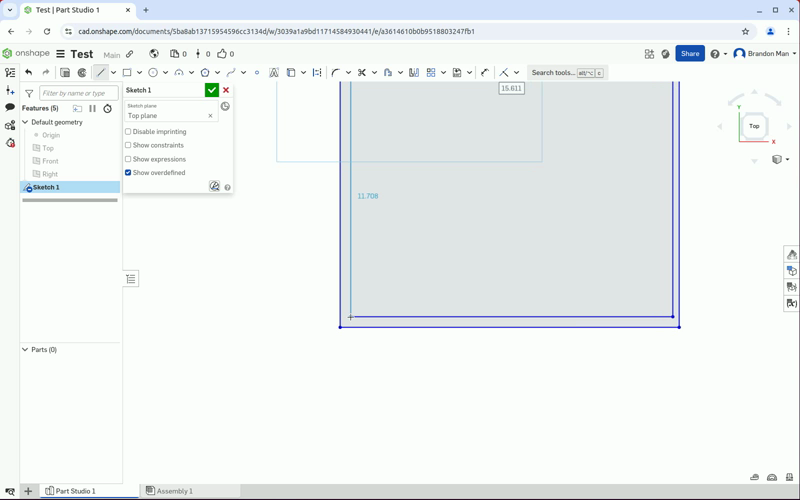
scroll(6)
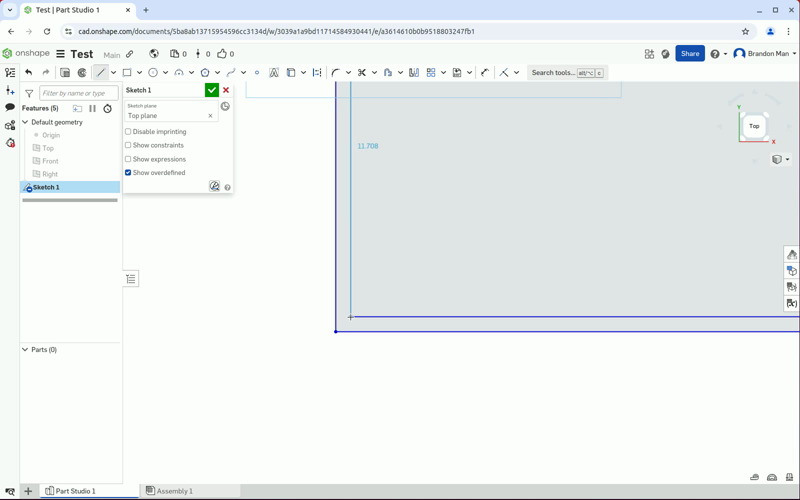
scroll(6)
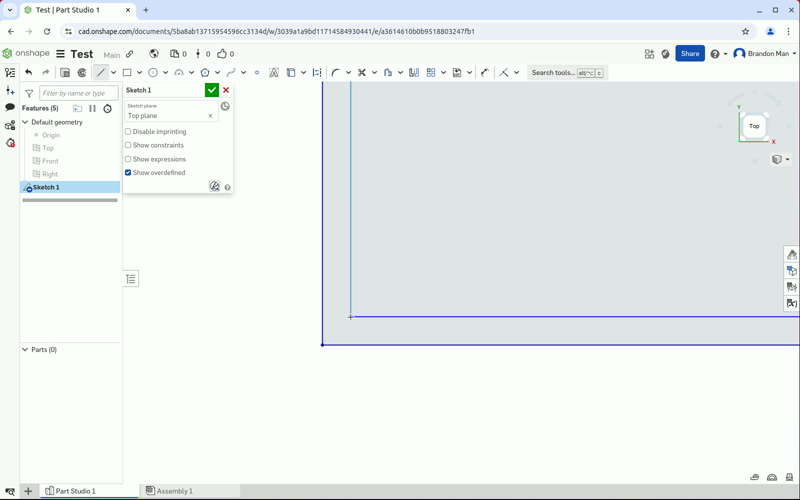
key_up(shift)
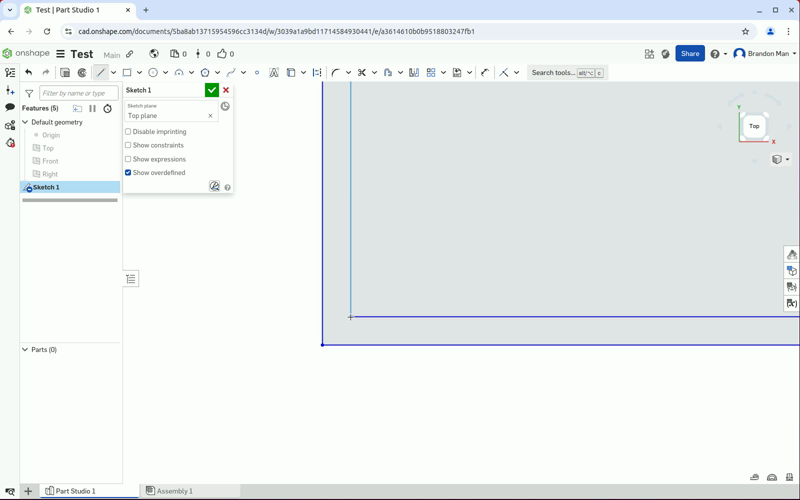
click(350, 316)
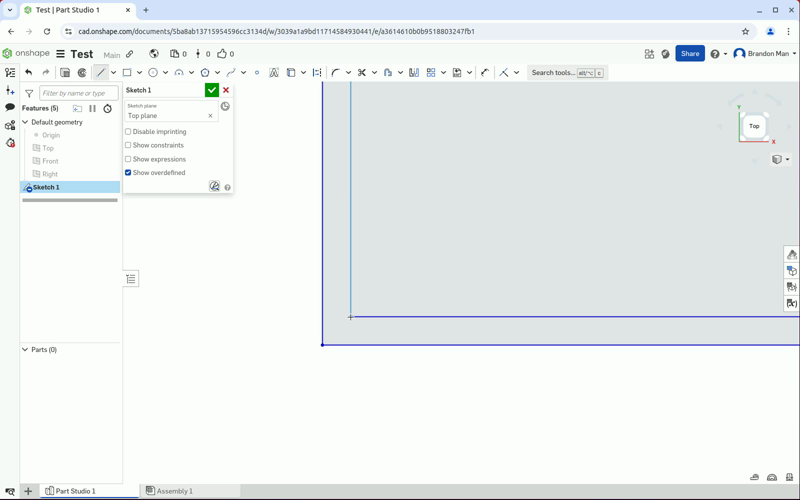
scroll(-6)
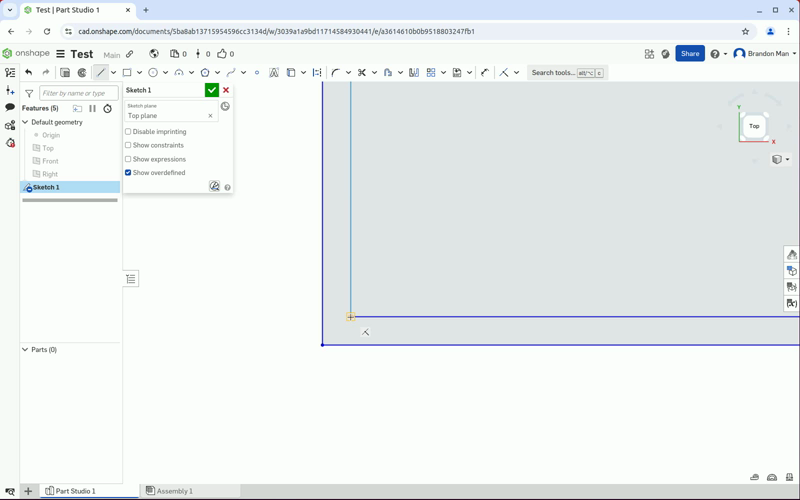
scroll(-6)
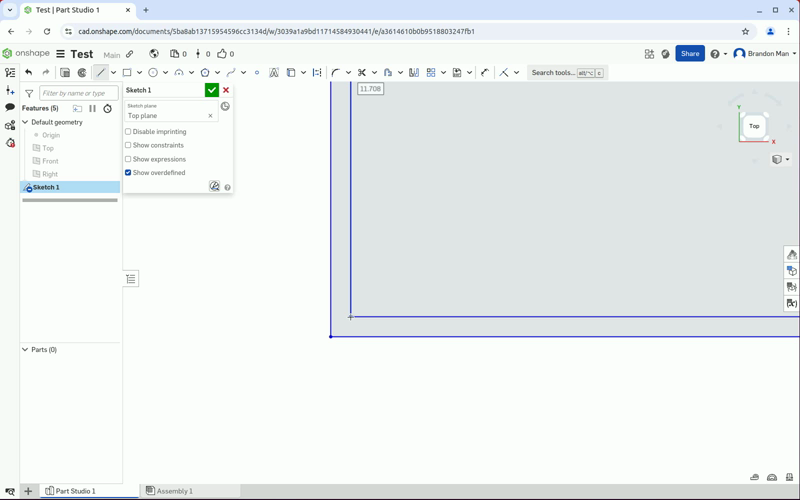
scroll(-6)
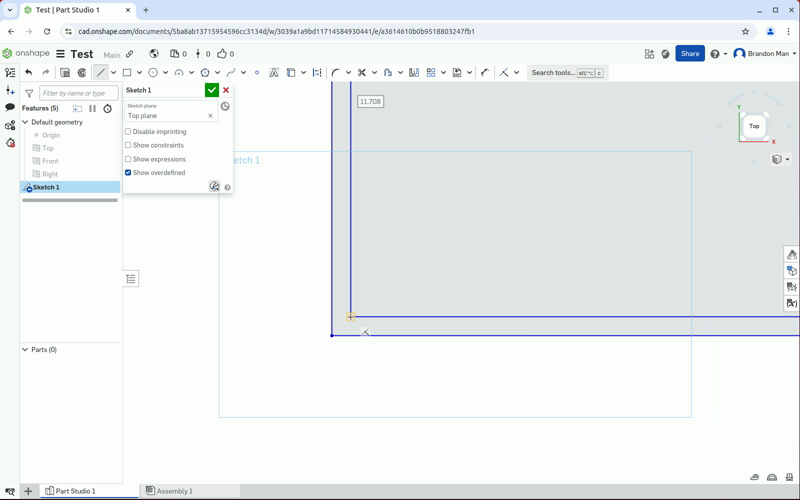
scroll(-6)
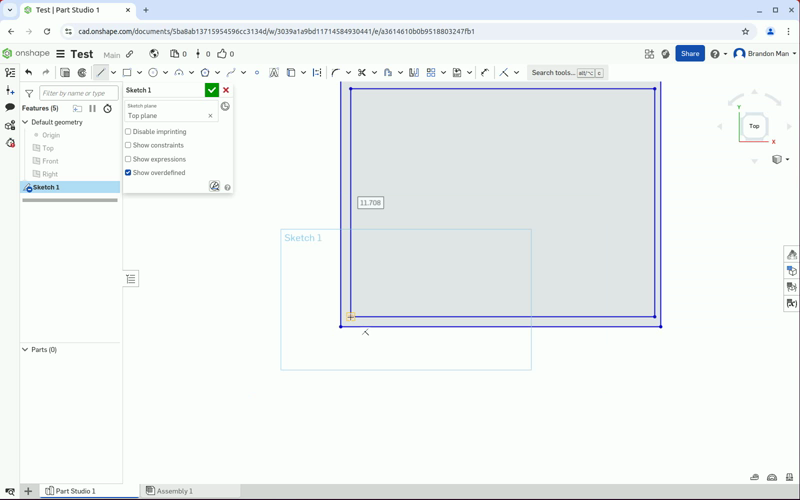
scroll(-6)
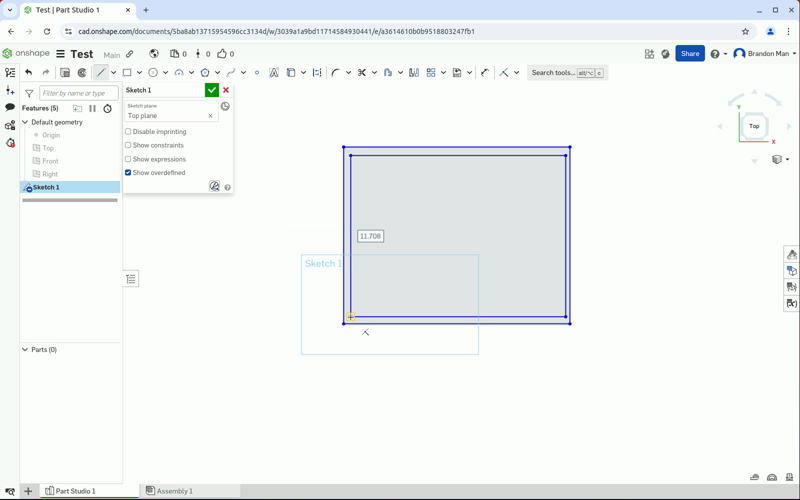
scroll(-6)
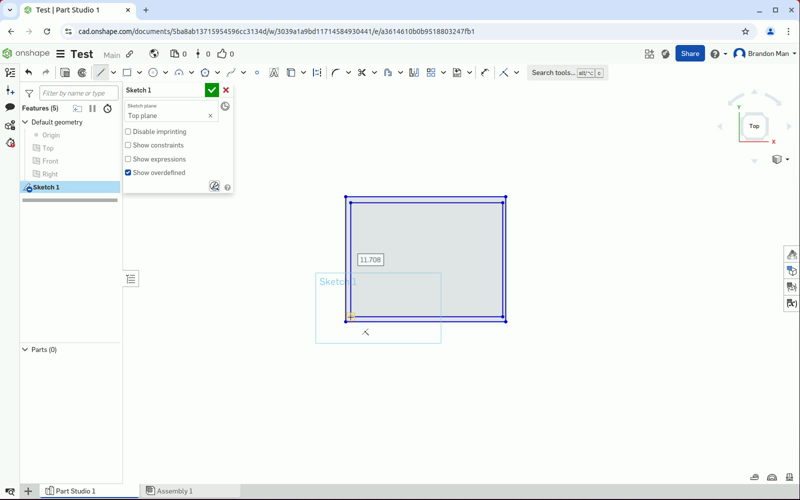
scroll(-6)
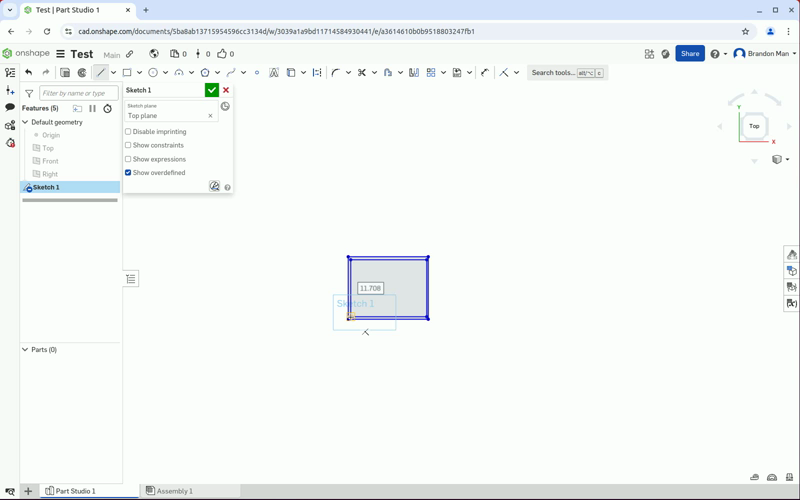
key(esc)
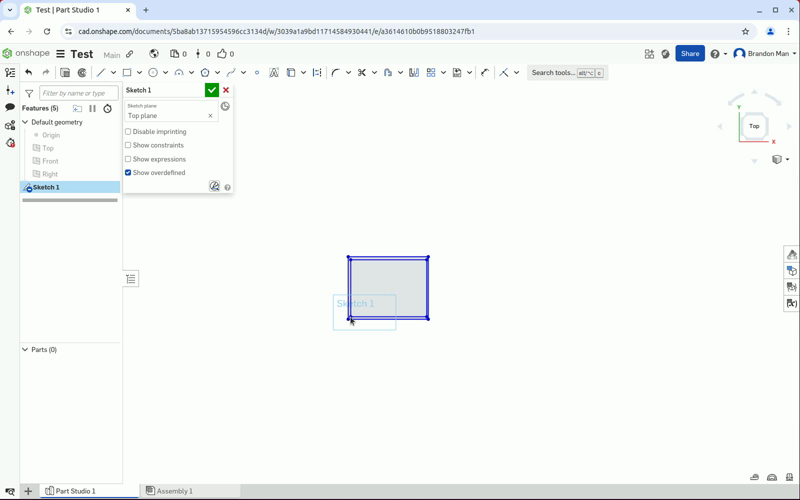
mouse_move(369, 259)
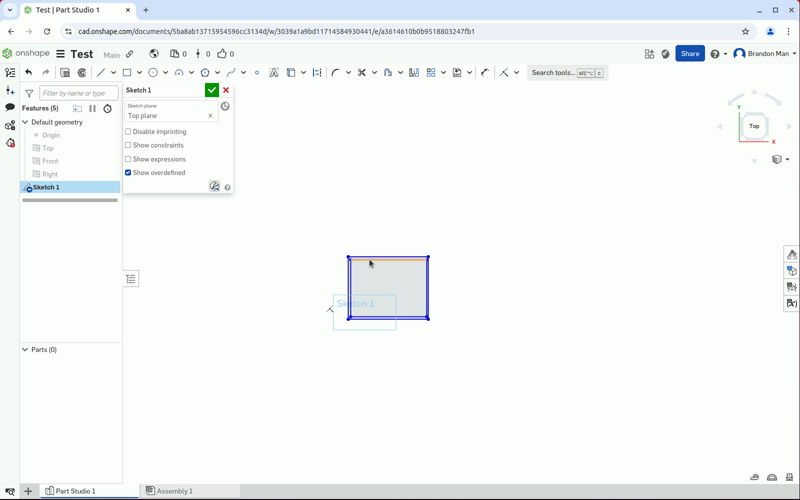
scroll(6)
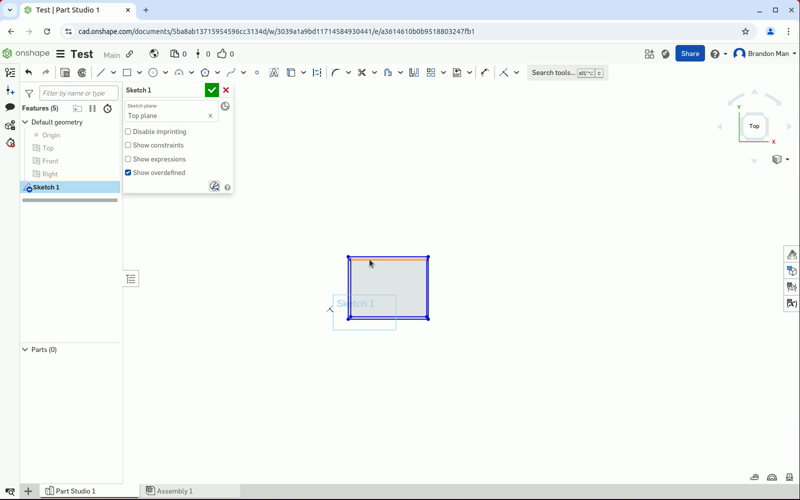
scroll(6)
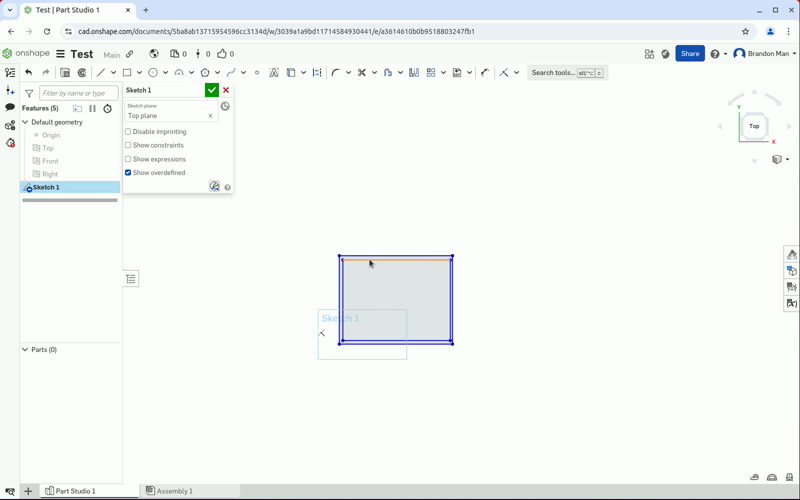
scroll(6)
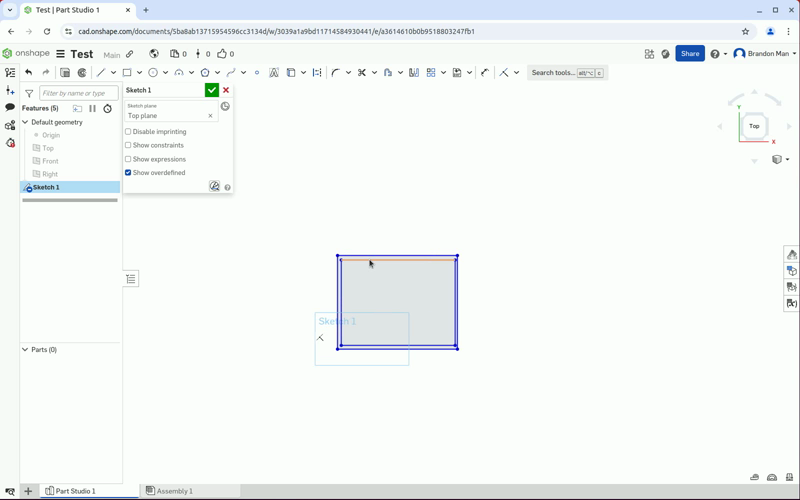
scroll(6)
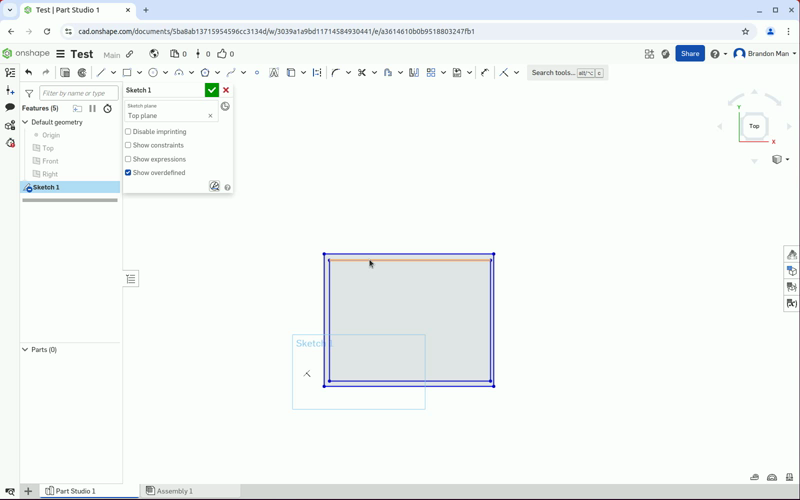
scroll(6)
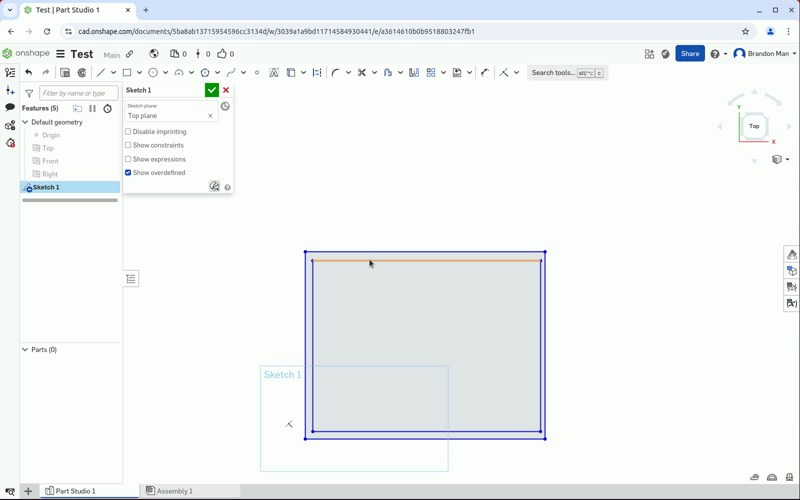
scroll(6)
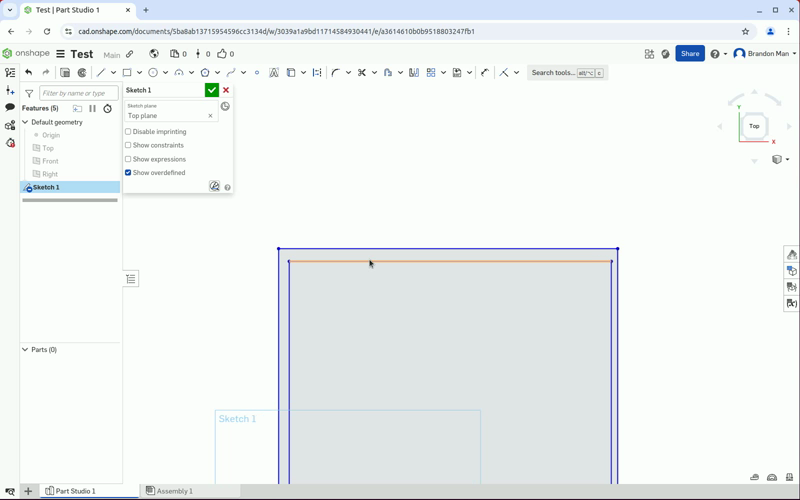
scroll(6)
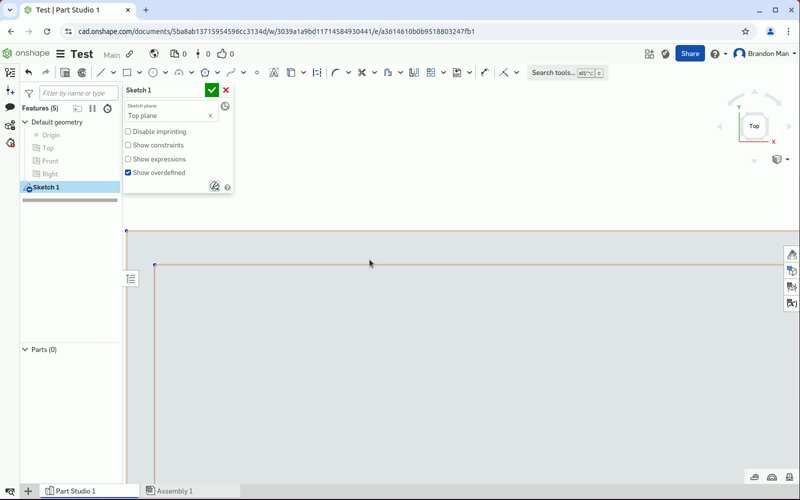
click(369, 259)
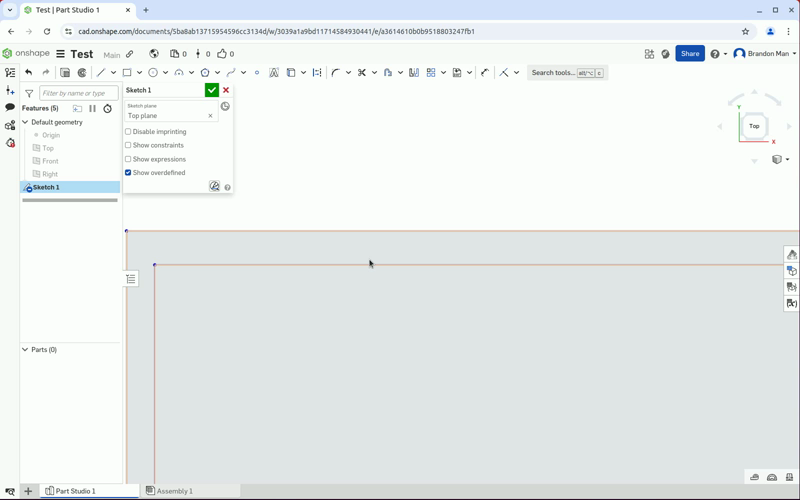
scroll(-6)
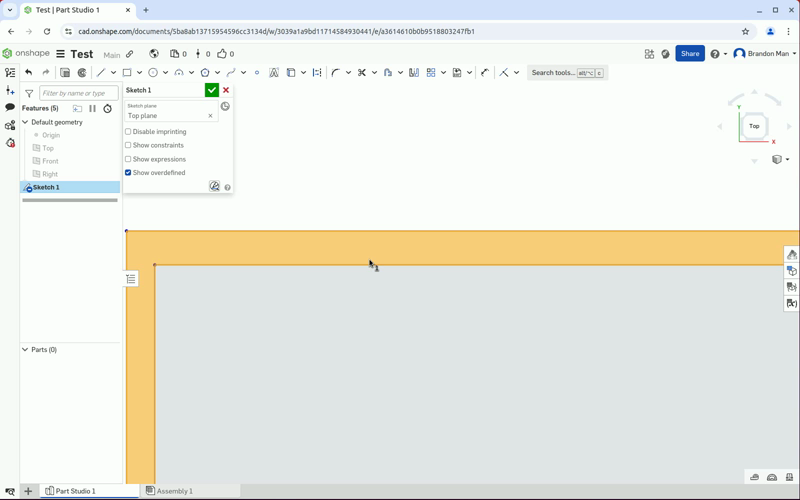
scroll(-6)
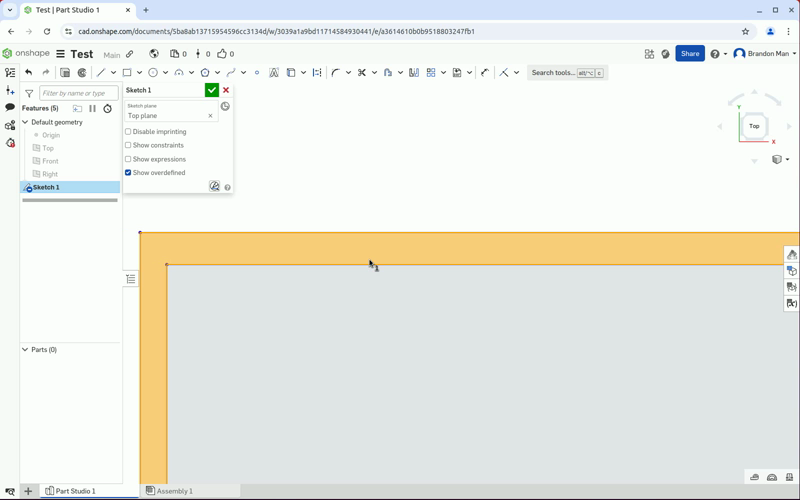
scroll(-6)
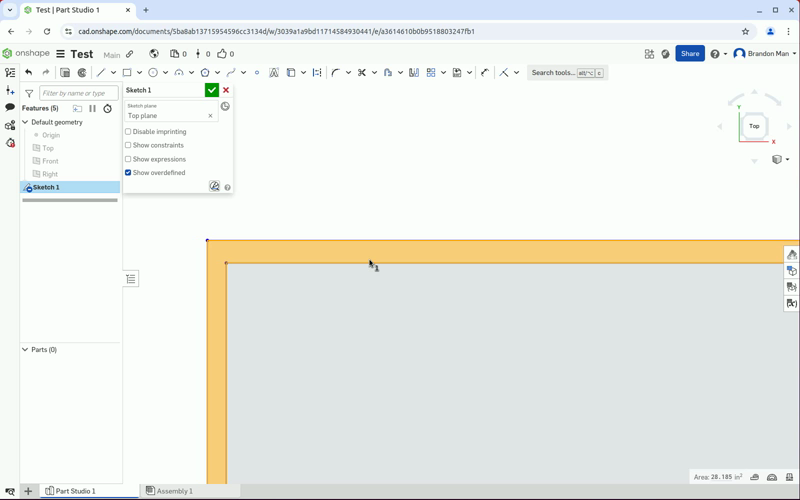
scroll(-6)
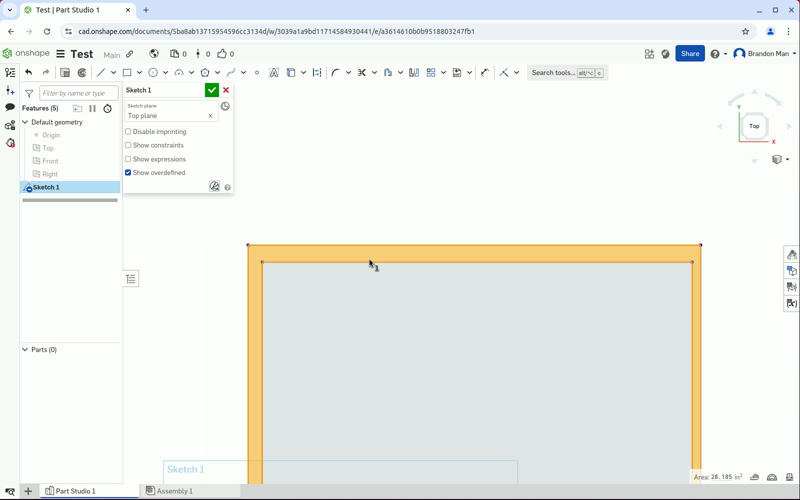
scroll(-6)
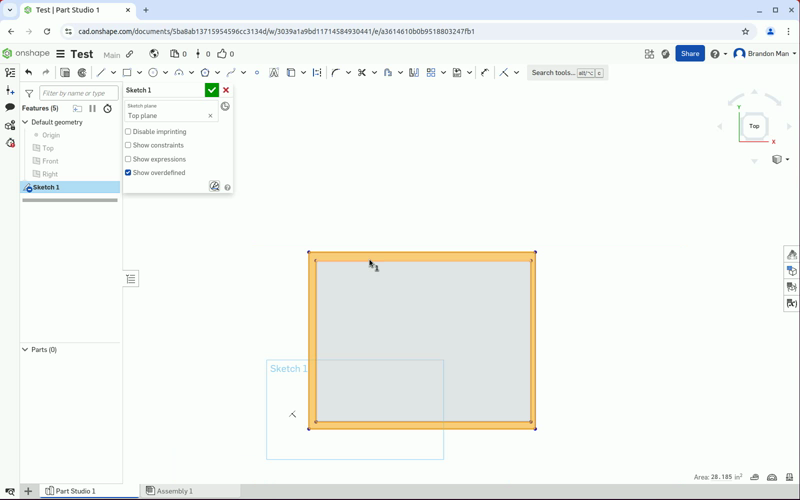
scroll(-6)
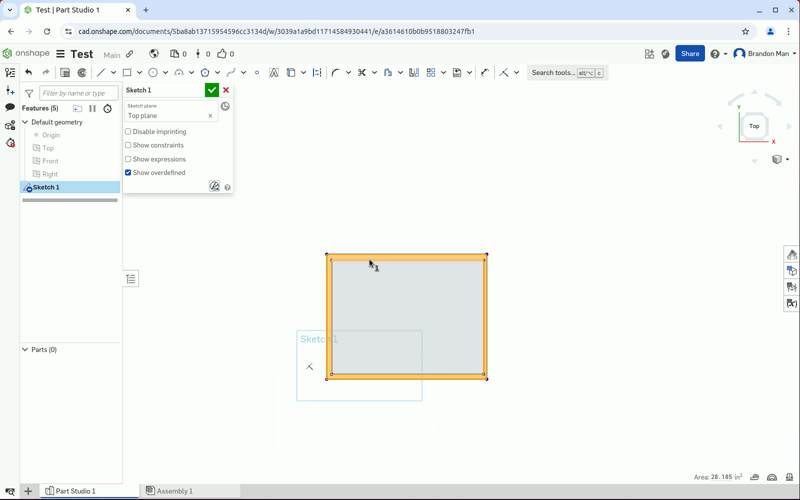
scroll(-6)
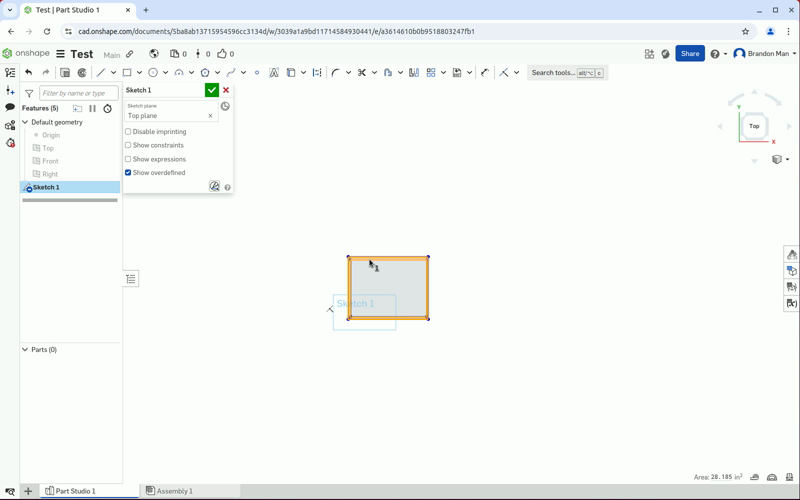
mouse_move(73, 352)
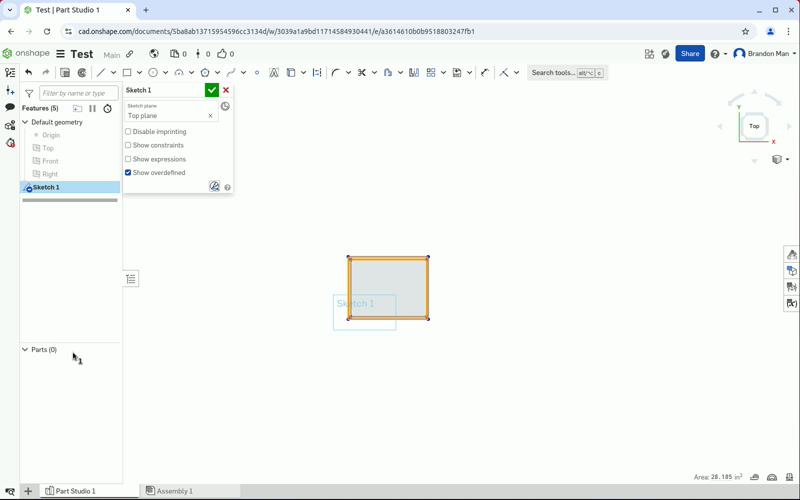
key(shift+y)
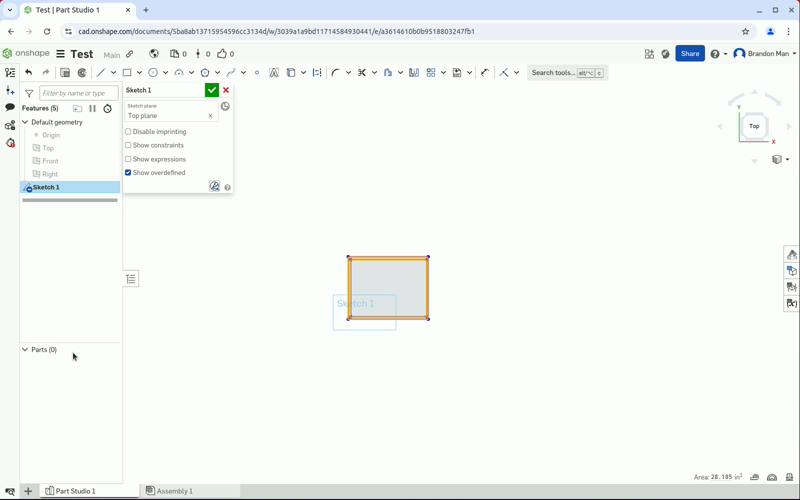
key(shift+e)
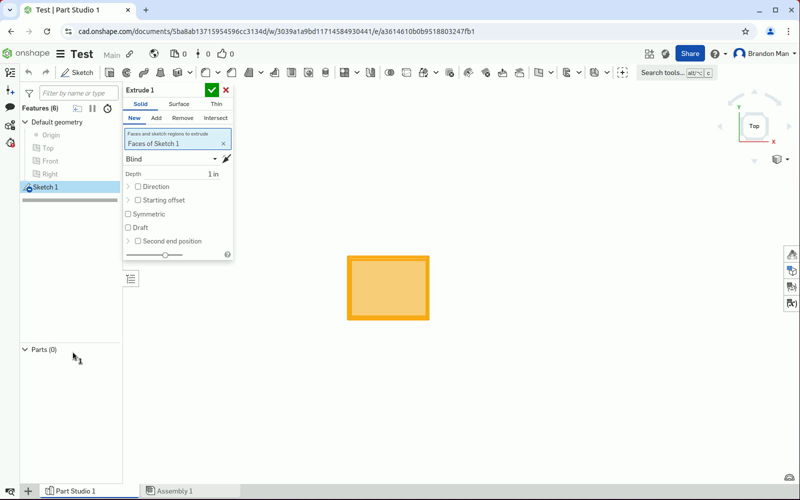
mouse_move(143, 106)
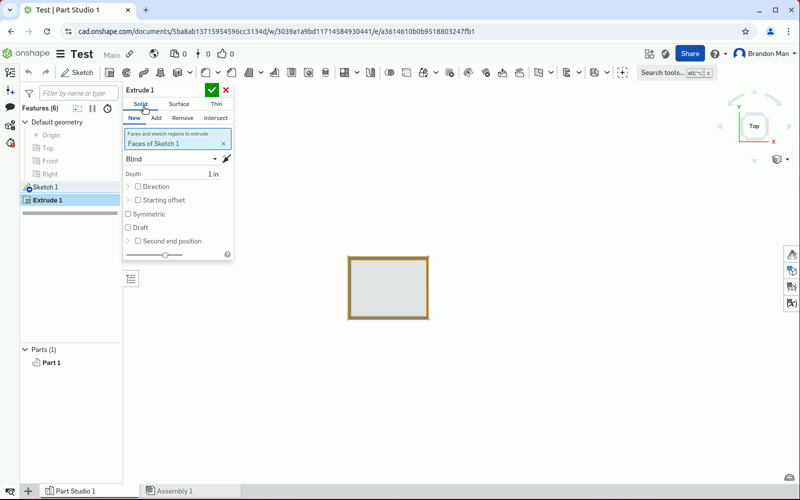
click(143, 106)
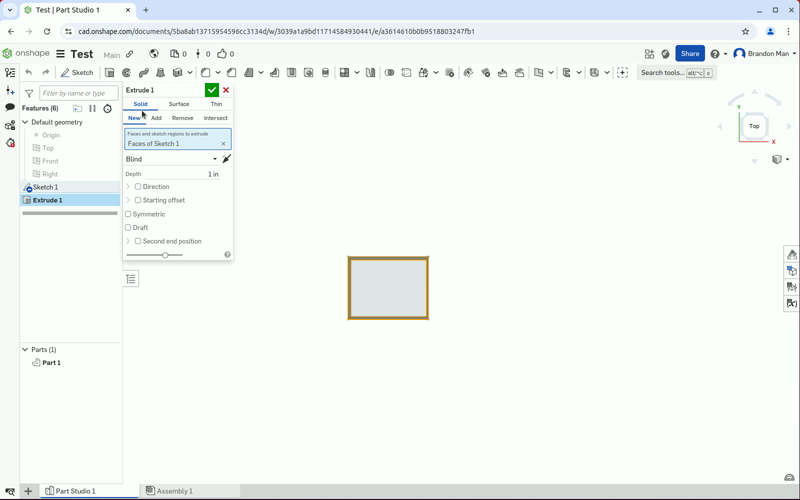
mouse_move(137, 120)
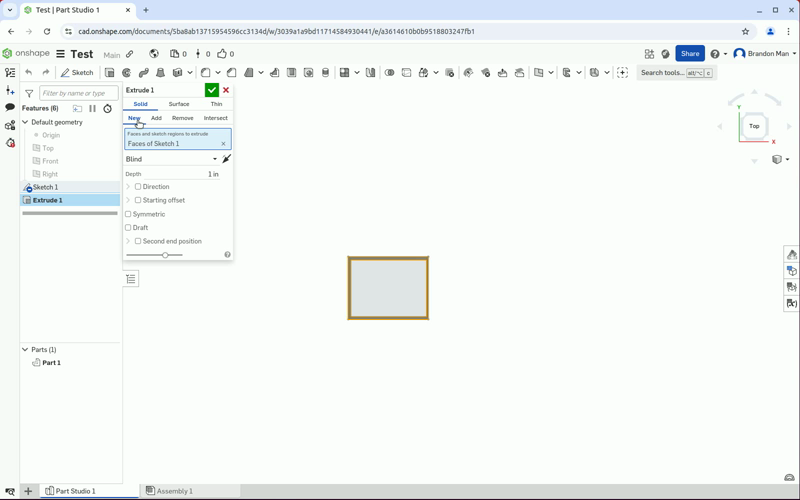
click(137, 120)
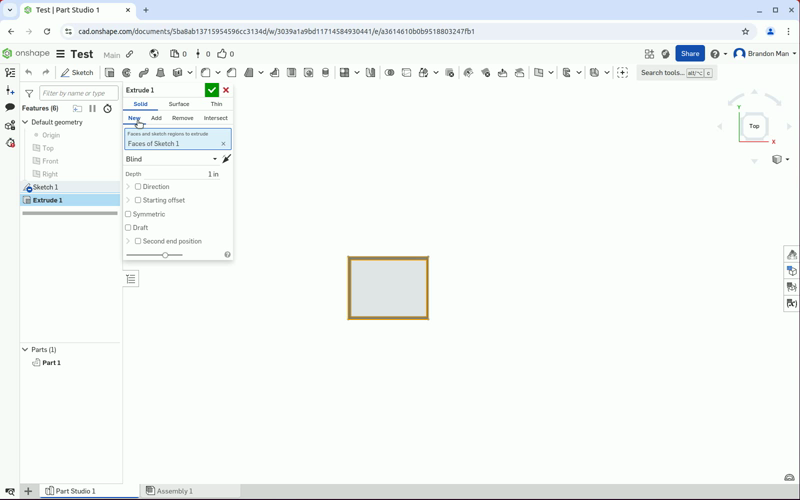
key(tab, 4)
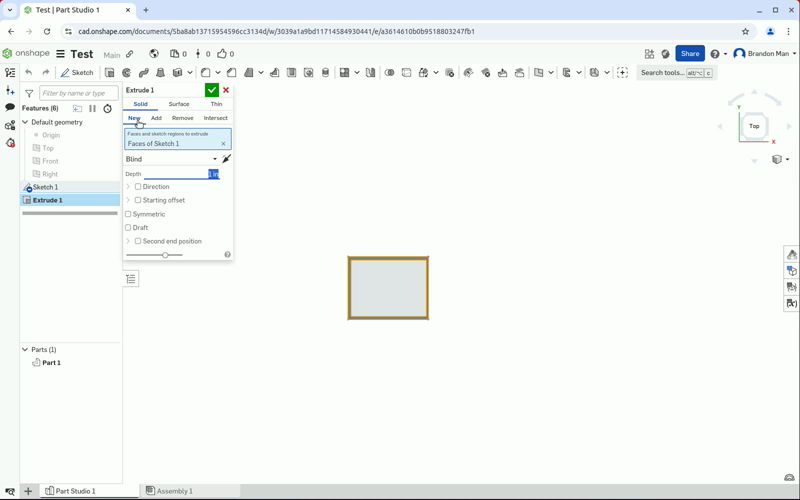
text(10.11)
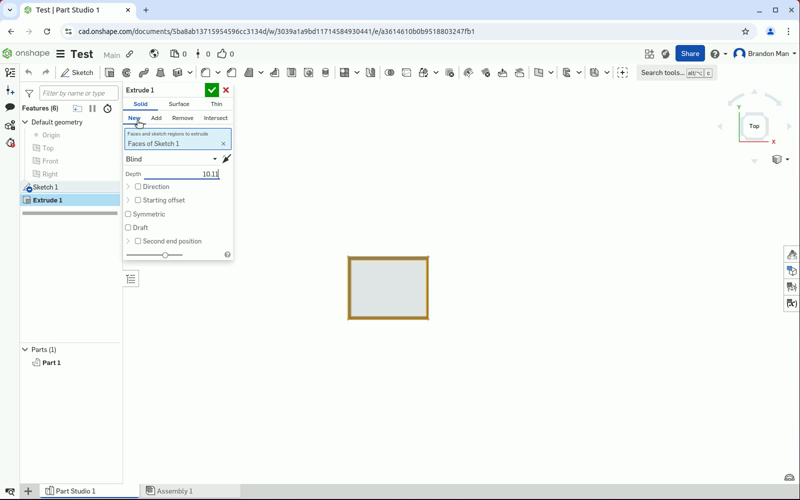
key(enter)
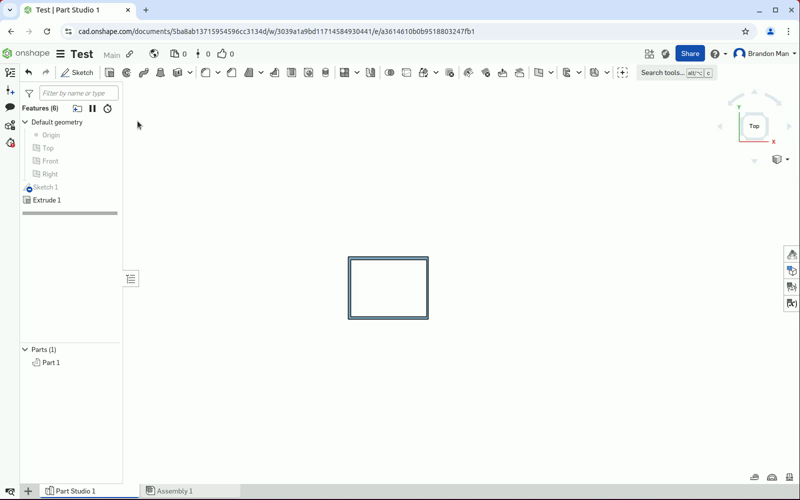
key(shift+h)
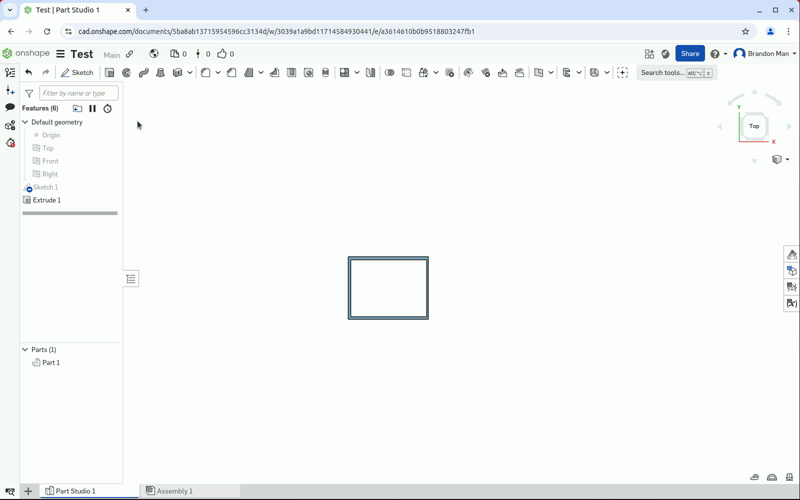
key(shift+h)
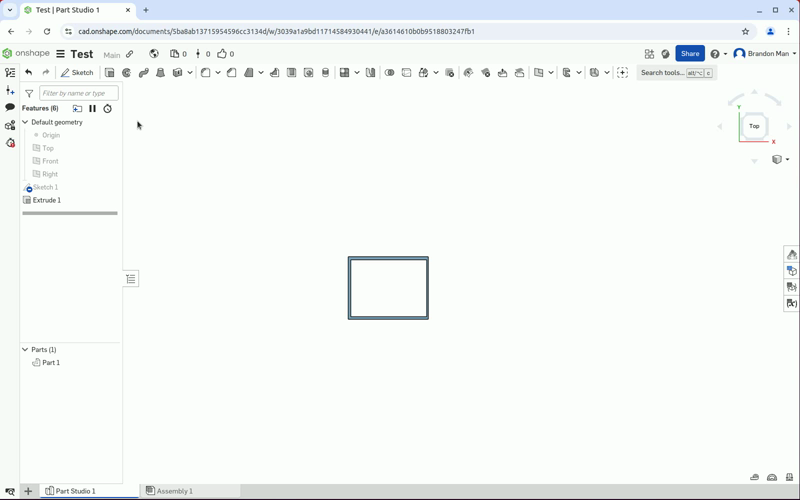
mouse_move(73, 189)
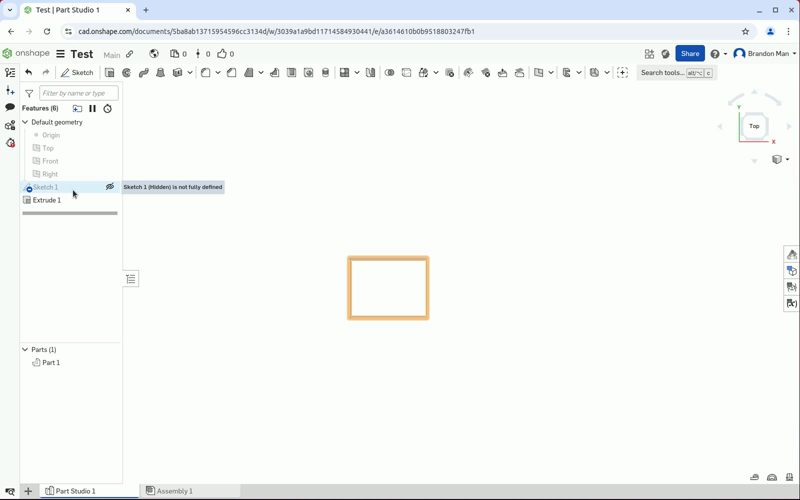
click(73, 189)
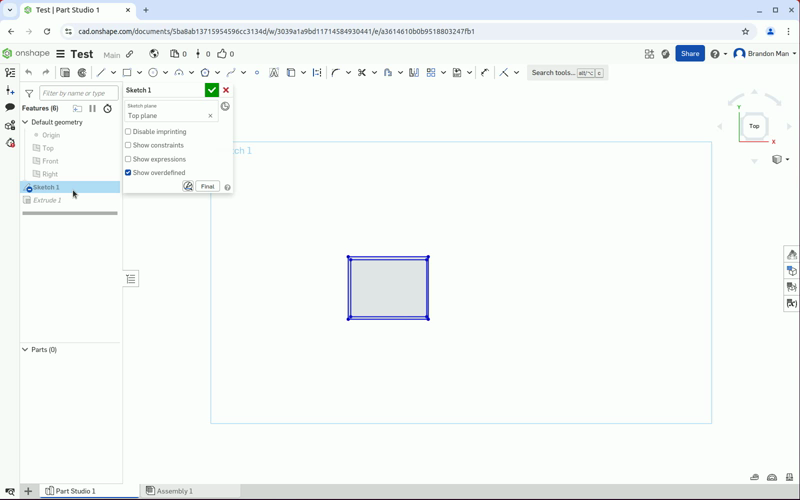
mouse_move(229, 92)
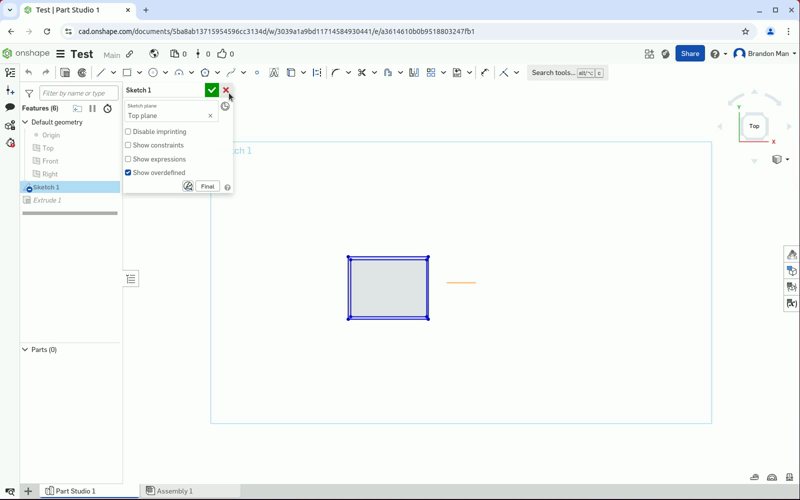
click(229, 92)
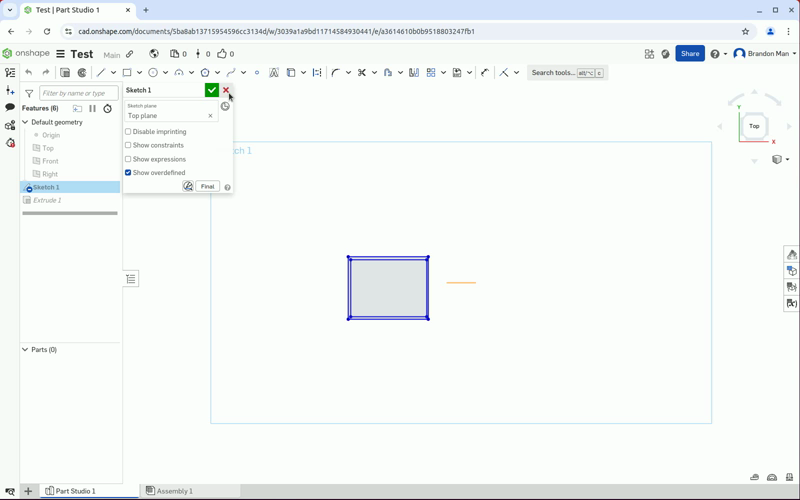
key(shift+s)
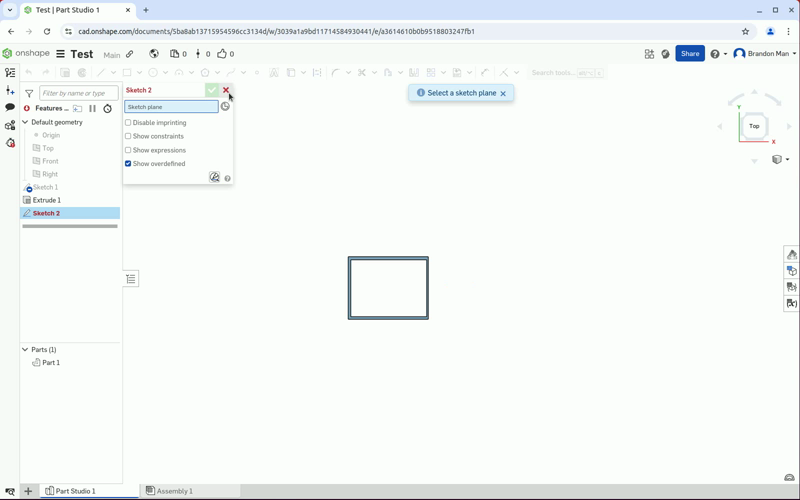
mouse_move(73, 150)
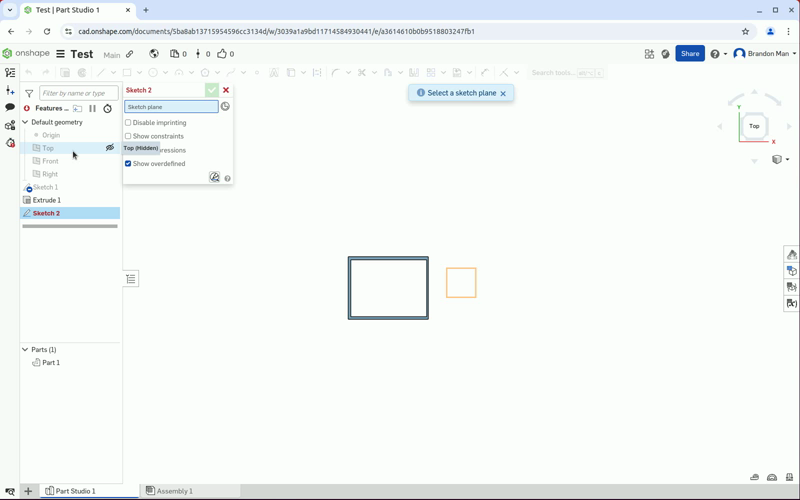
click(73, 150)
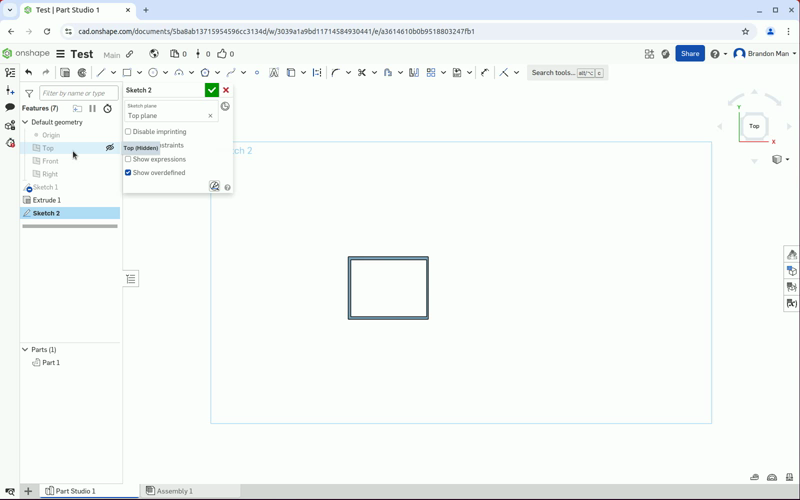
mouse_move(73, 352)
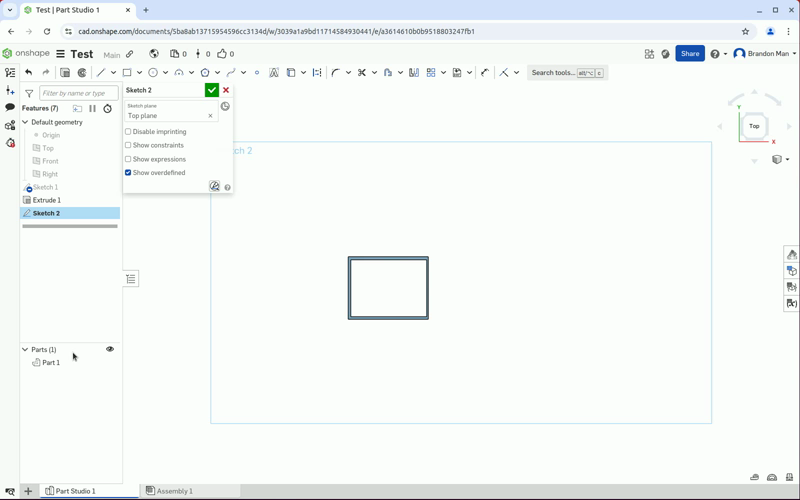
key(y)
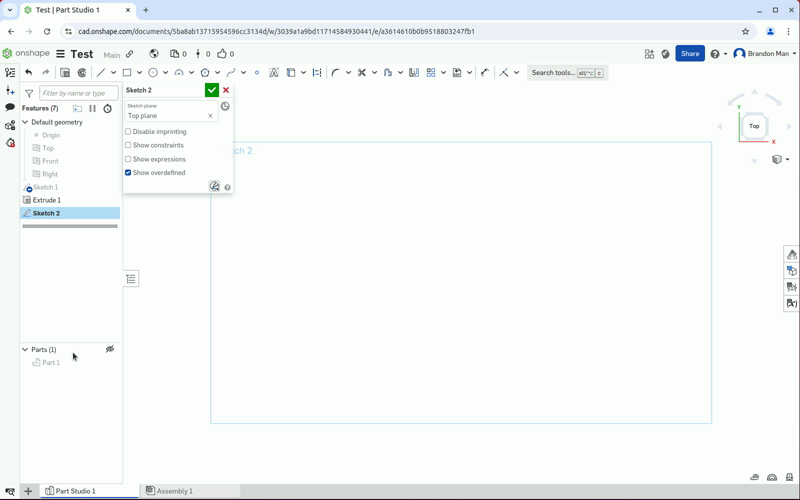
key(l)
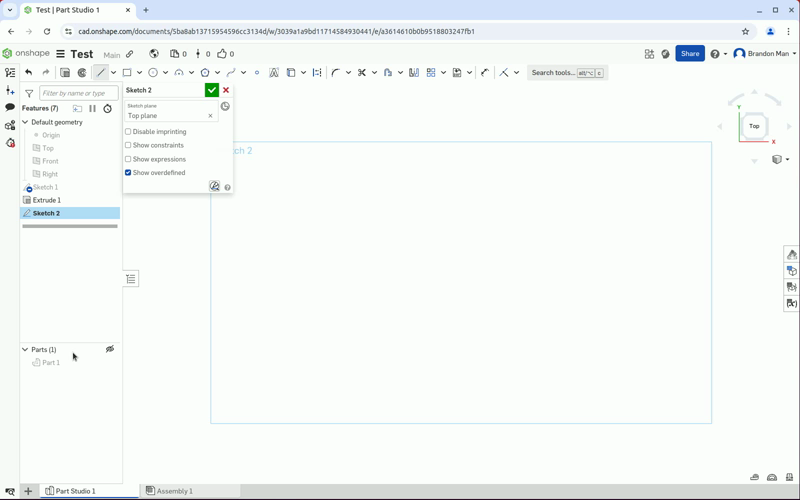
key_down(shift)
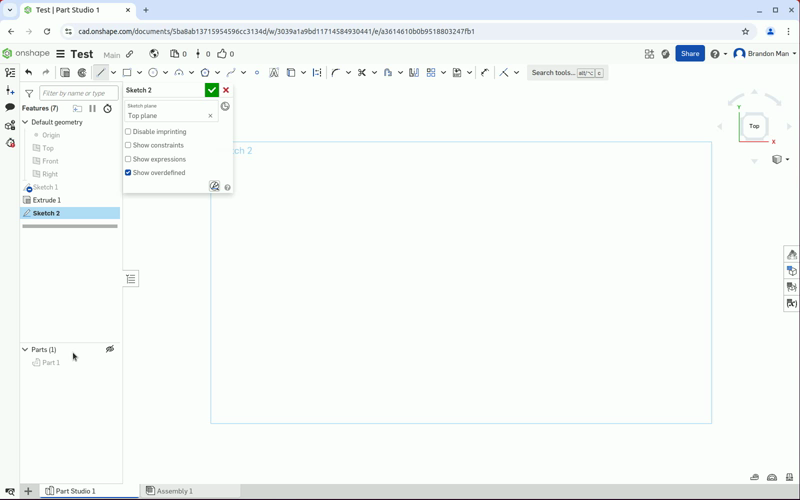
mouse_move(348, 319)
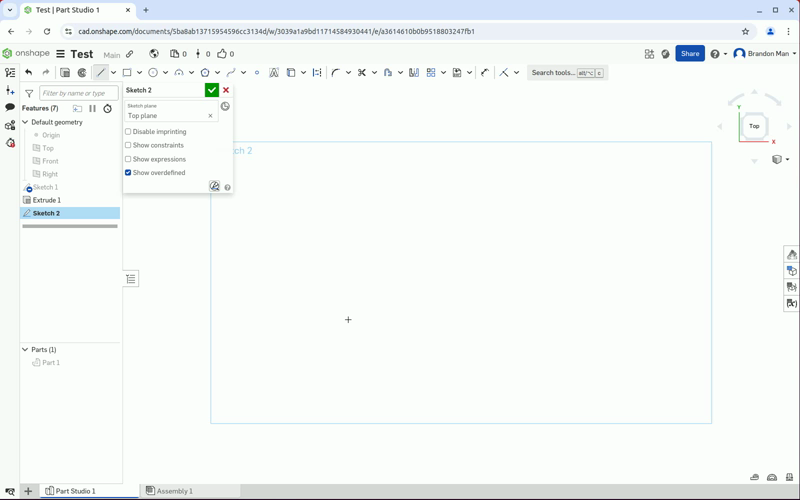
click(348, 319)
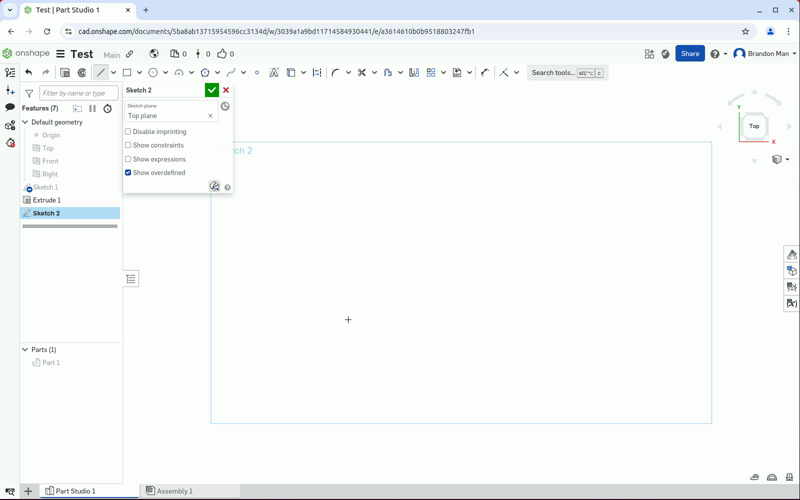
key_up(shift)
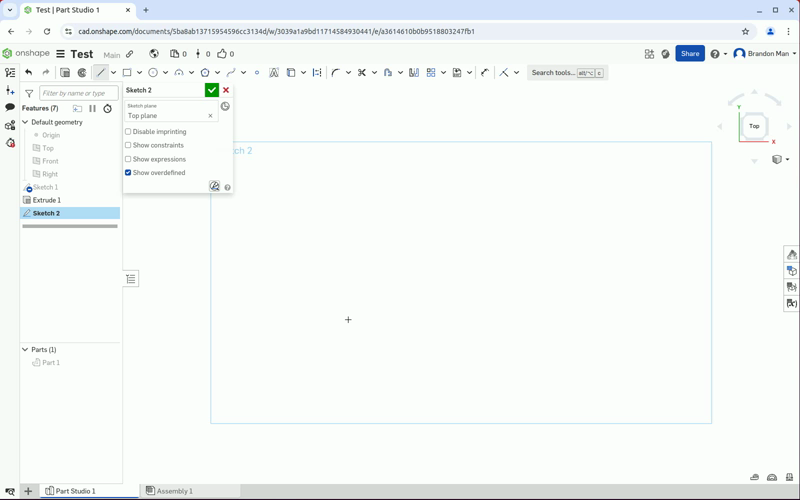
key_down(shift)
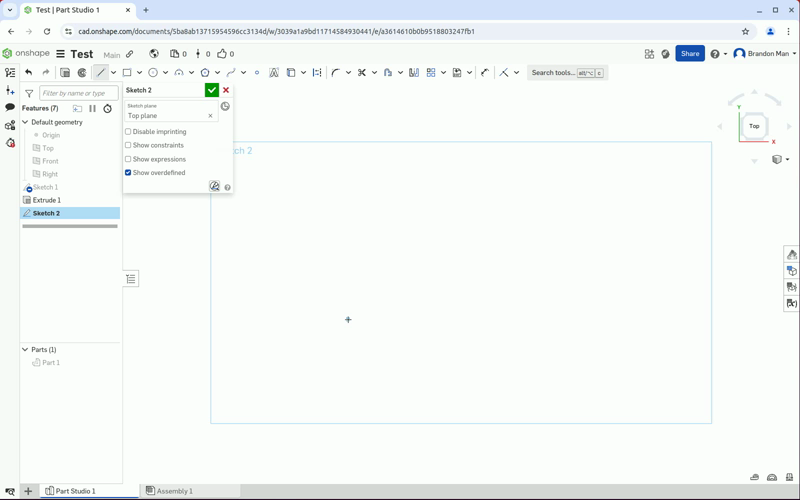
mouse_move(428, 319)
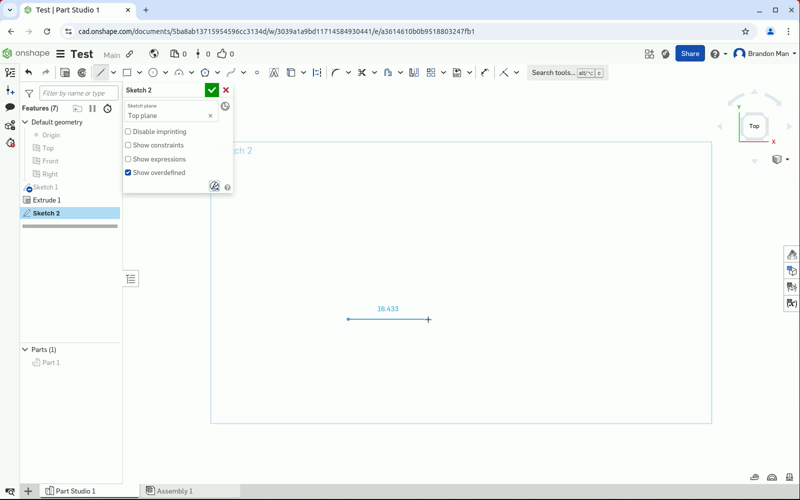
click(428, 319)
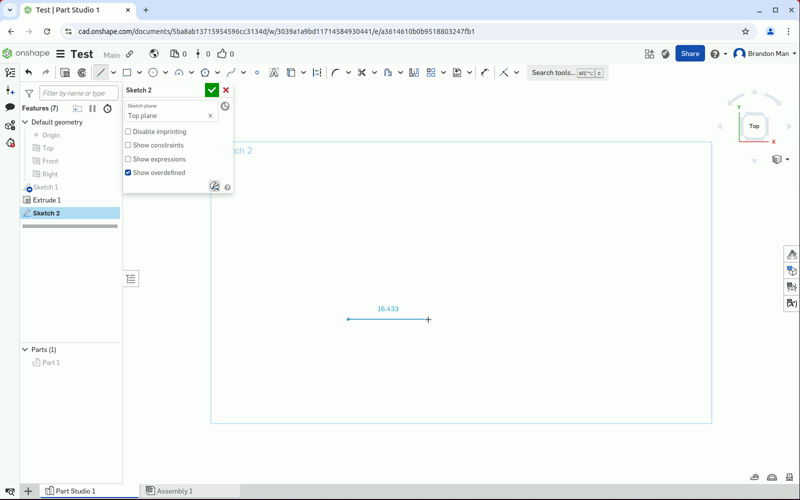
key_up(shift)
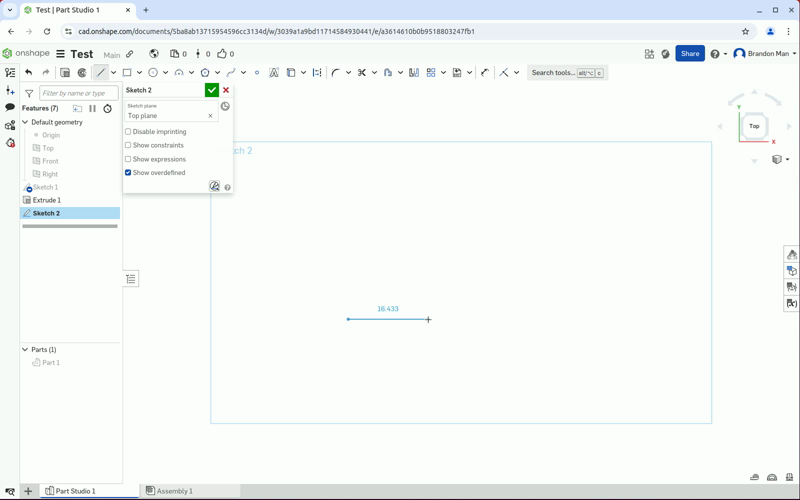
key_down(shift)
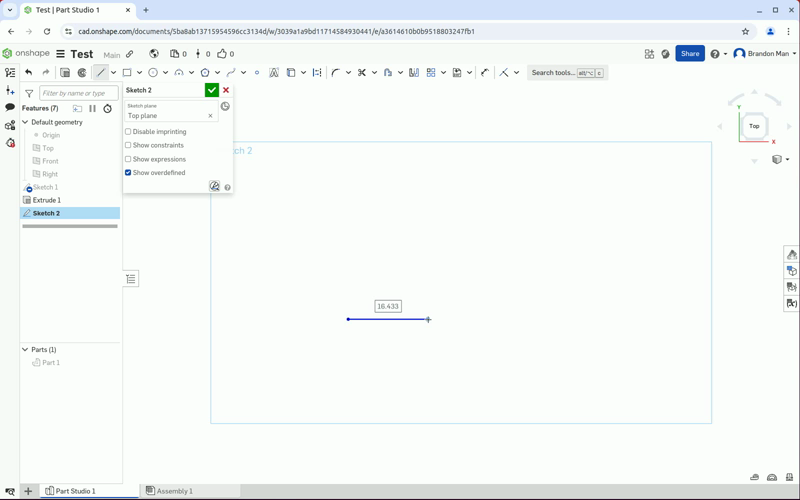
mouse_move(428, 256)
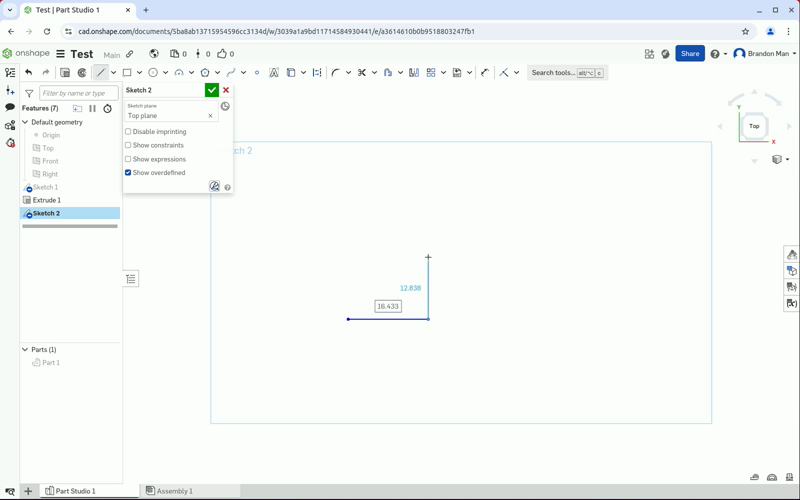
click(428, 256)
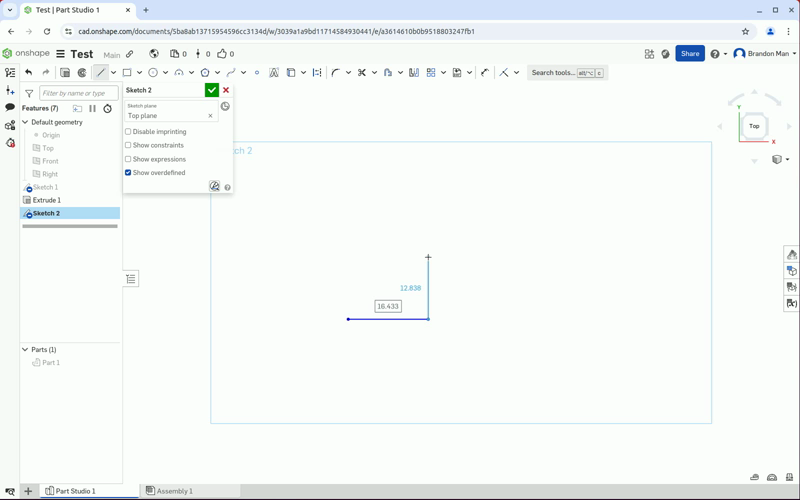
key_up(shift)
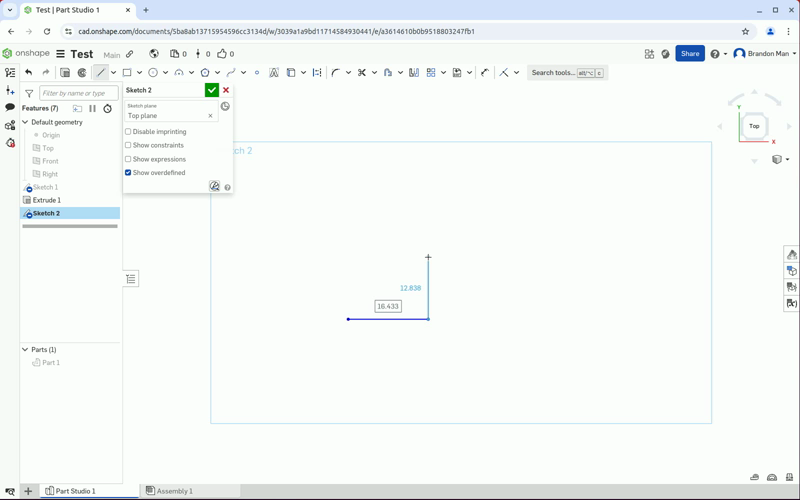
key_down(shift)
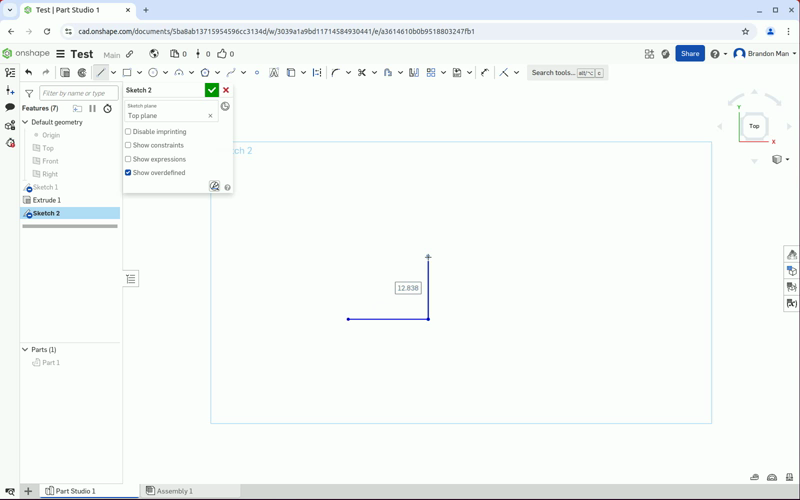
mouse_move(348, 256)
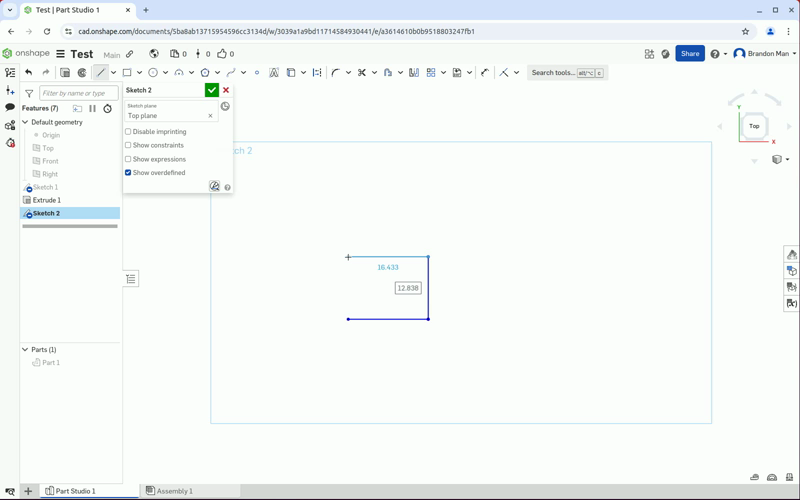
click(348, 256)
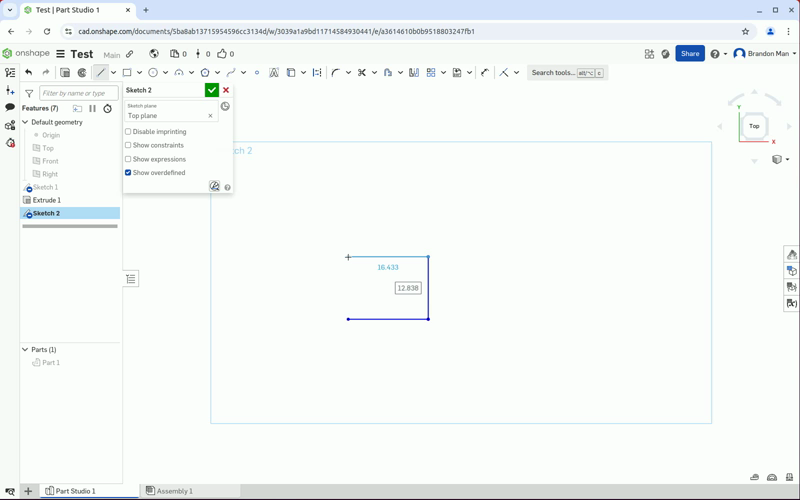
key_up(shift)
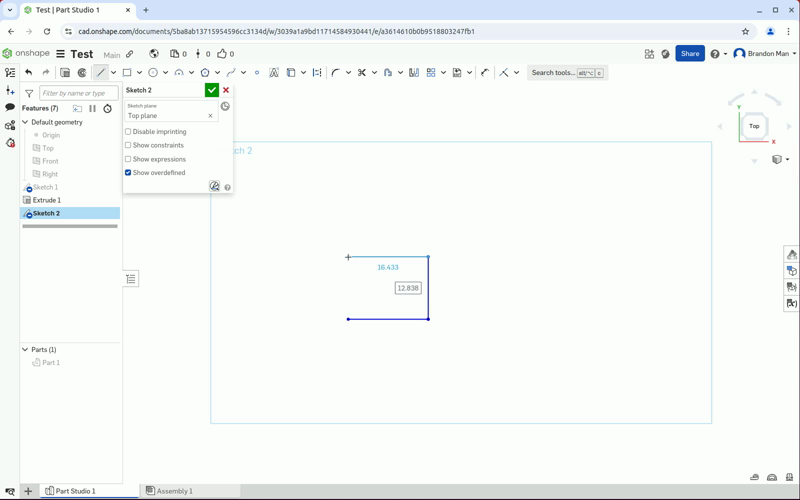
key_down(shift)
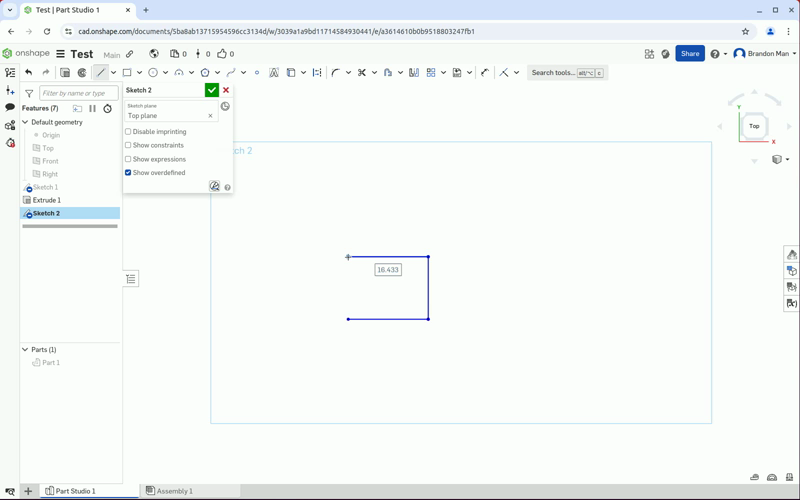
mouse_move(348, 319)
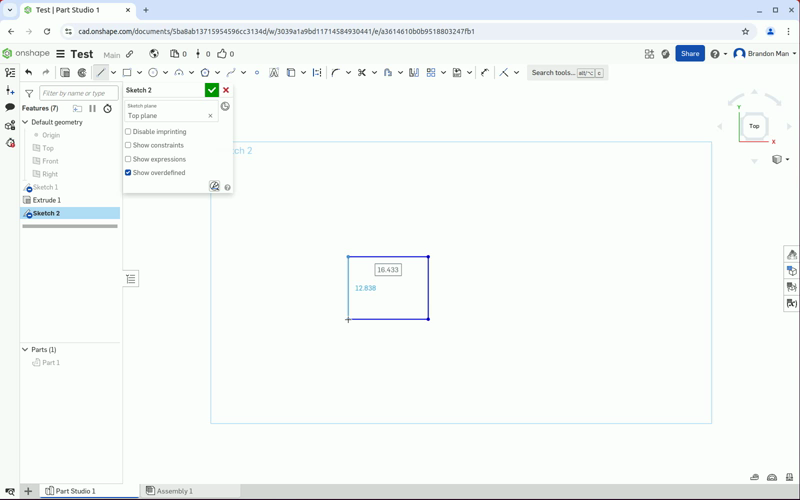
key_up(shift)
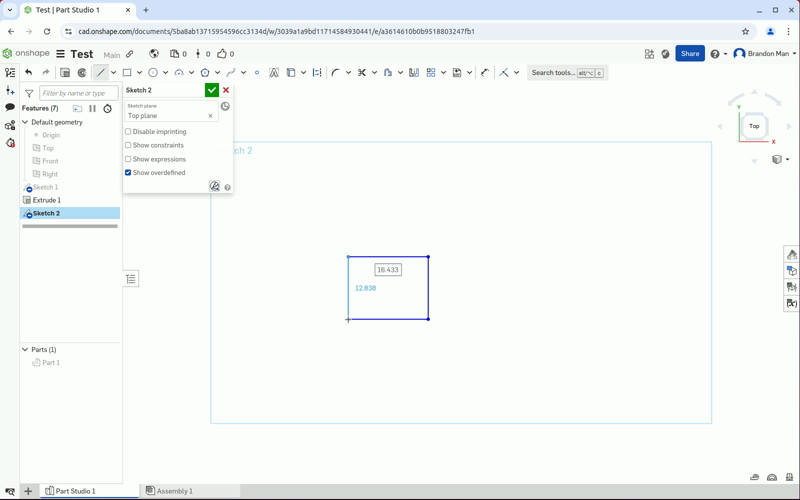
click(348, 319)
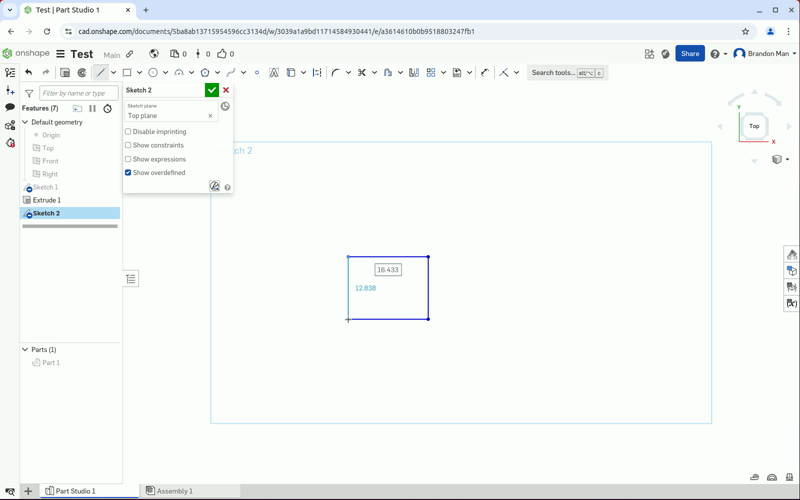
key(esc)
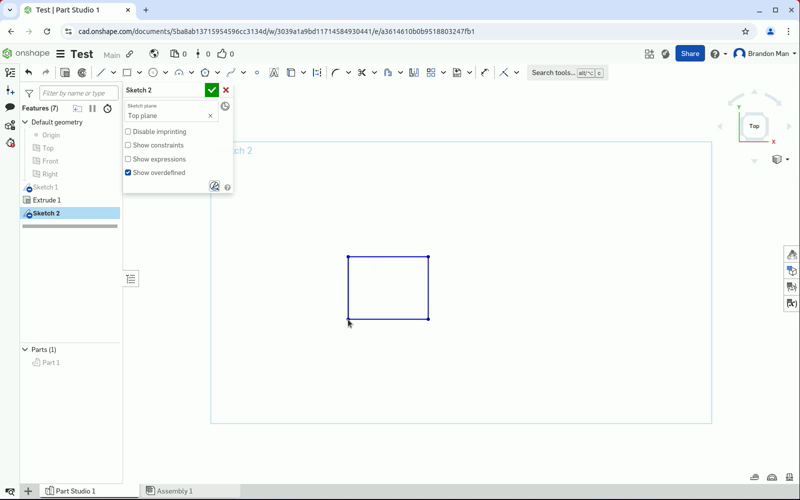
key(l)
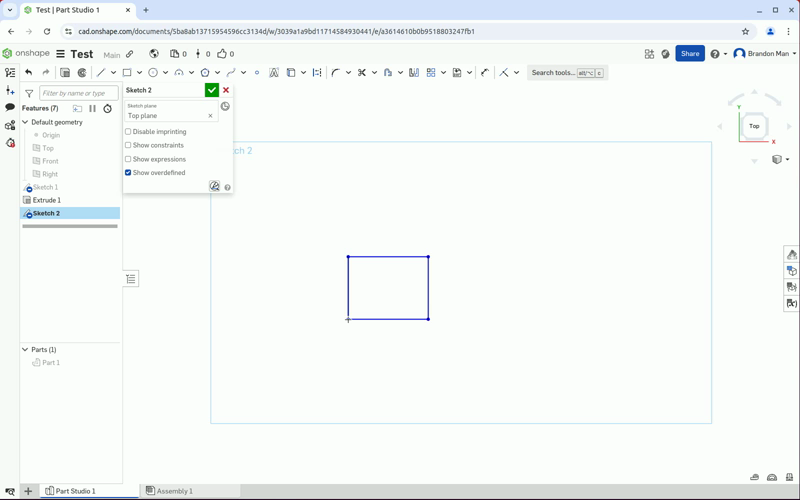
key_down(shift)
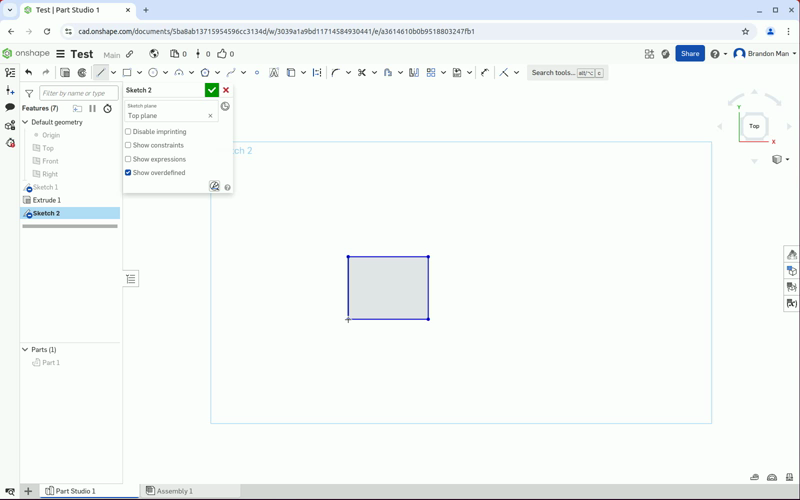
mouse_move(350, 316)
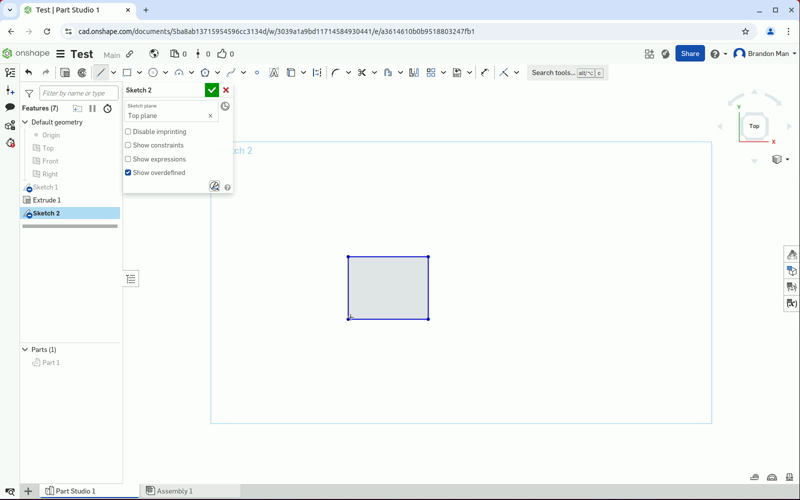
scroll(6)
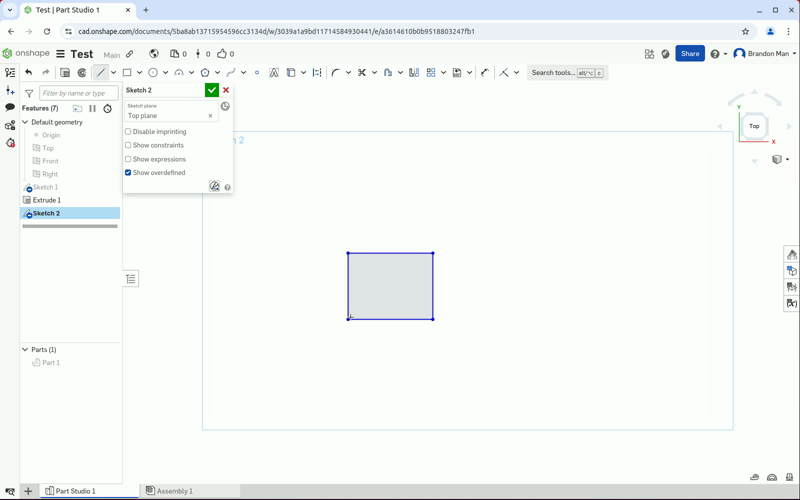
scroll(6)
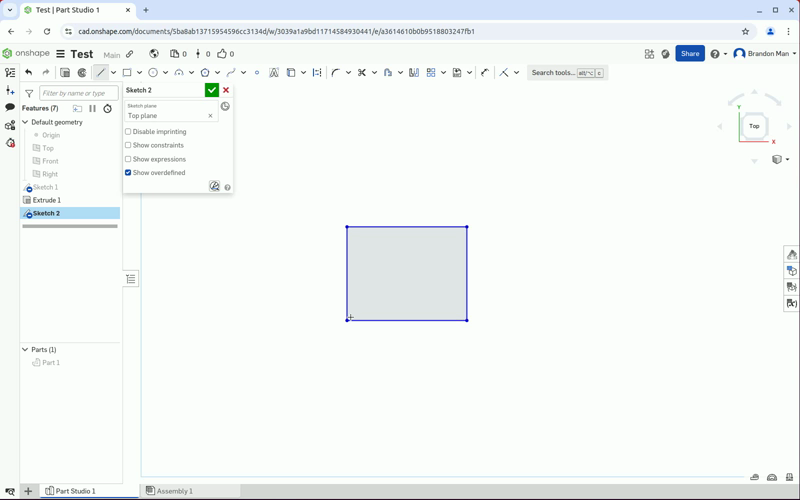
scroll(6)
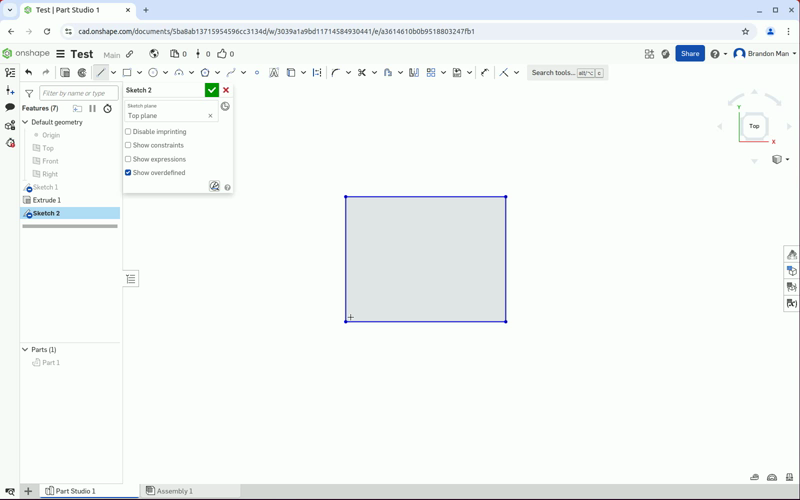
scroll(6)
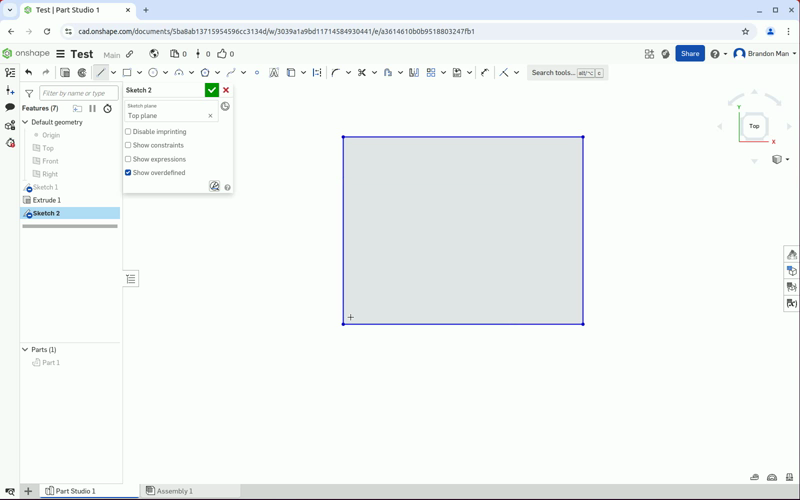
scroll(6)
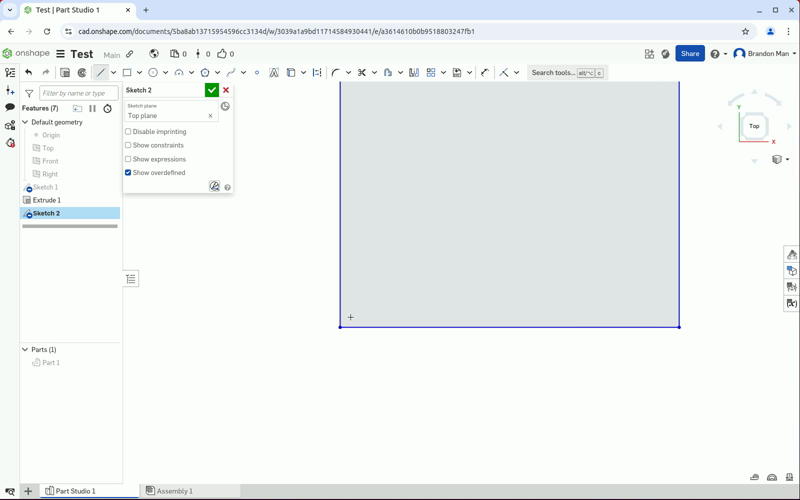
scroll(6)
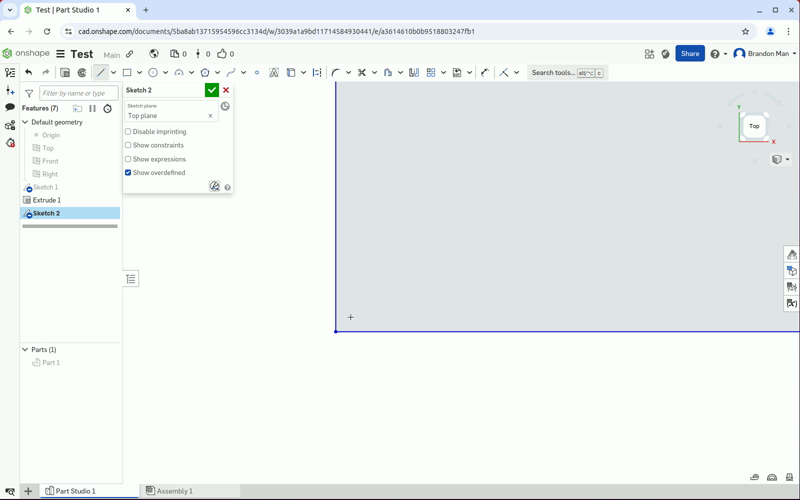
scroll(6)
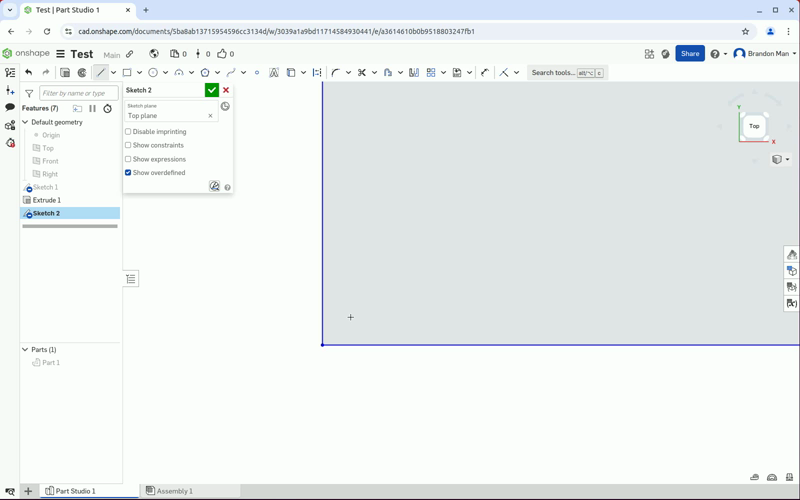
click(350, 316)
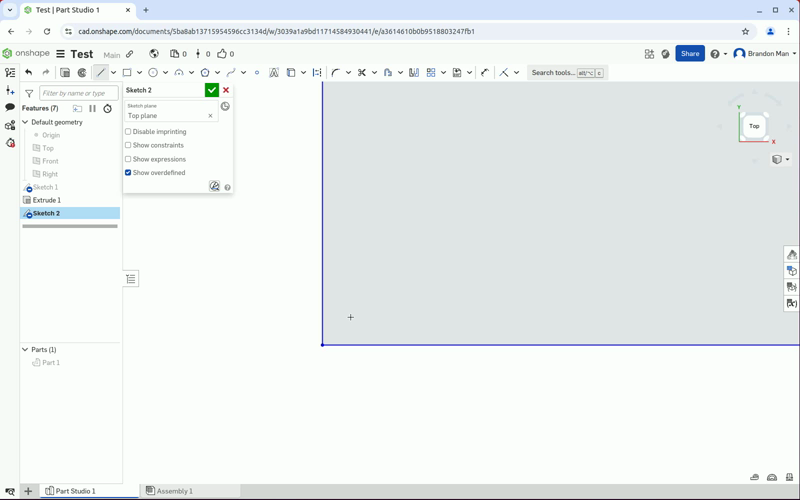
scroll(-6)
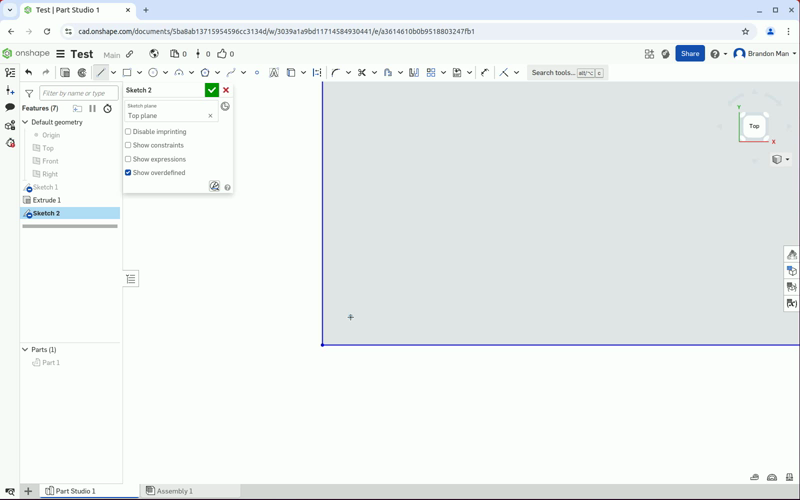
scroll(-6)
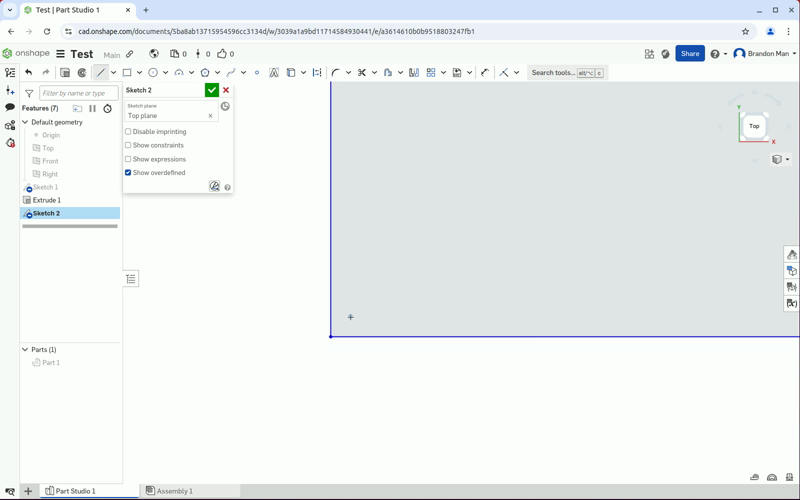
scroll(-6)
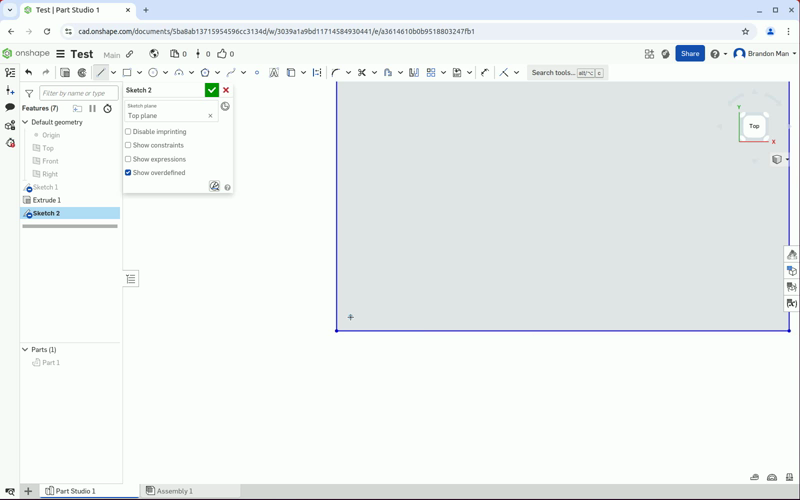
scroll(-6)
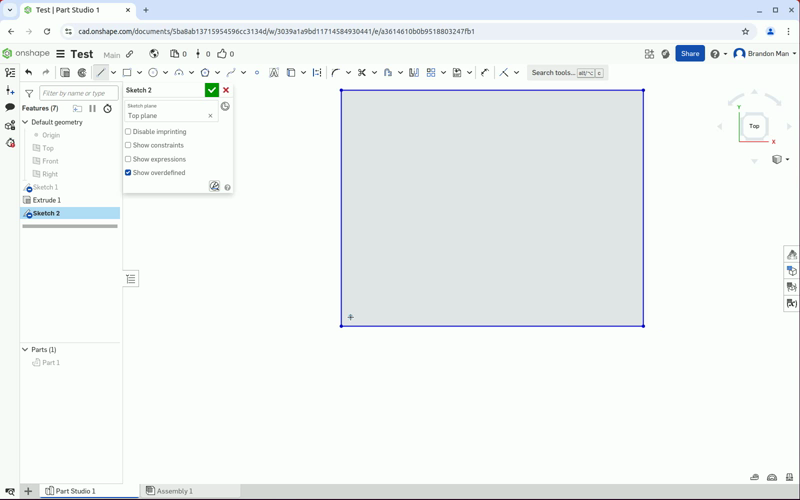
scroll(-6)
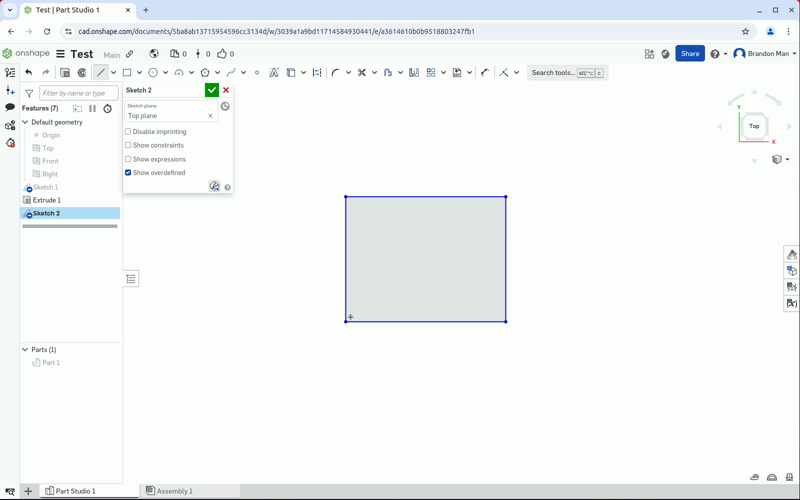
scroll(-6)
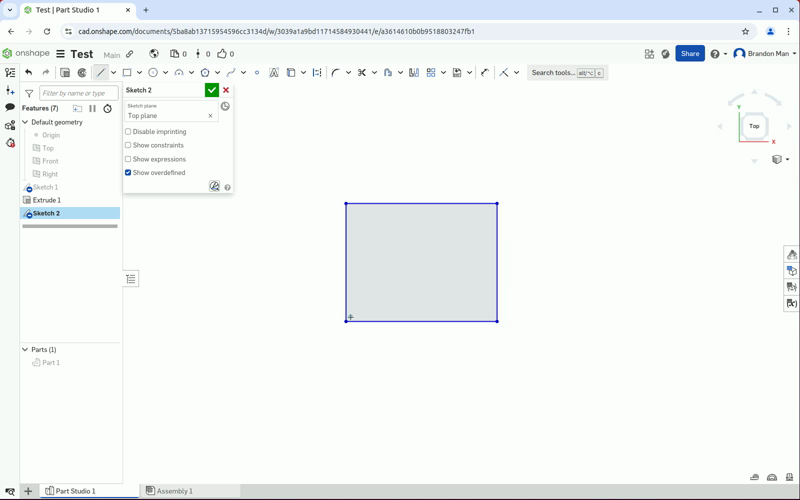
scroll(-6)
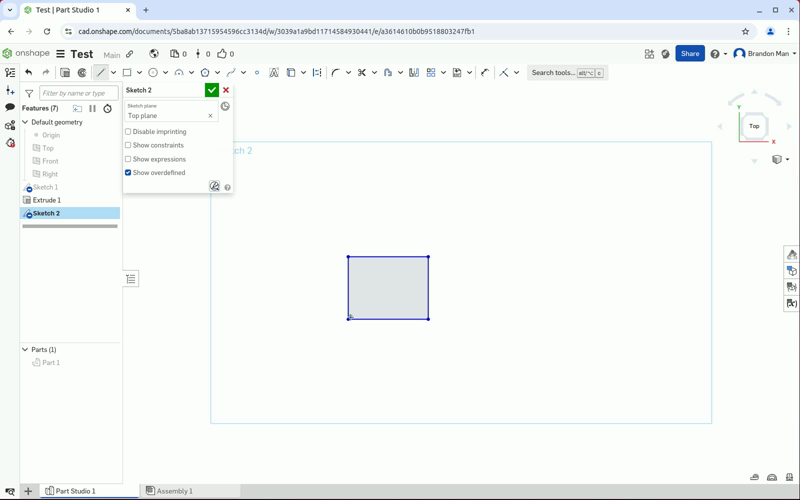
key_up(shift)
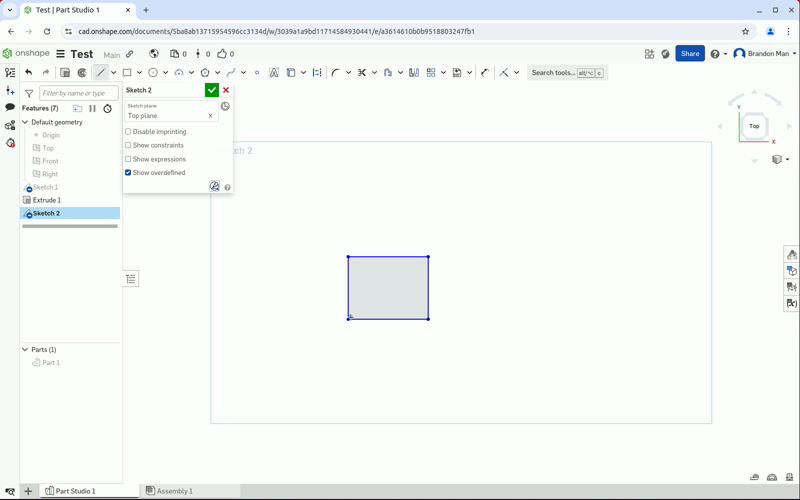
key_down(shift)
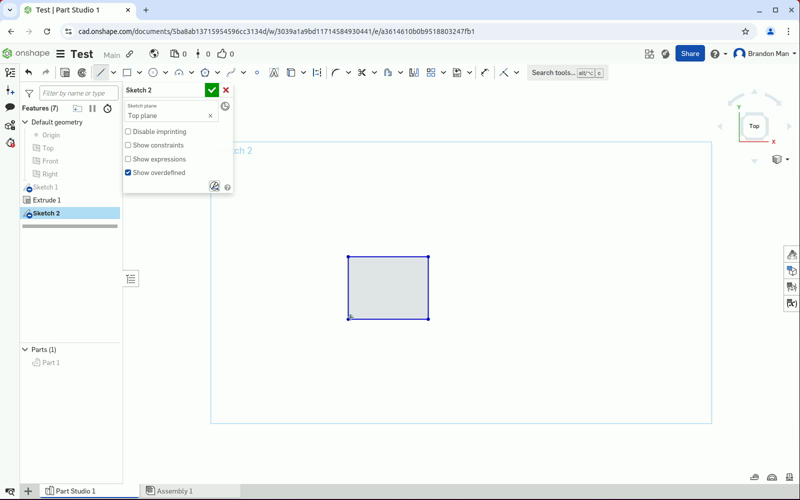
mouse_move(426, 316)
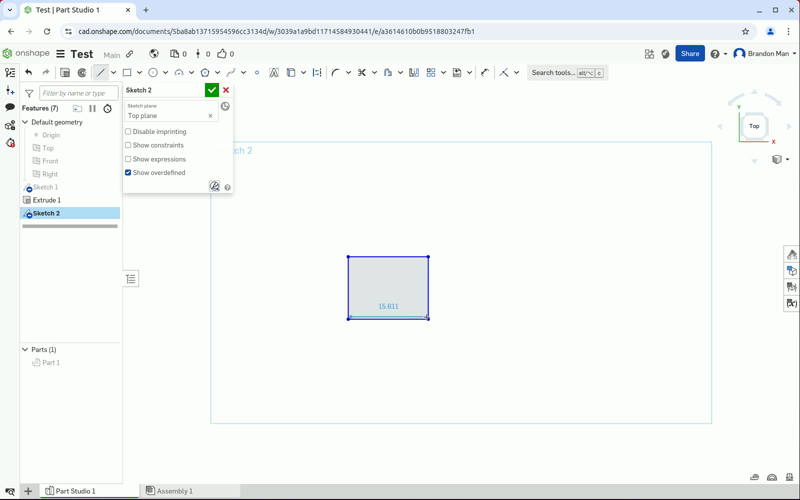
scroll(6)
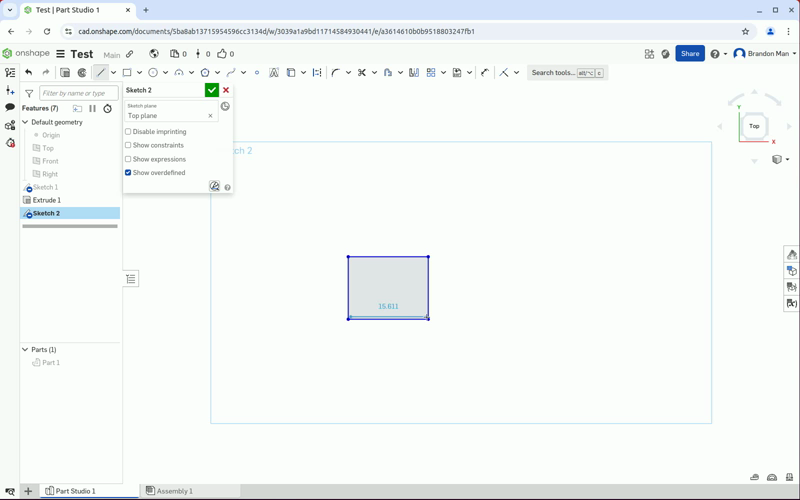
scroll(6)
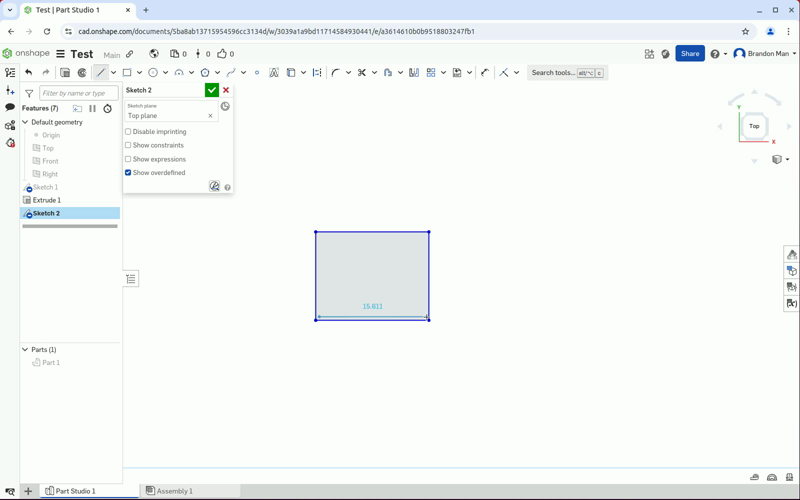
scroll(6)
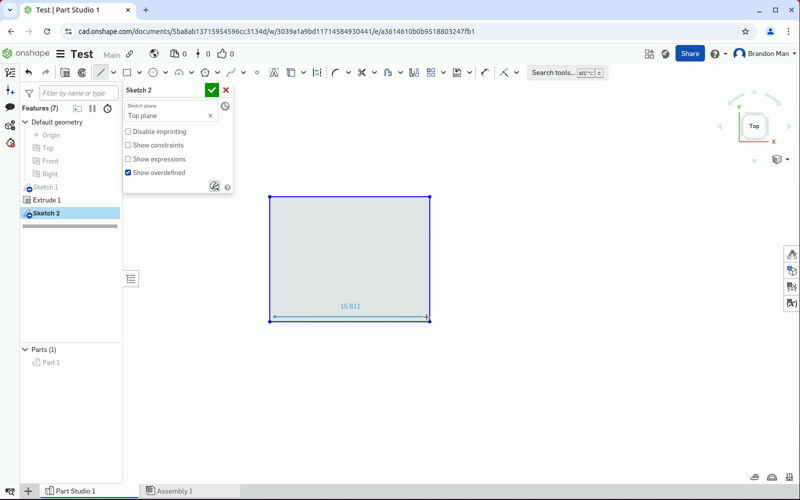
scroll(6)
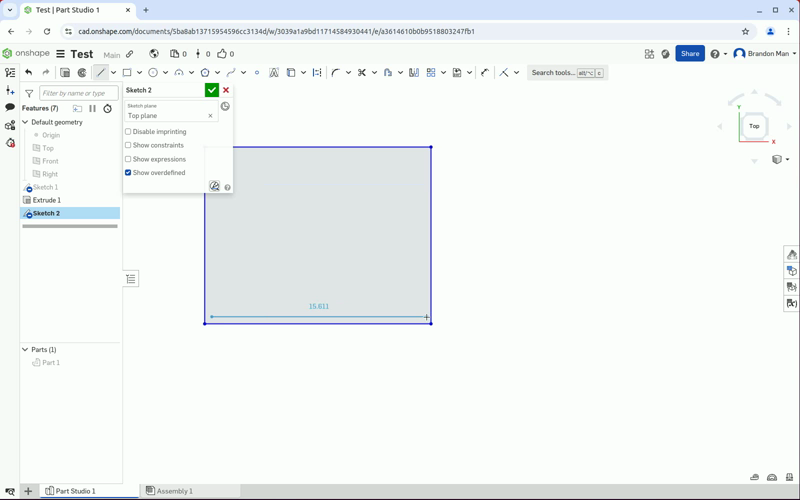
scroll(6)
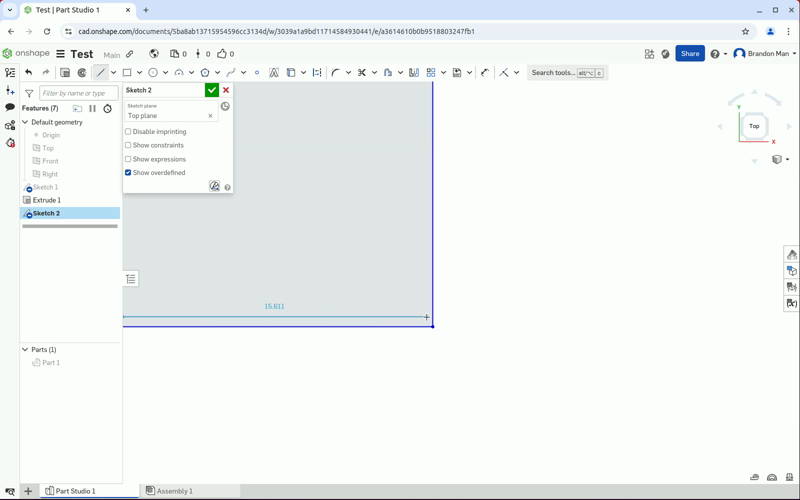
scroll(6)
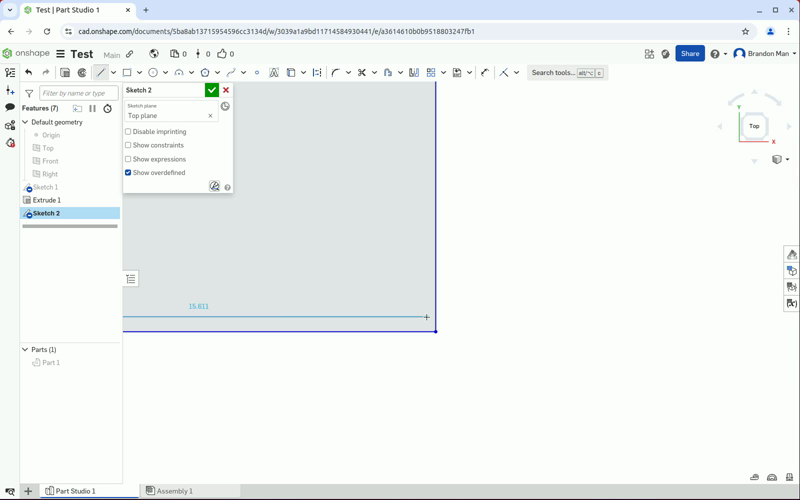
scroll(6)
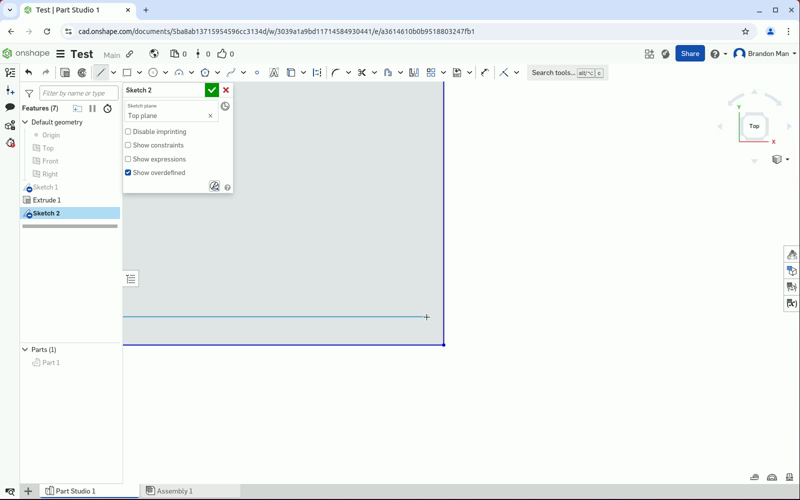
click(426, 316)
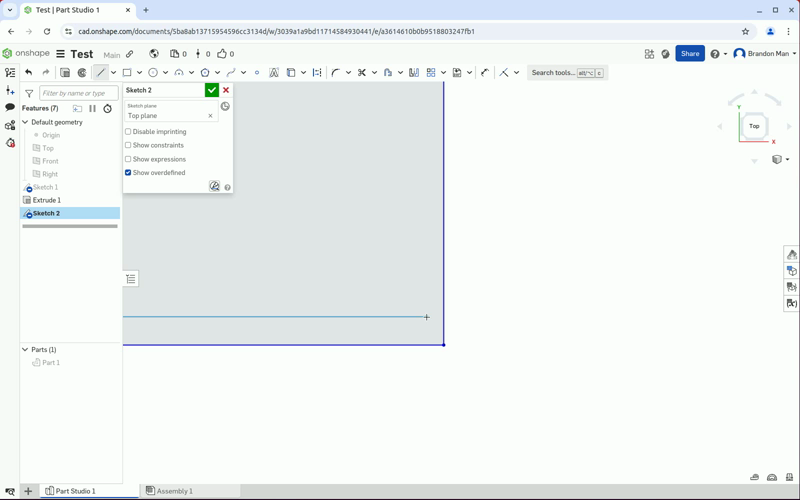
scroll(-6)
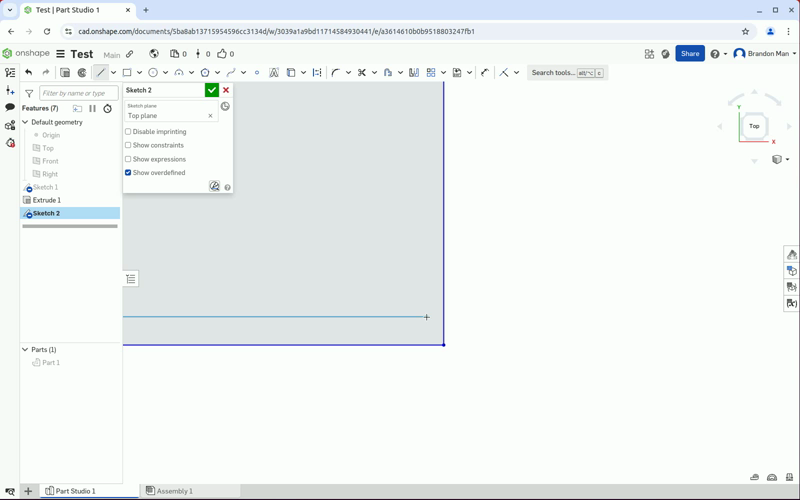
scroll(-6)
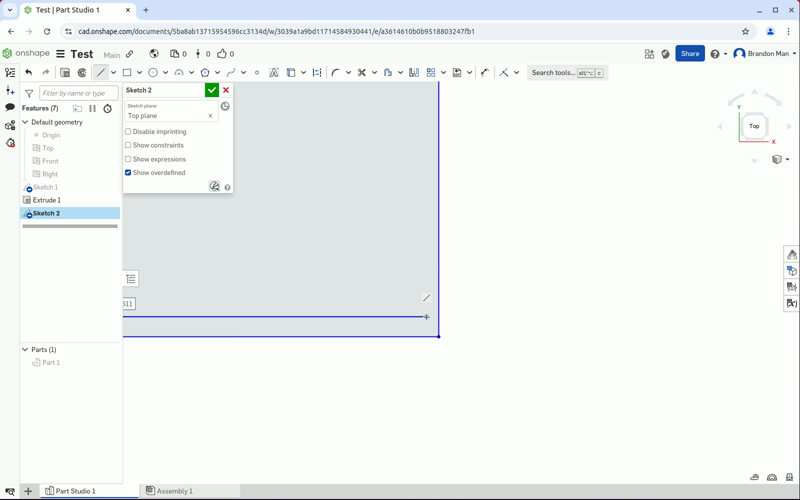
scroll(-6)
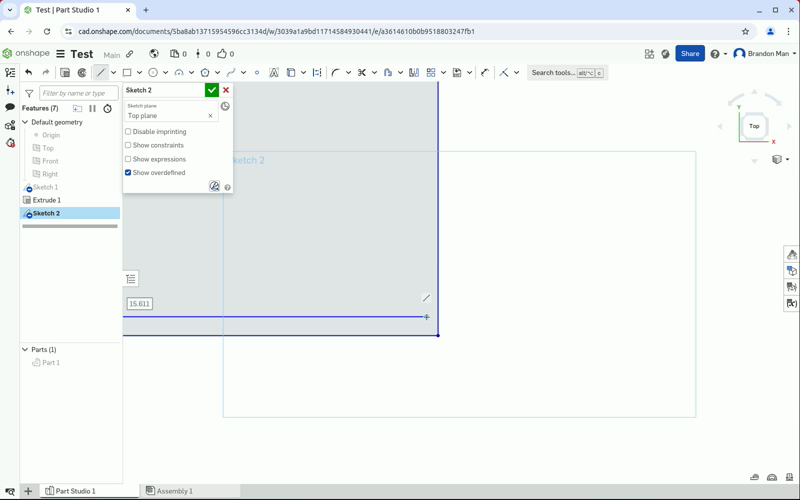
scroll(-6)
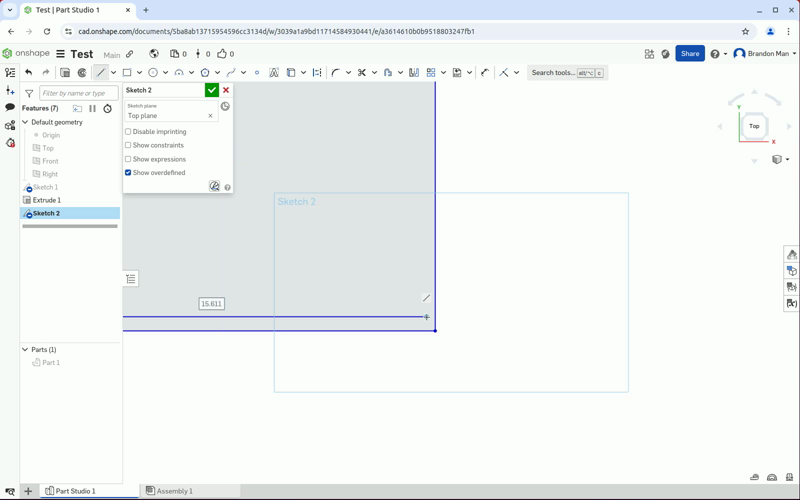
scroll(-6)
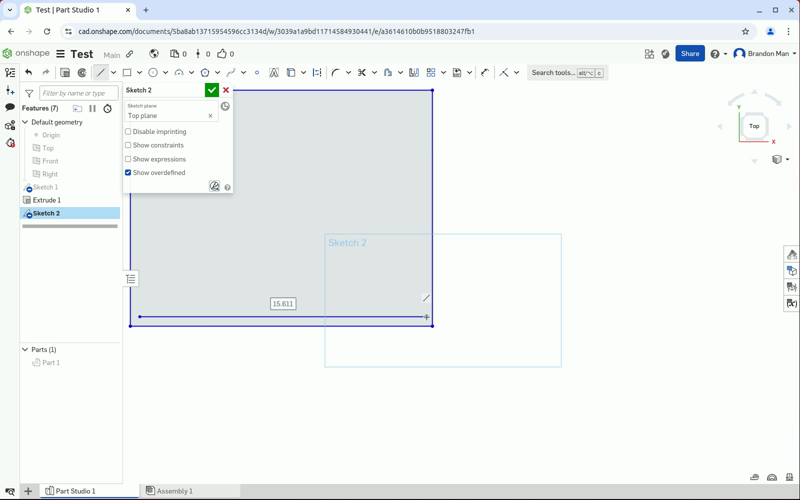
scroll(-6)
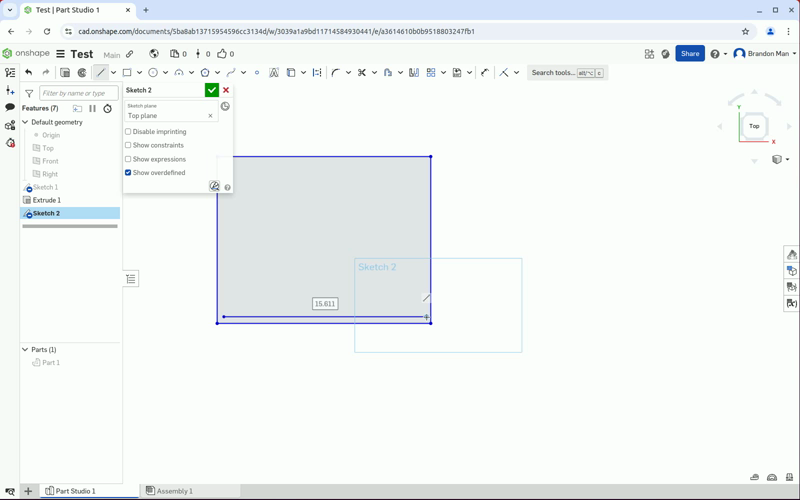
scroll(-6)
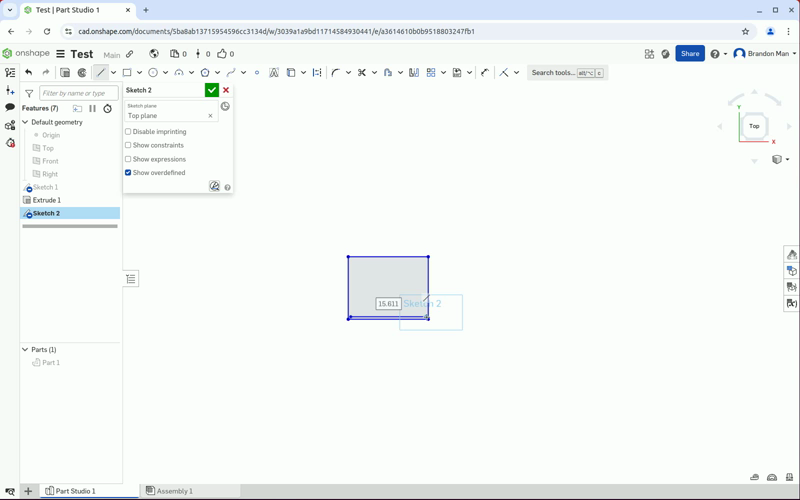
key_up(shift)
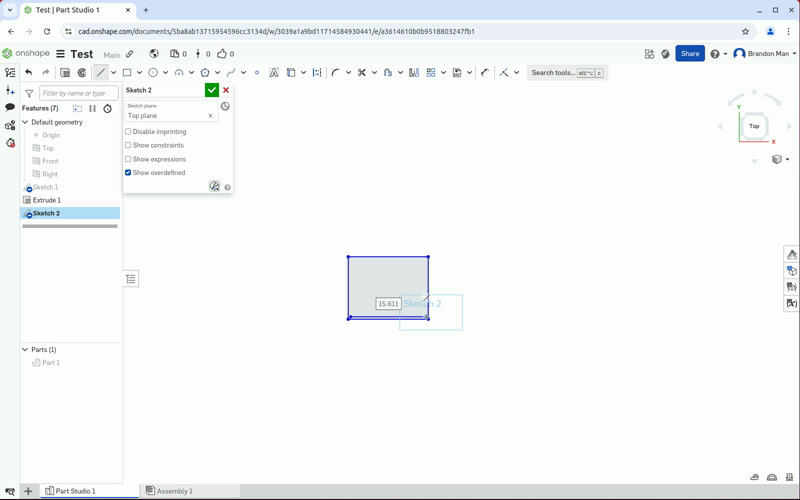
key_down(shift)
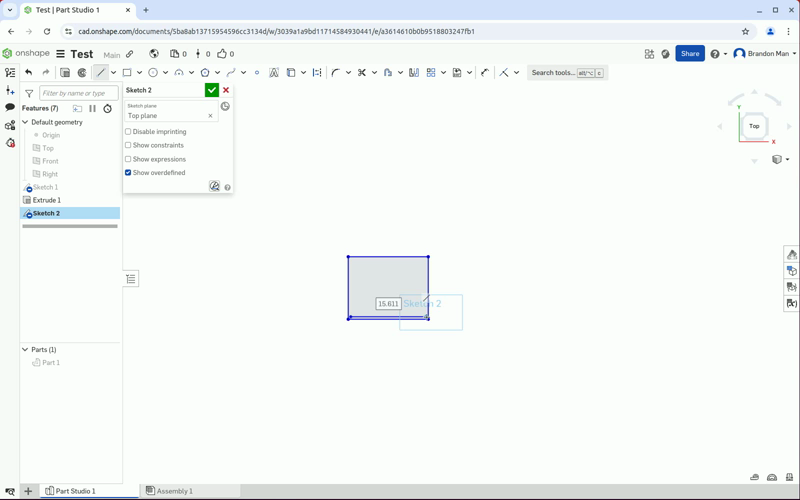
mouse_move(456, 316)
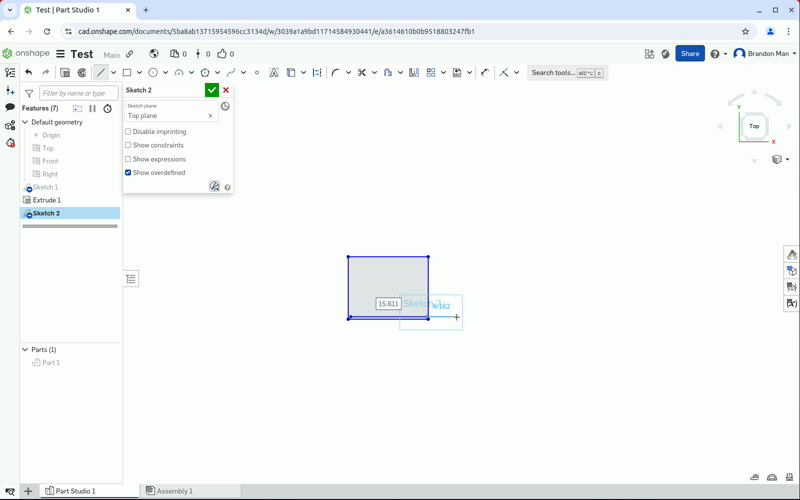
mouse_move(426, 259)
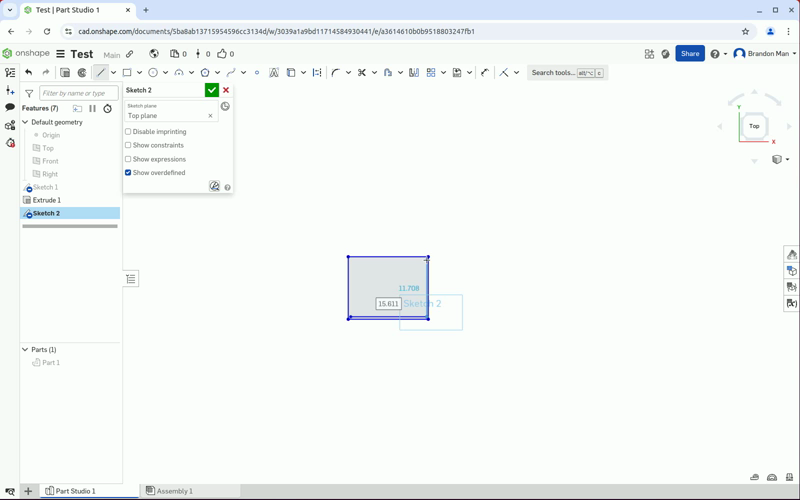
scroll(6)
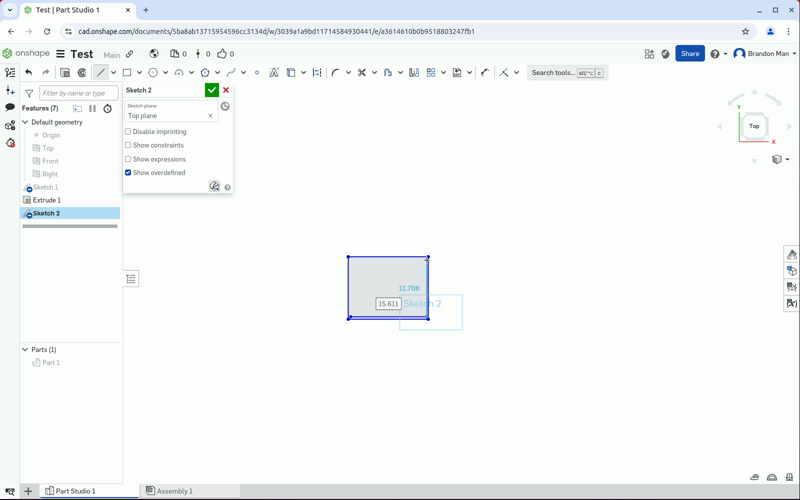
scroll(6)
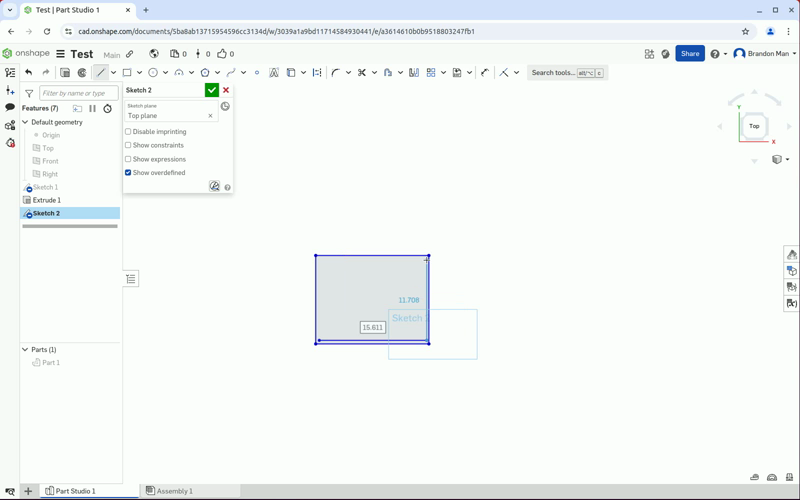
scroll(6)
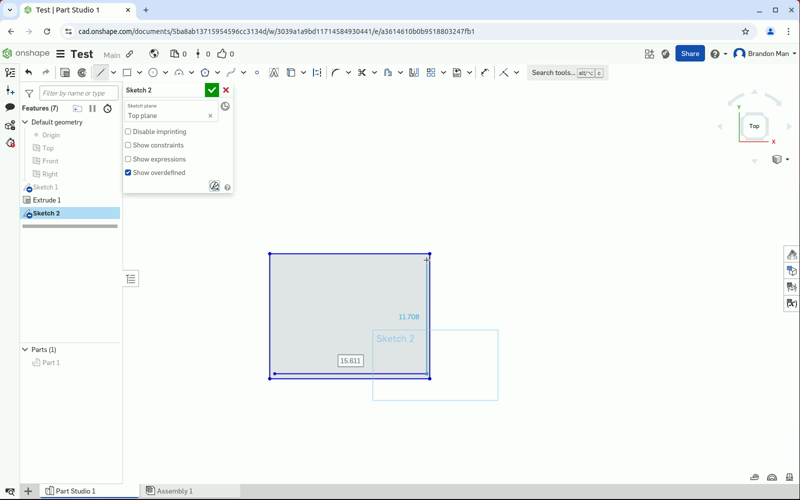
scroll(6)
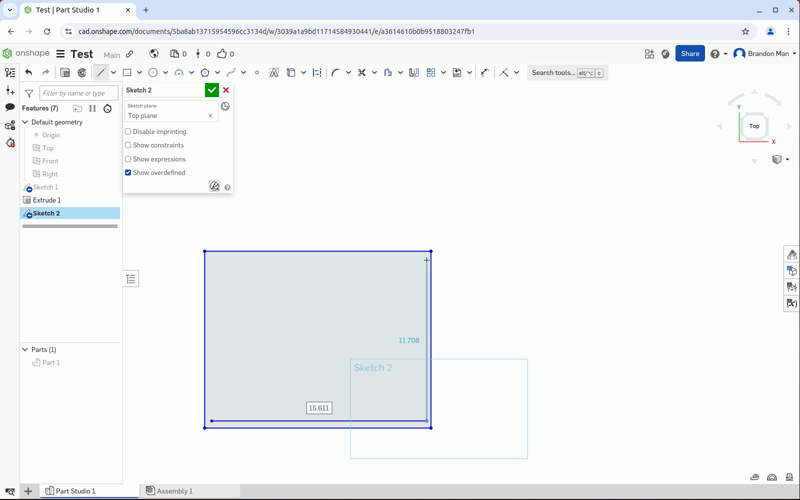
scroll(6)
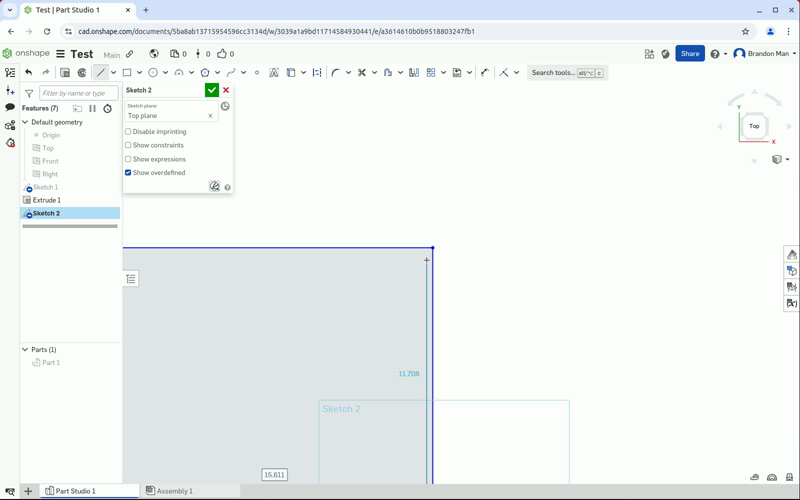
scroll(6)
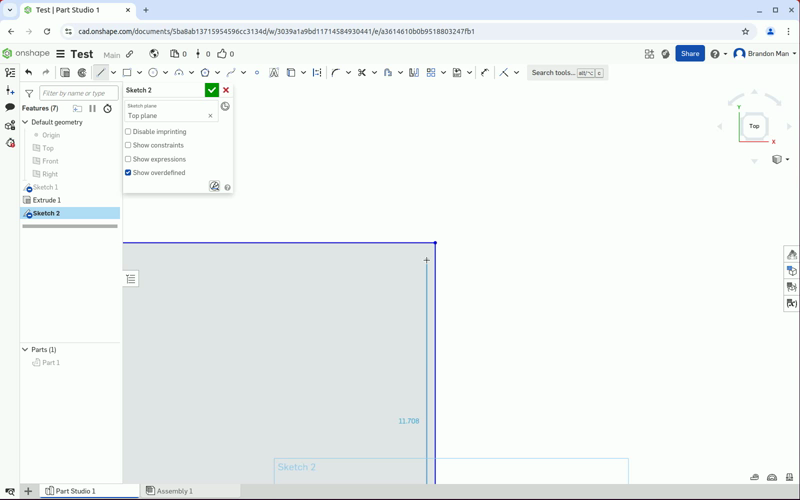
scroll(6)
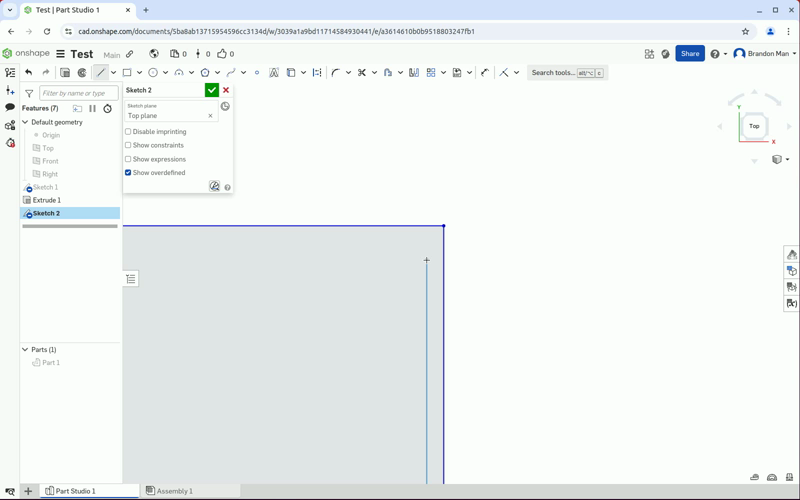
click(426, 259)
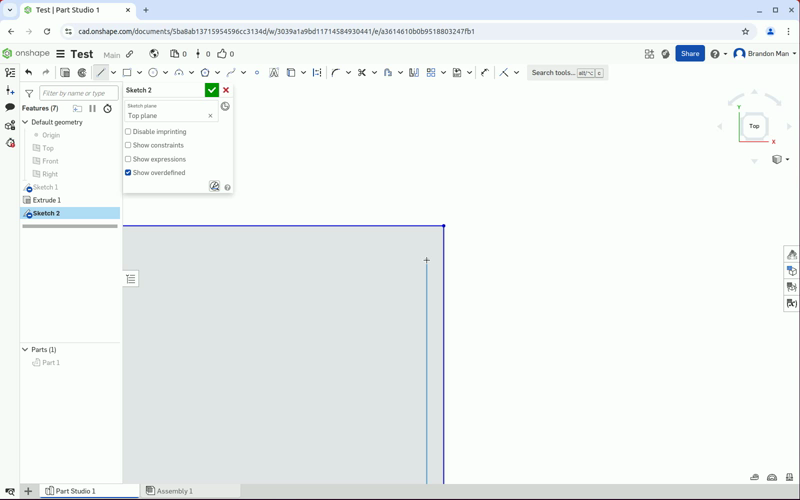
scroll(-6)
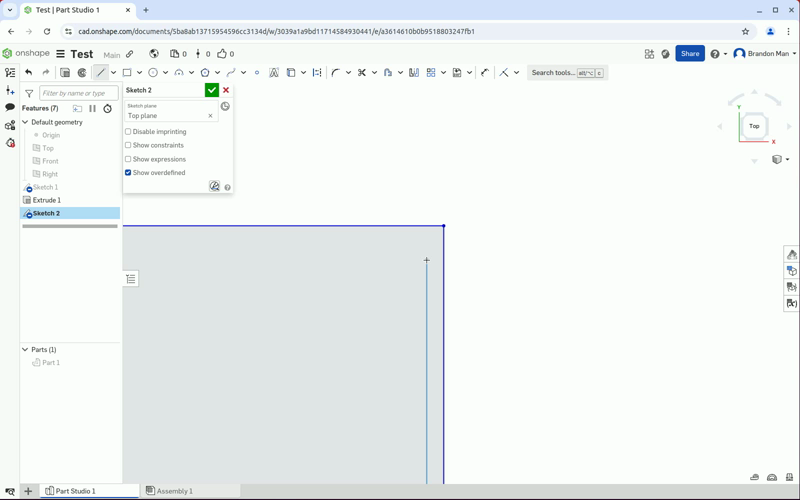
scroll(-6)
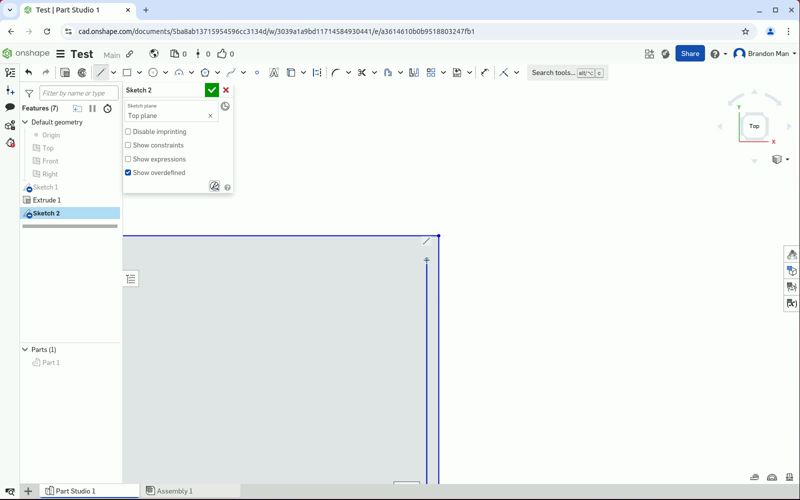
scroll(-6)
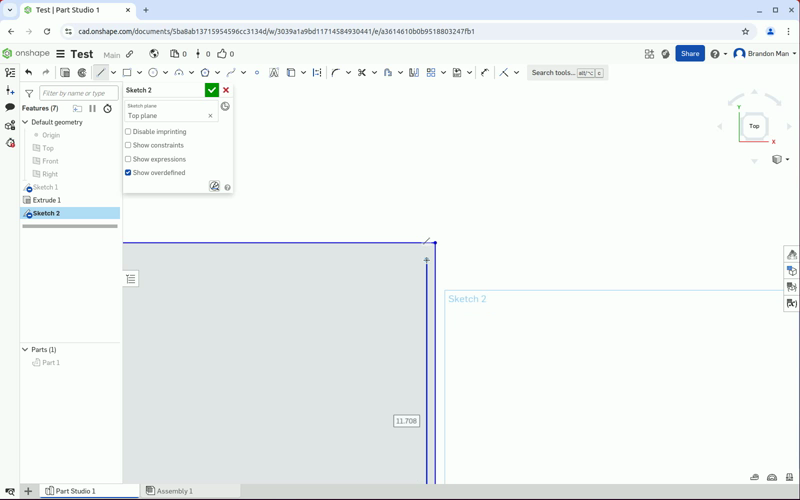
scroll(-6)
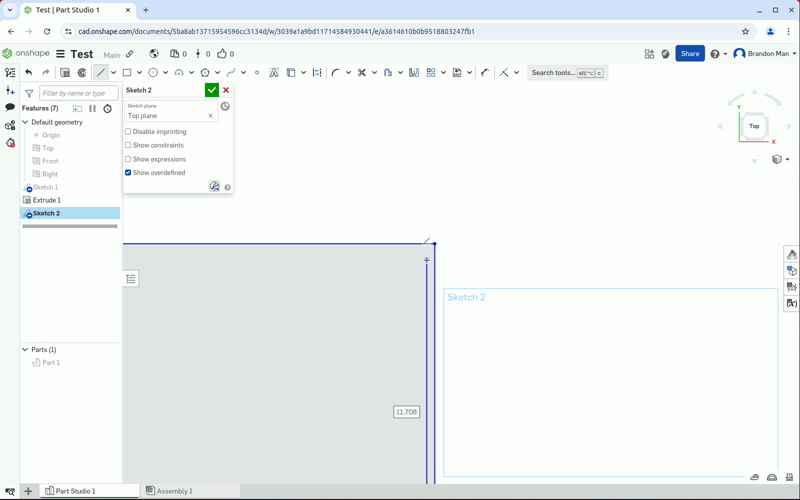
scroll(-6)
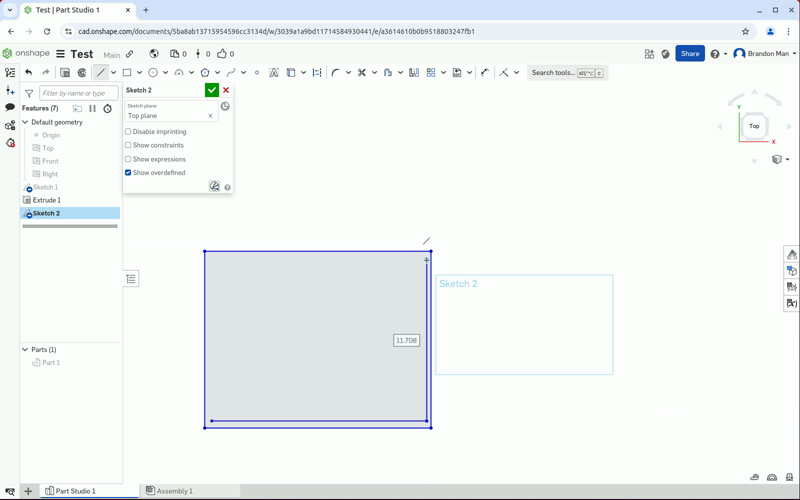
scroll(-6)
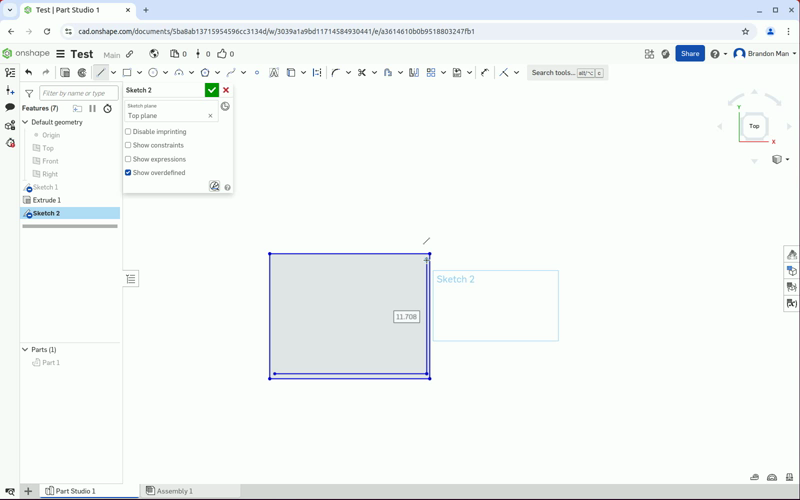
scroll(-6)
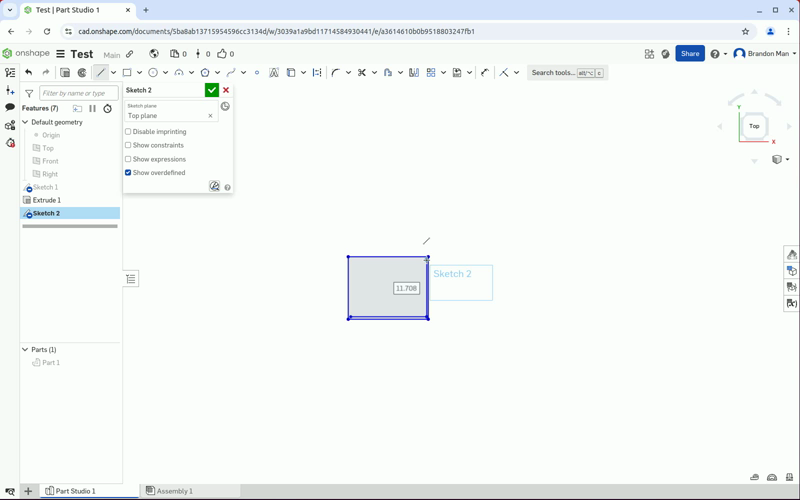
key_up(shift)
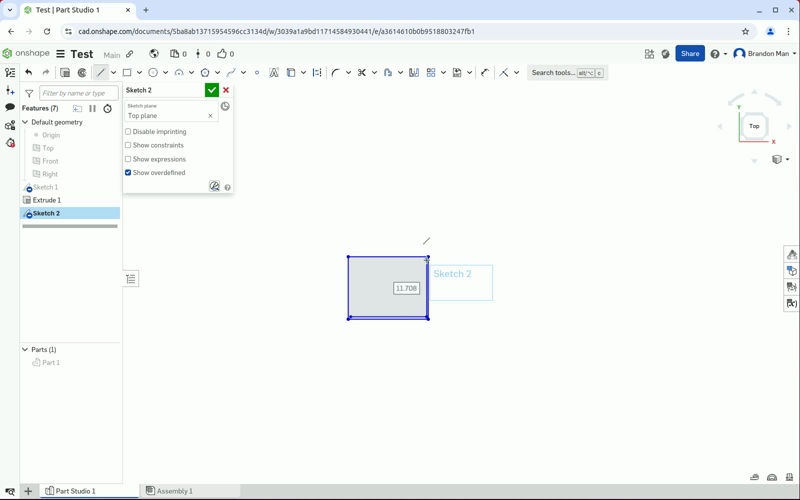
key_down(shift)
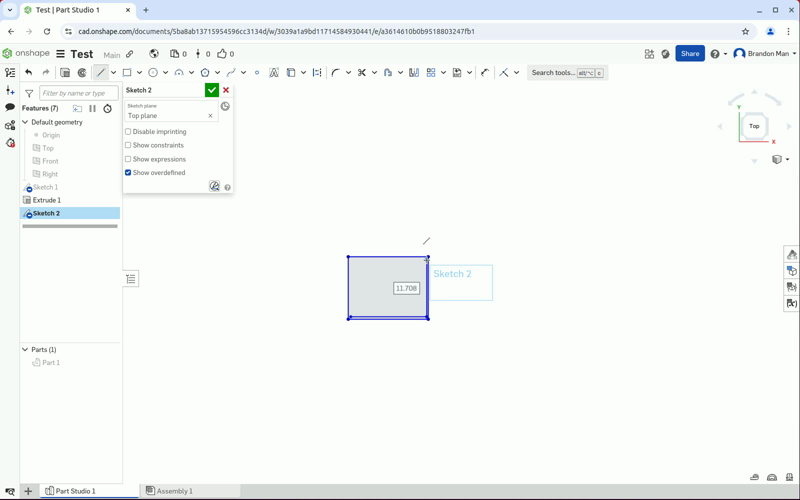
mouse_move(350, 259)
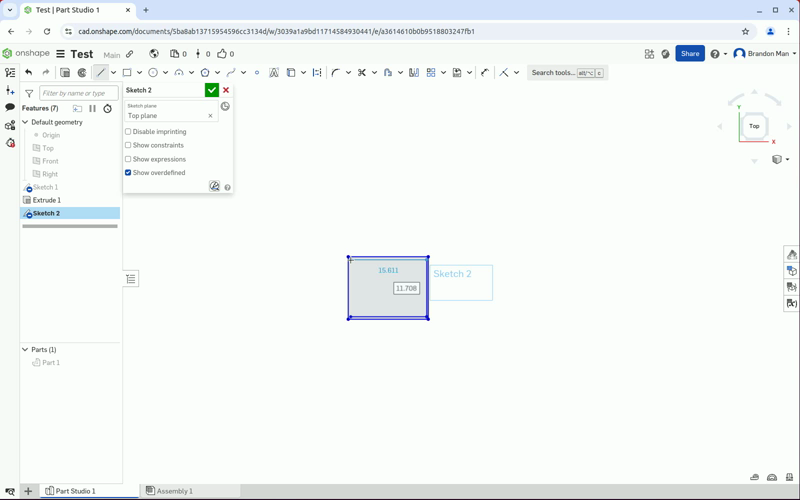
scroll(6)
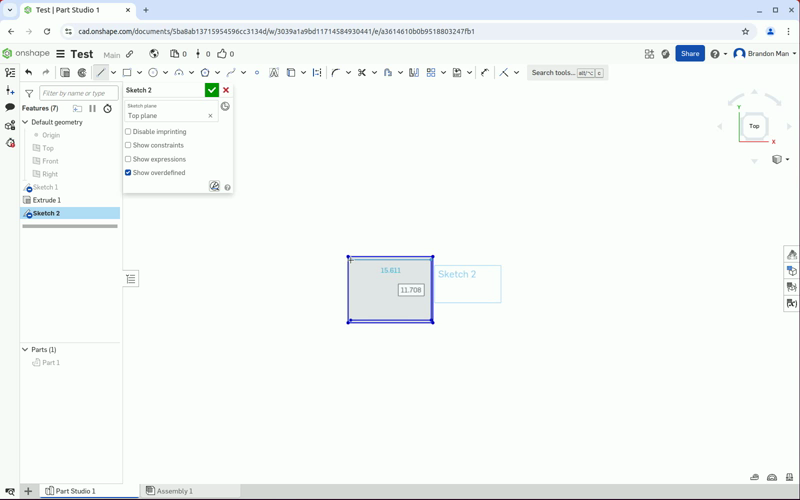
scroll(6)
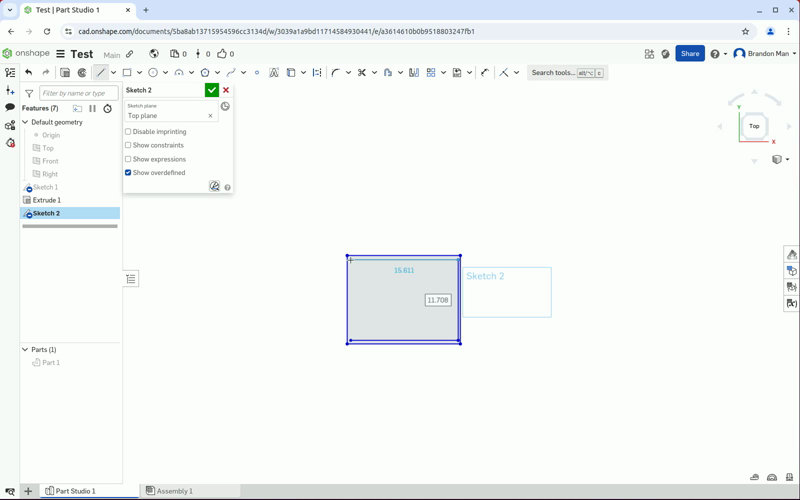
scroll(6)
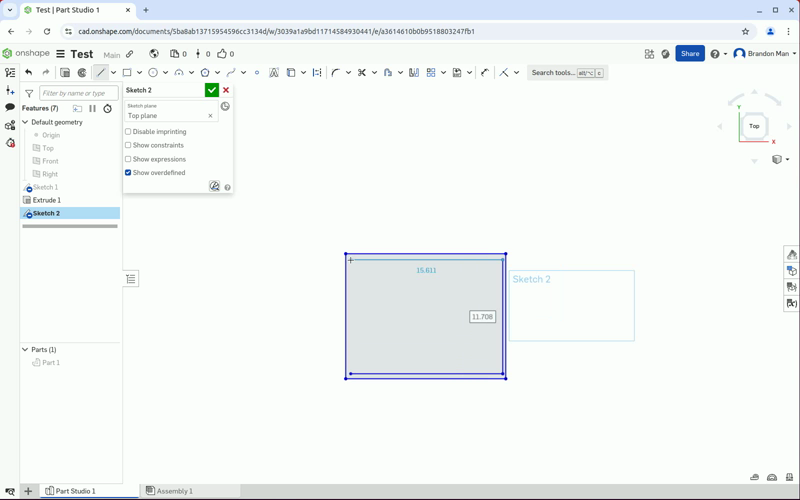
scroll(6)
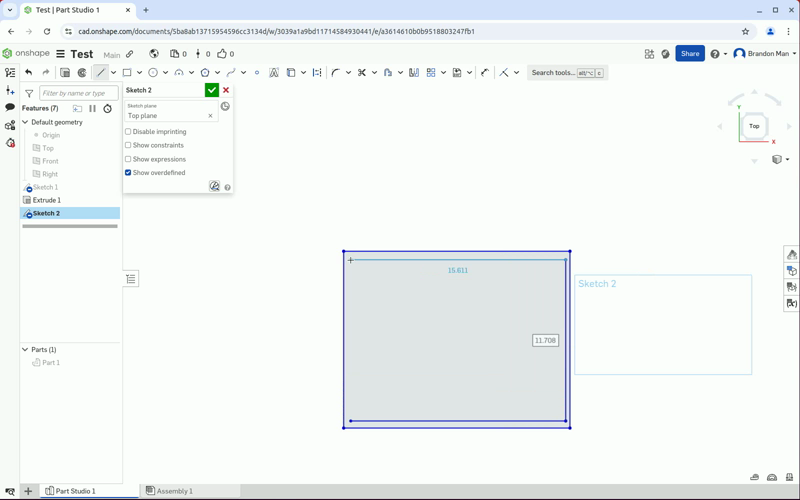
scroll(6)
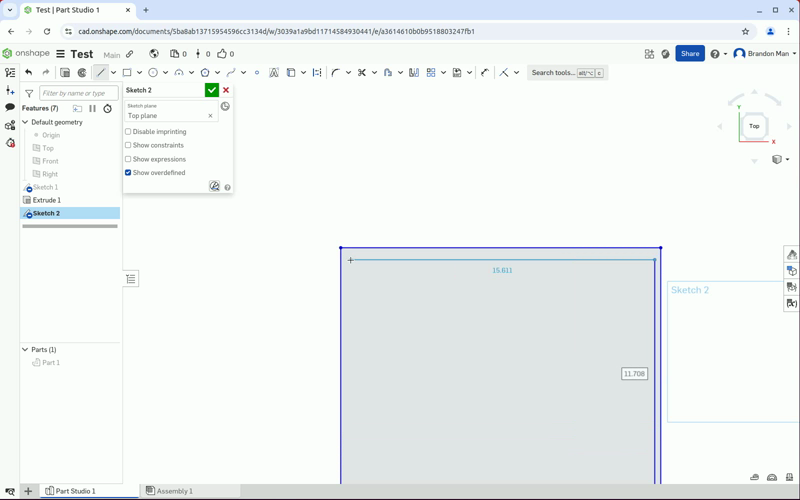
scroll(6)
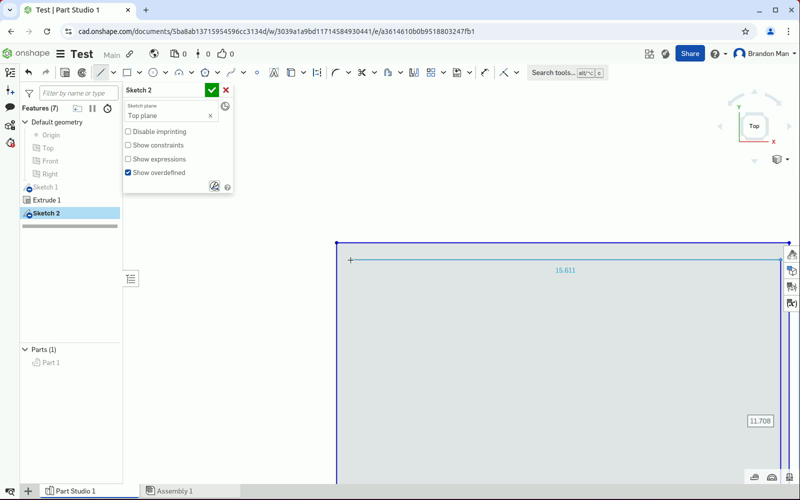
scroll(6)
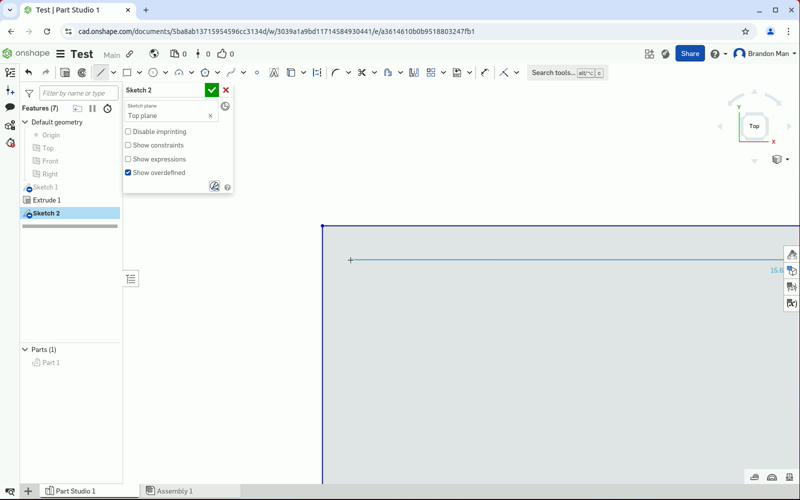
click(350, 259)
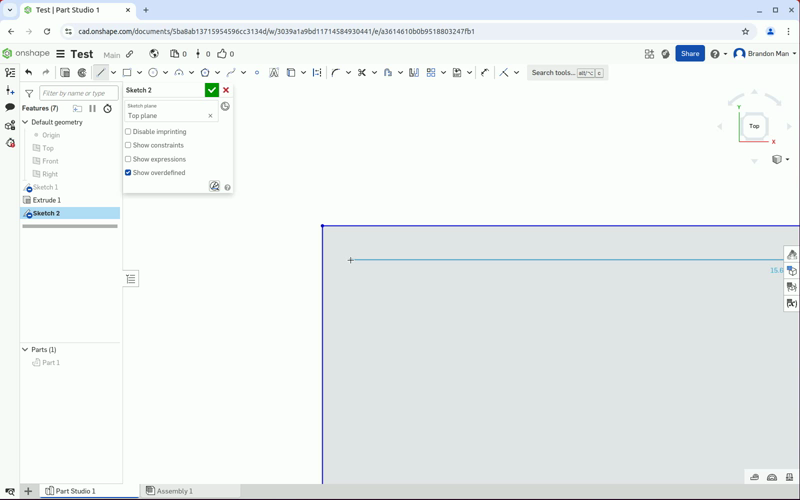
scroll(-6)
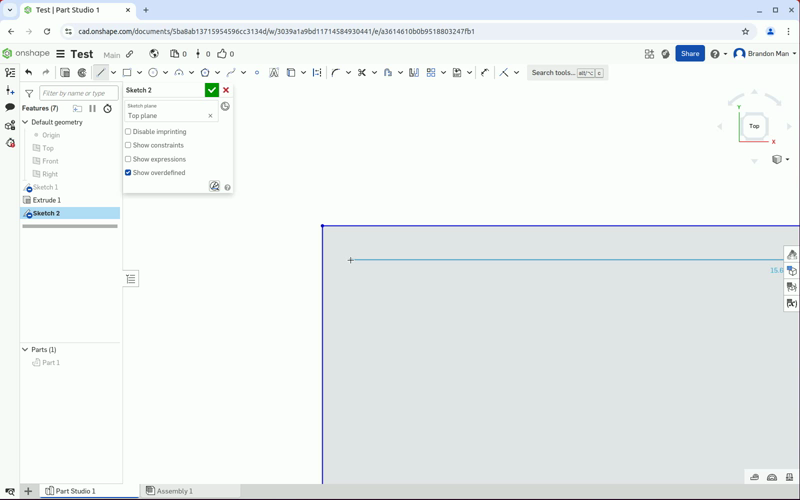
scroll(-6)
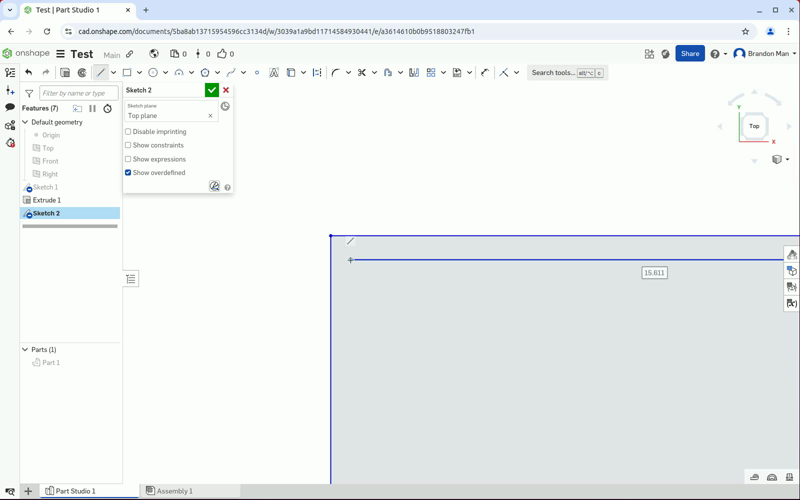
scroll(-6)
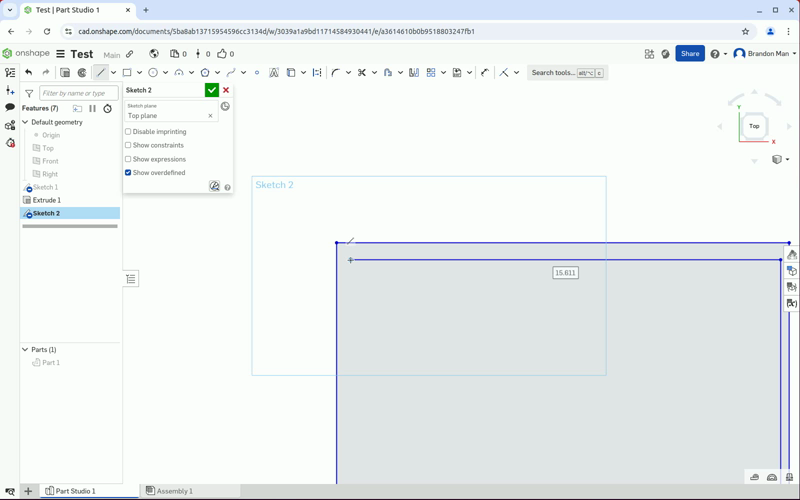
scroll(-6)
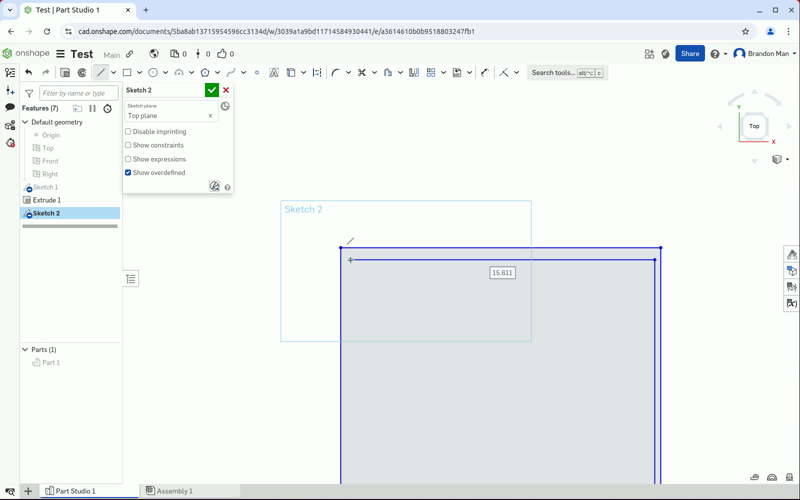
scroll(-6)
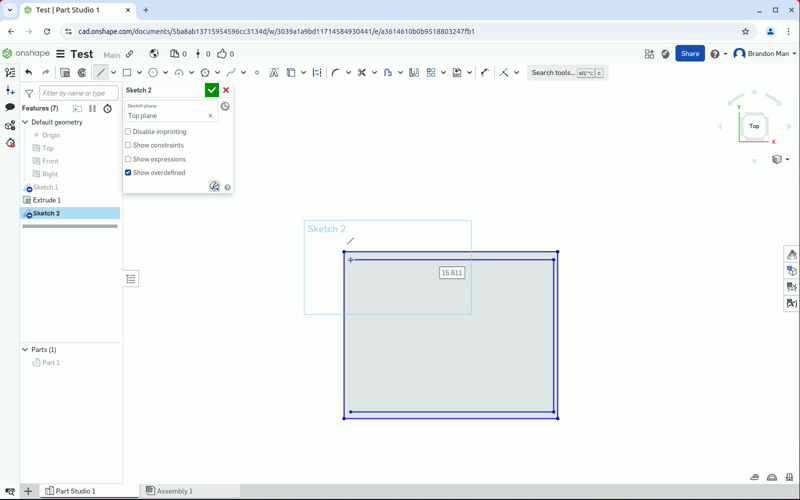
scroll(-6)
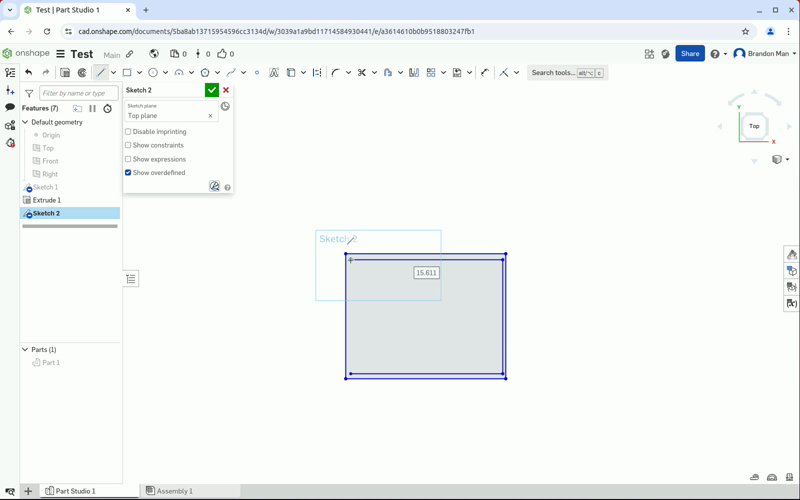
scroll(-6)
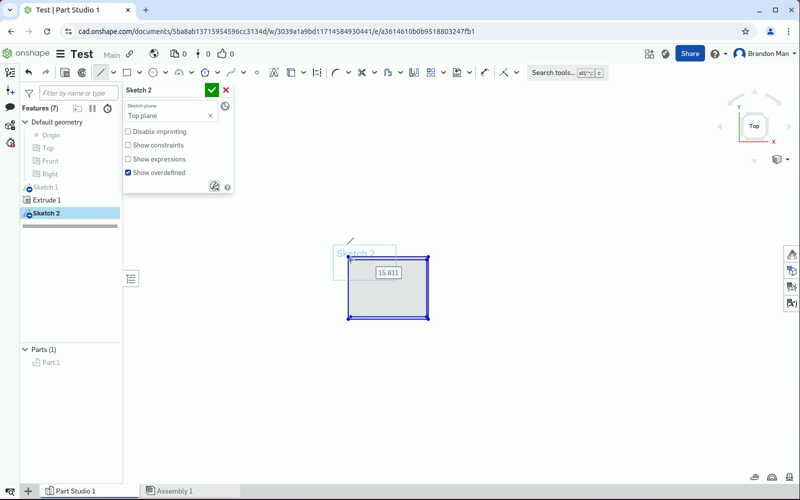
key_up(shift)
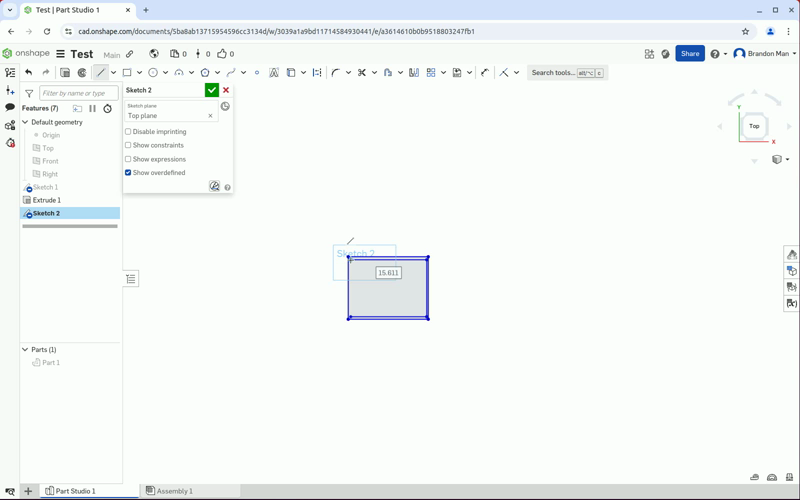
mouse_move(380, 259)
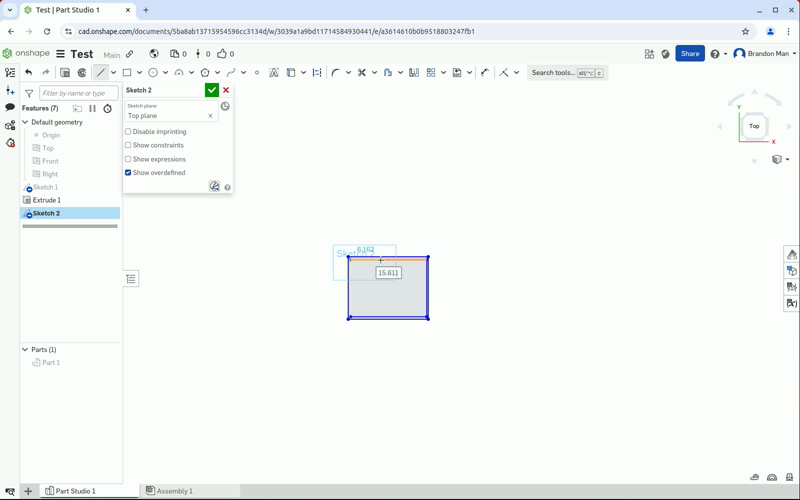
key_down(shift)
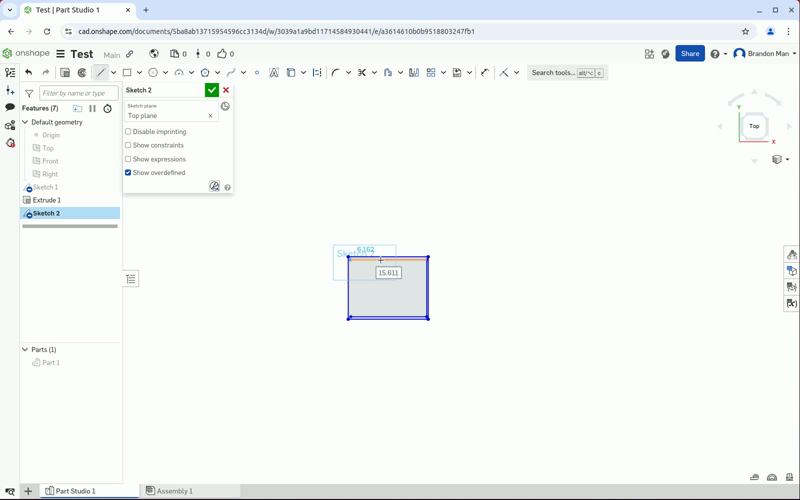
mouse_move(350, 316)
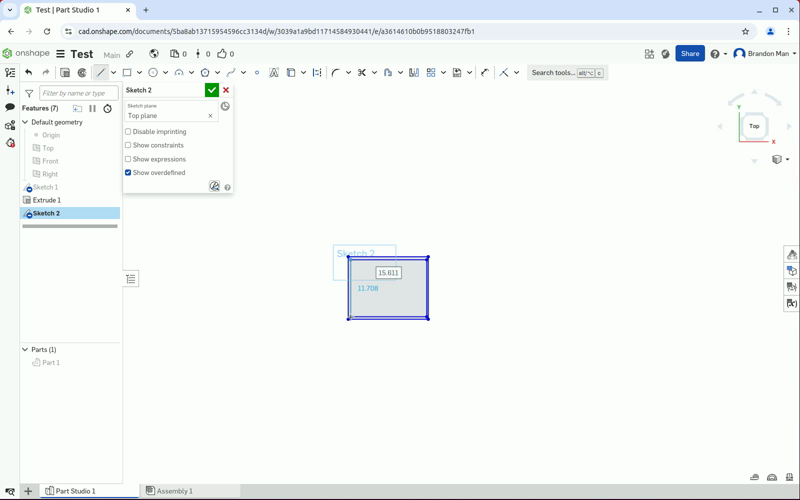
scroll(6)
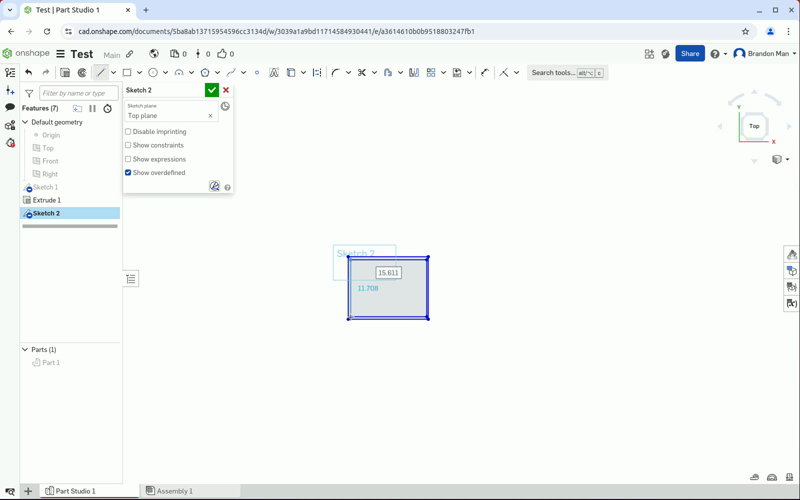
scroll(6)
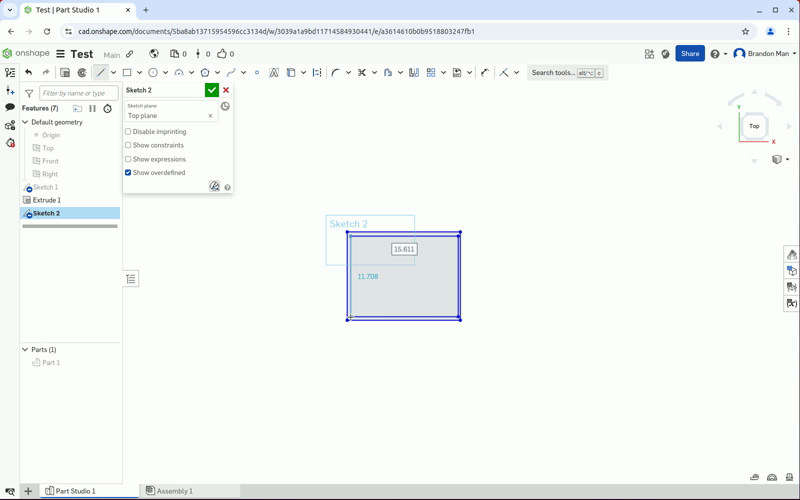
scroll(6)
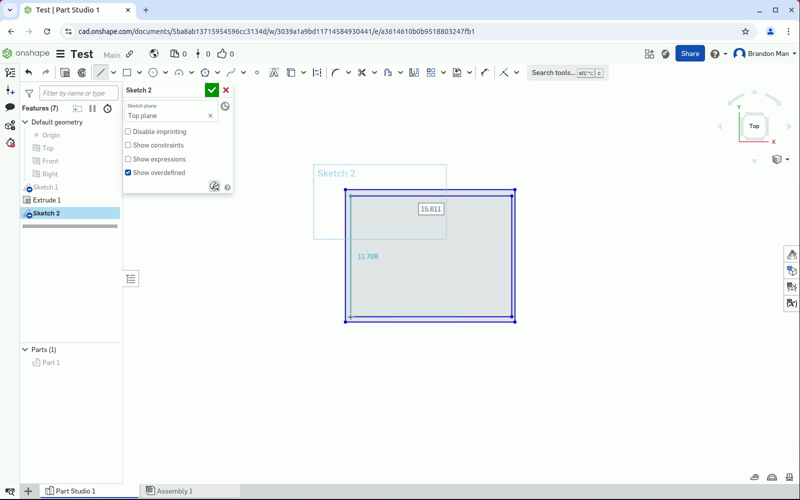
scroll(6)
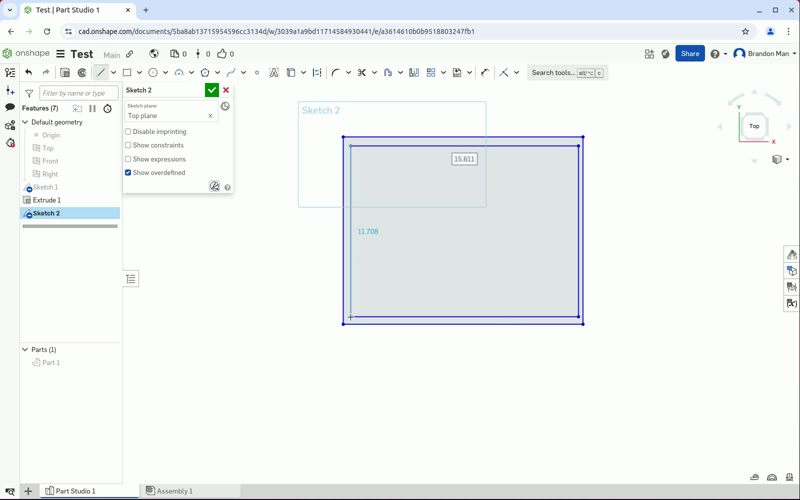
scroll(6)
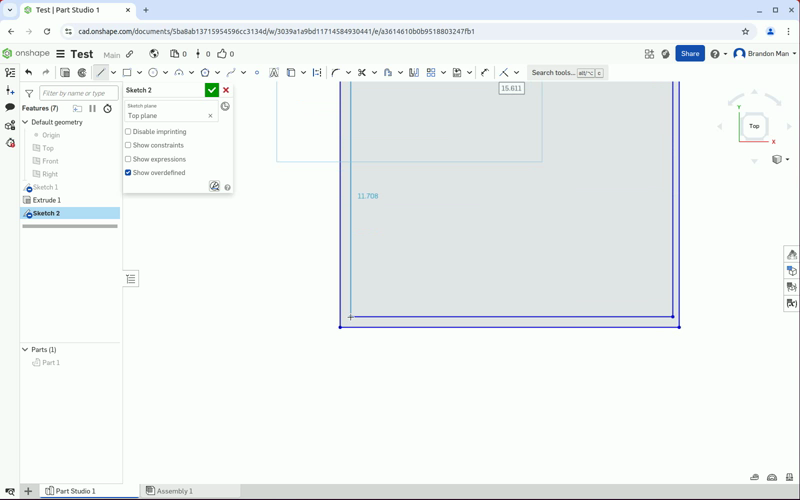
scroll(6)
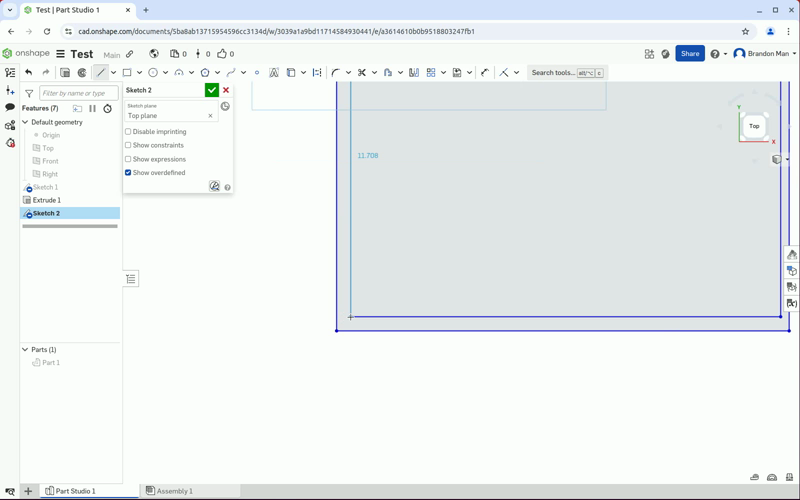
scroll(6)
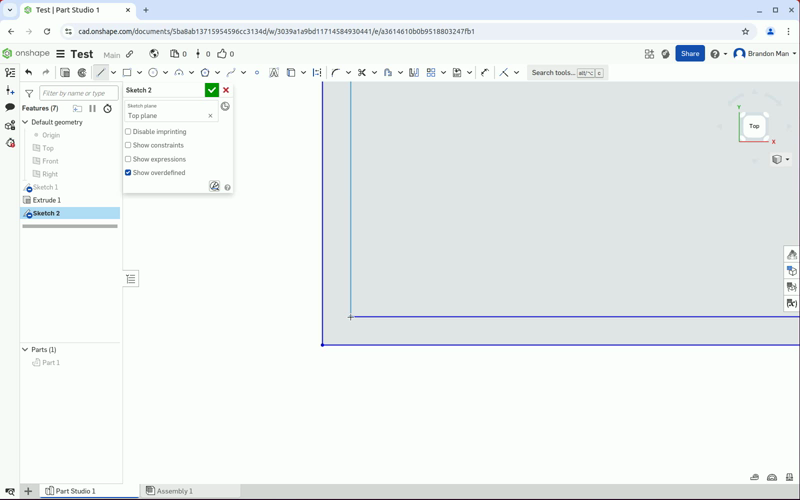
key_up(shift)
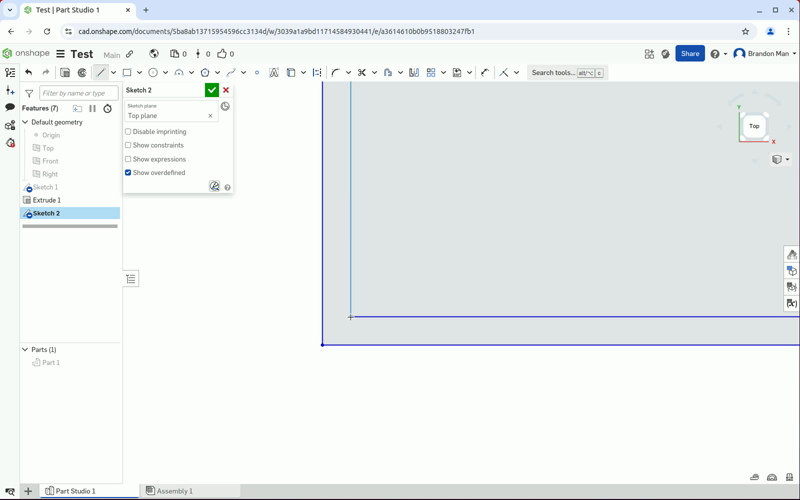
click(350, 316)
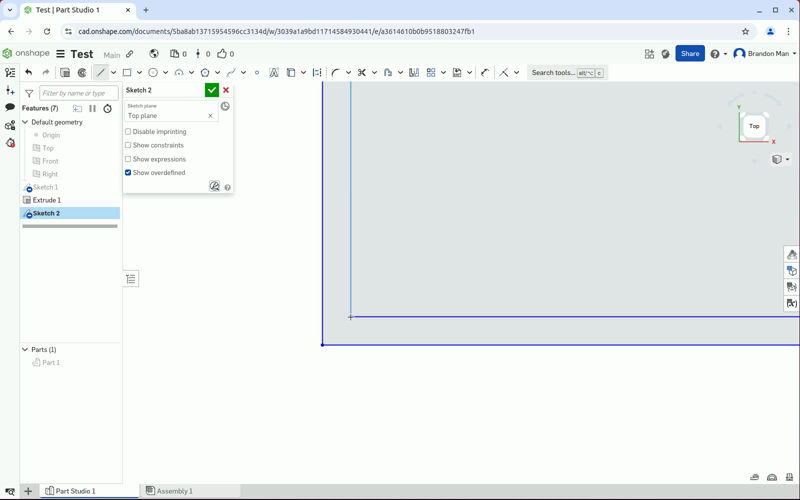
scroll(-6)
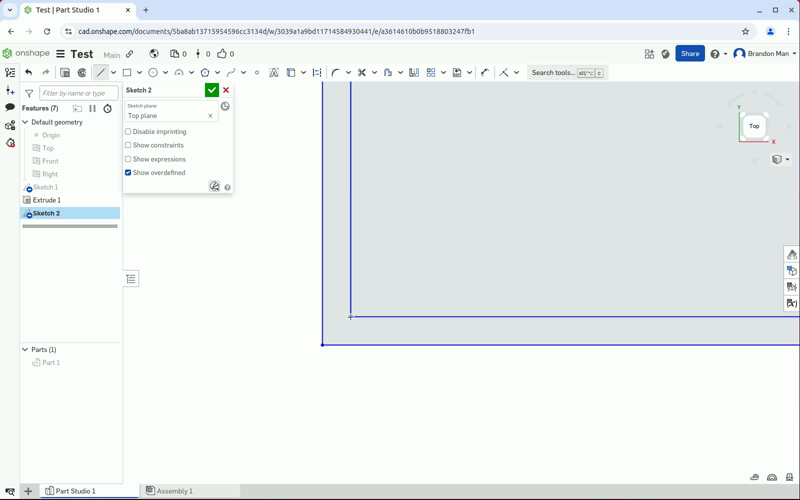
scroll(-6)
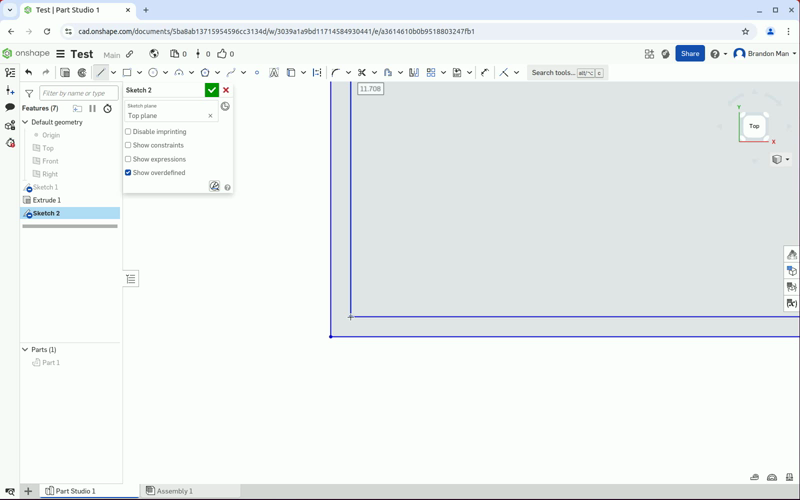
scroll(-6)
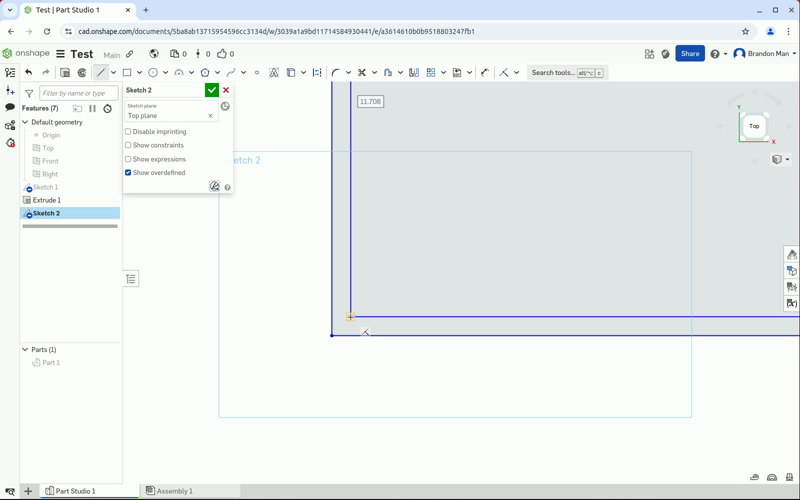
scroll(-6)
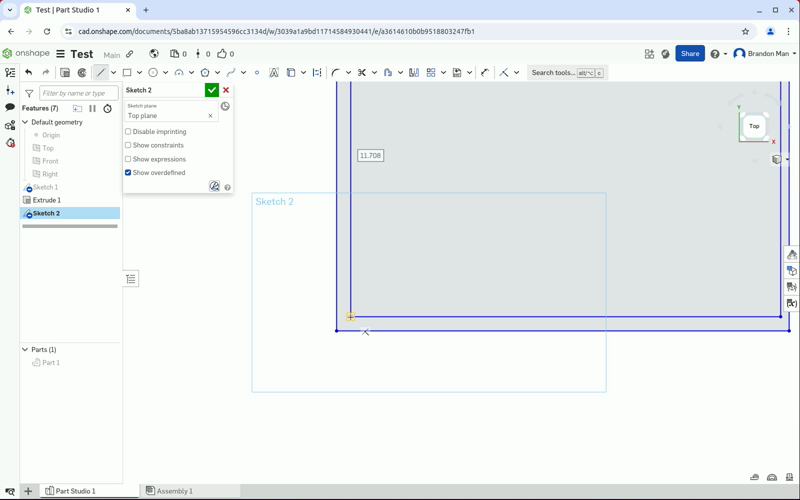
scroll(-6)
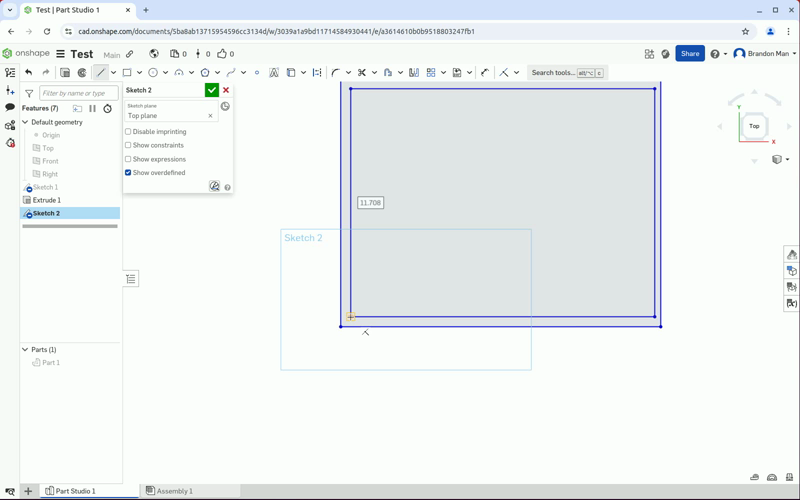
scroll(-6)
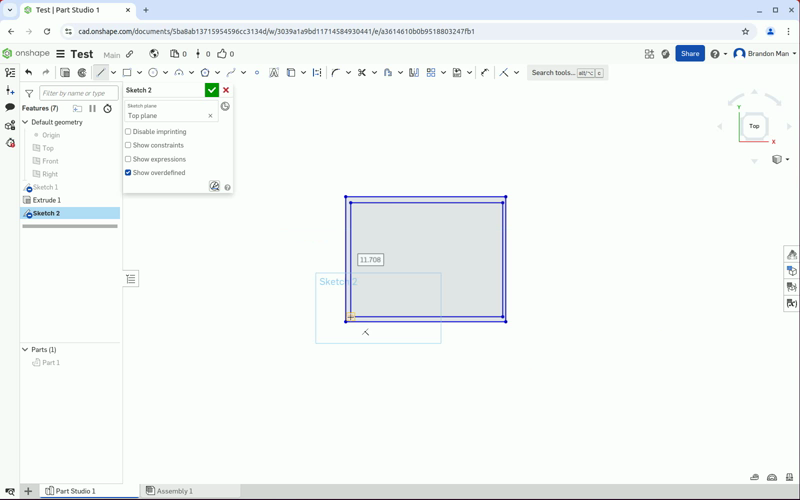
scroll(-6)
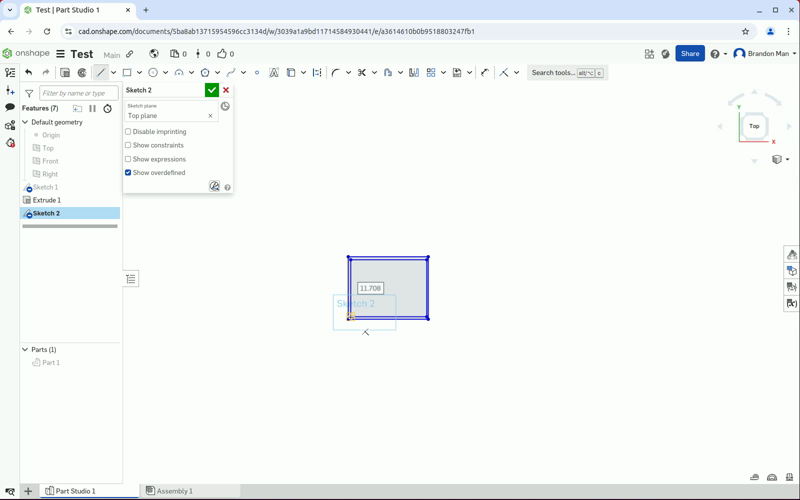
key(esc)
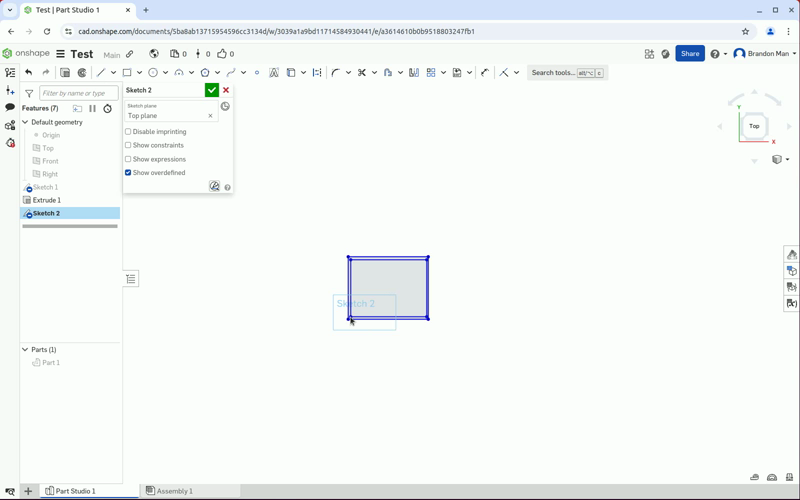
mouse_move(369, 257)
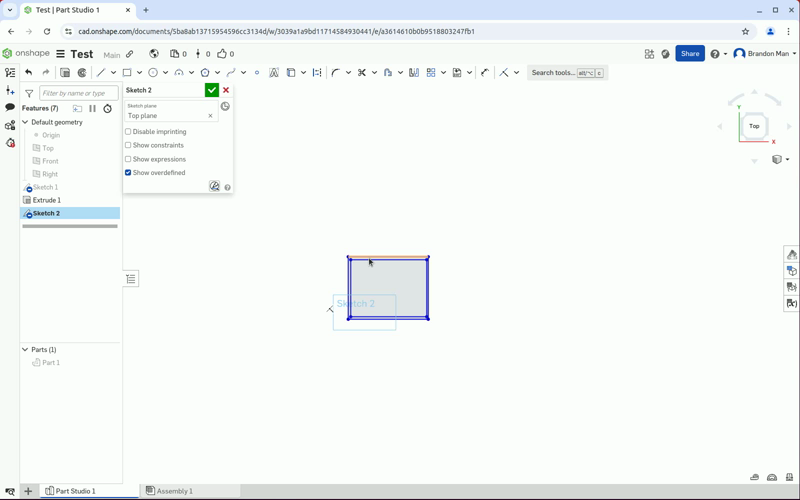
scroll(6)
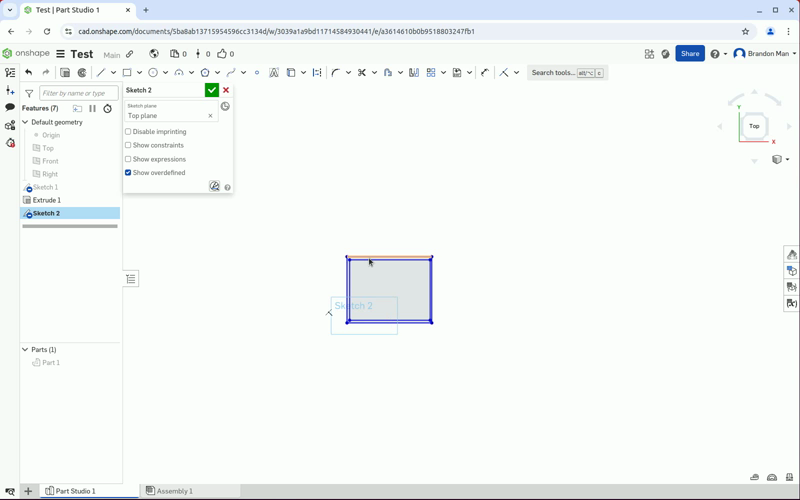
scroll(6)
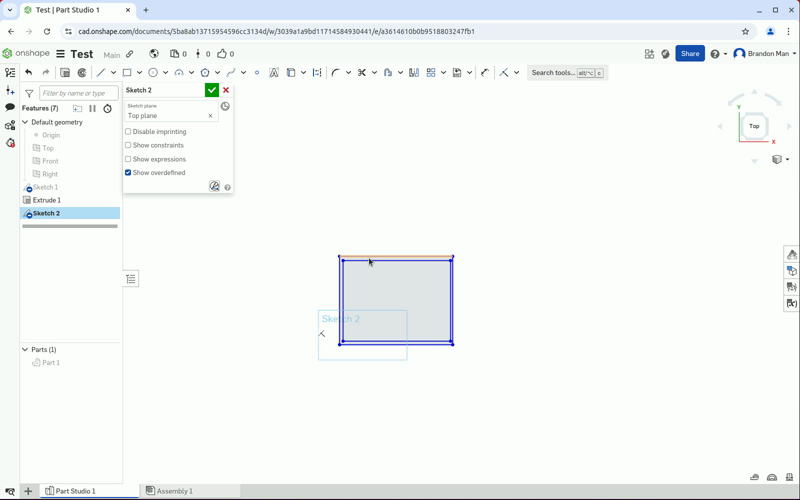
scroll(6)
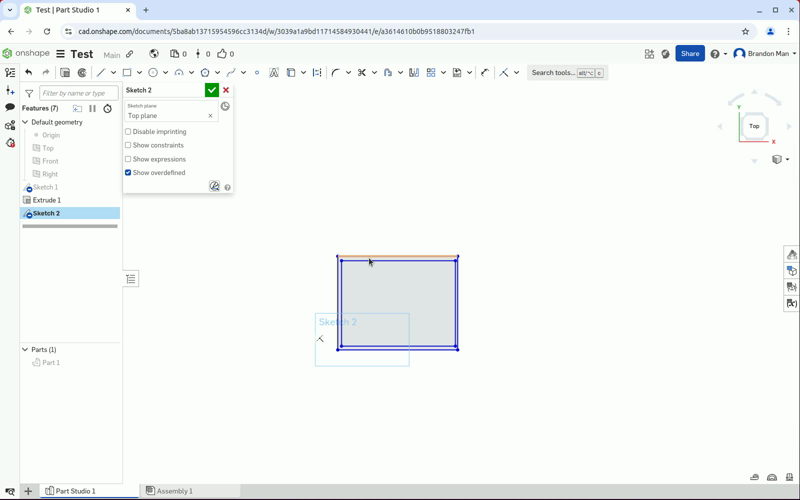
scroll(6)
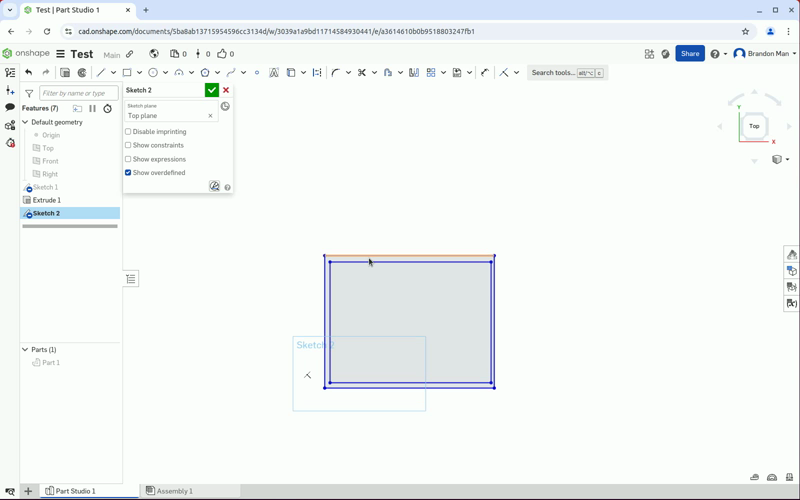
scroll(6)
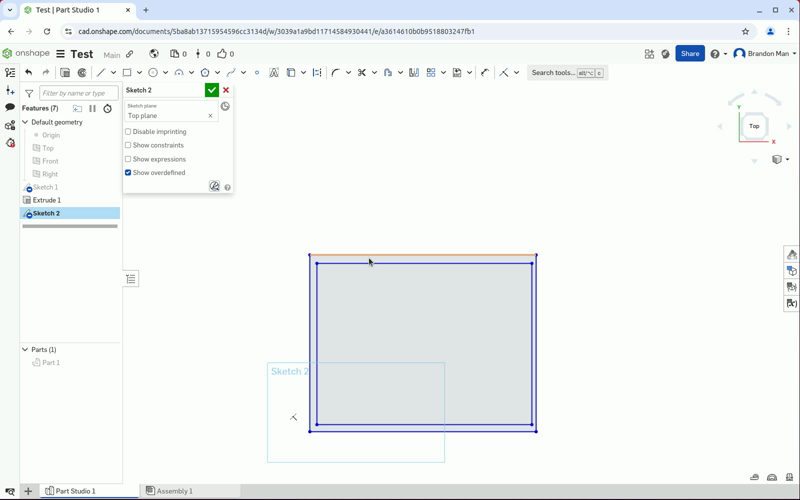
scroll(6)
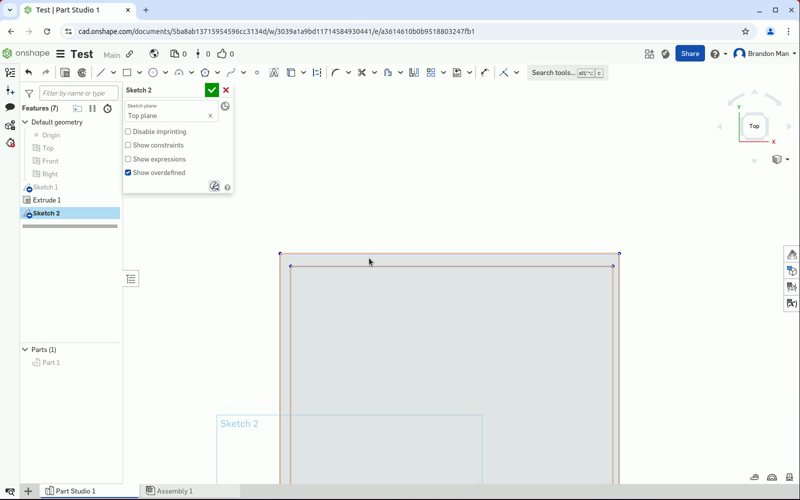
scroll(6)
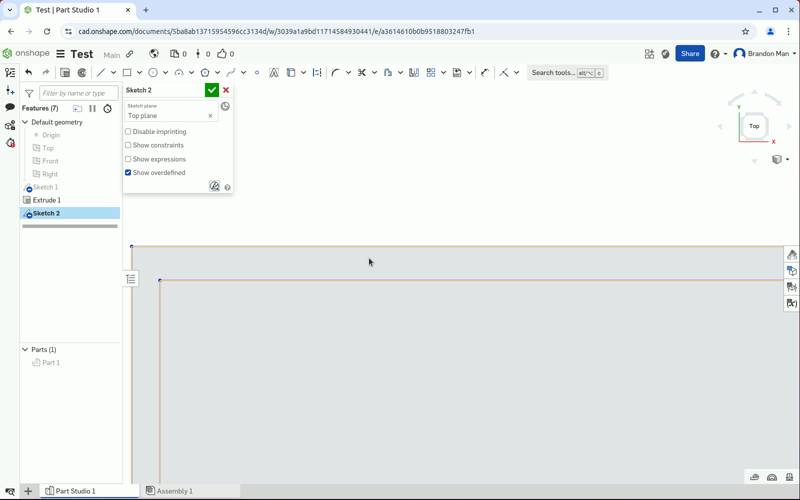
click(369, 257)
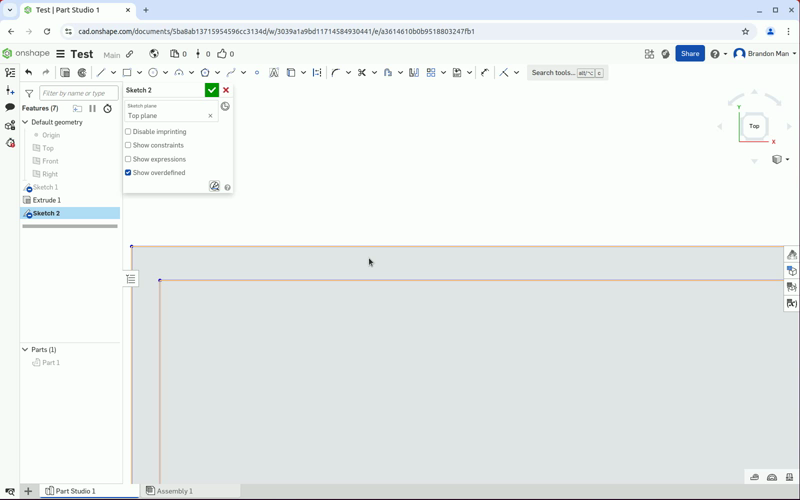
scroll(-6)
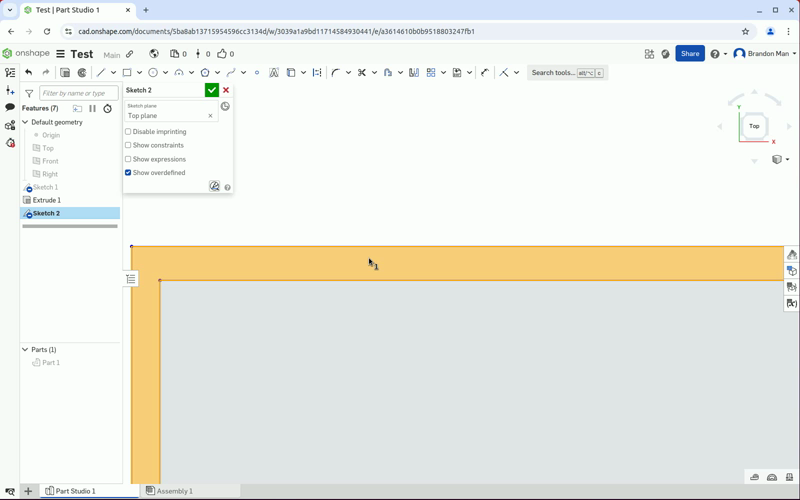
scroll(-6)
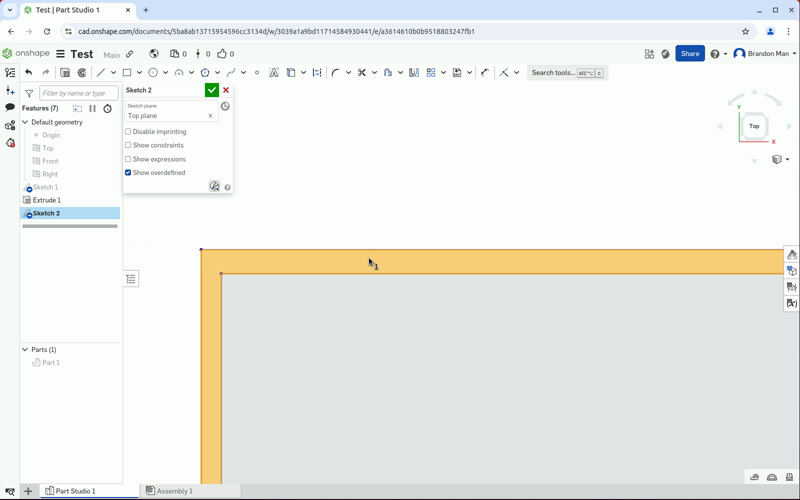
scroll(-6)
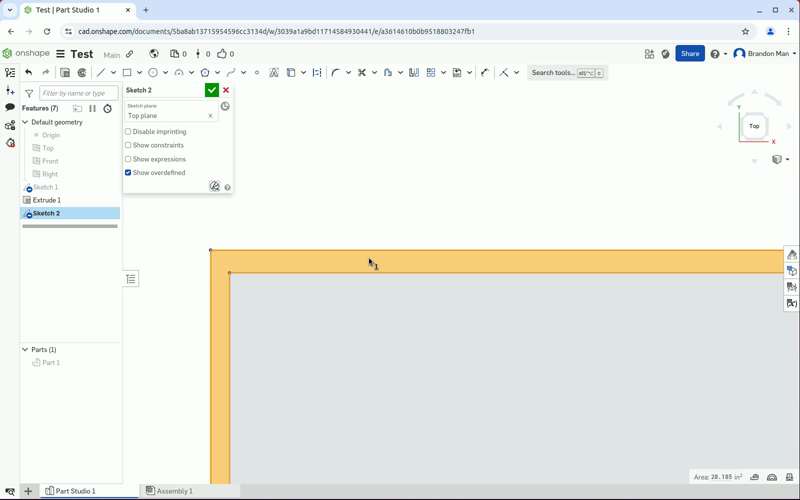
scroll(-6)
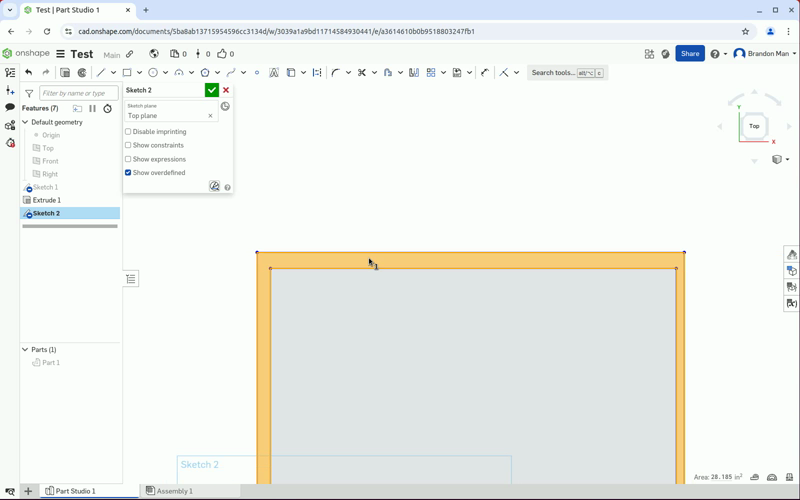
scroll(-6)
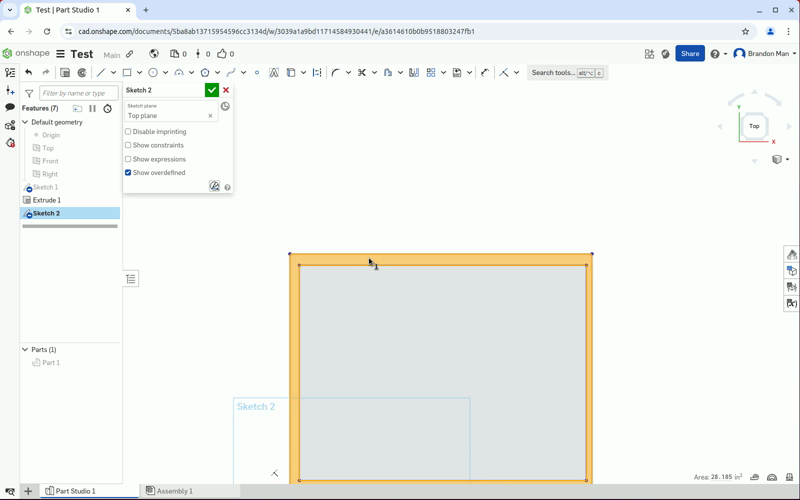
scroll(-6)
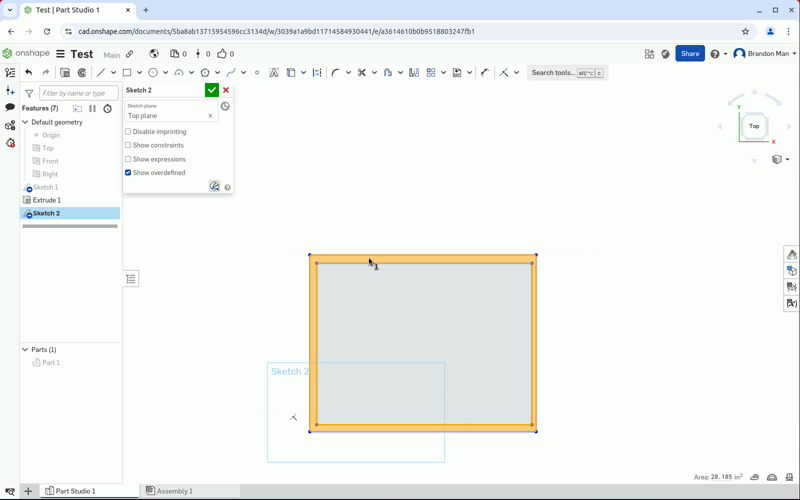
scroll(-6)
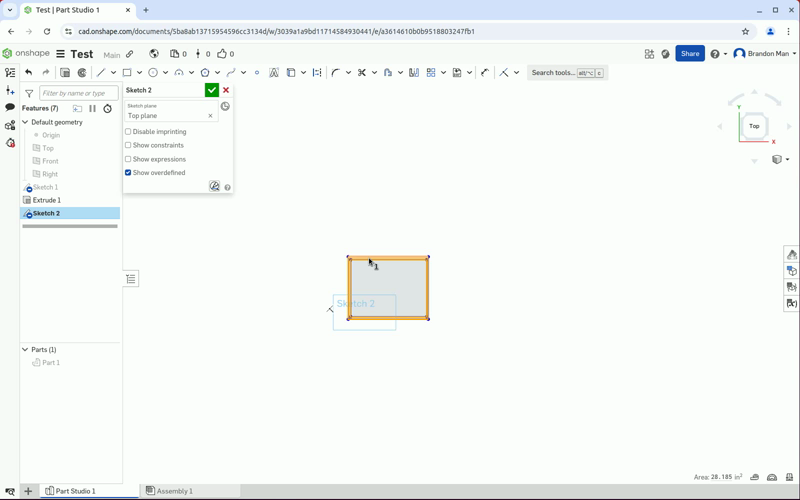
mouse_move(73, 352)
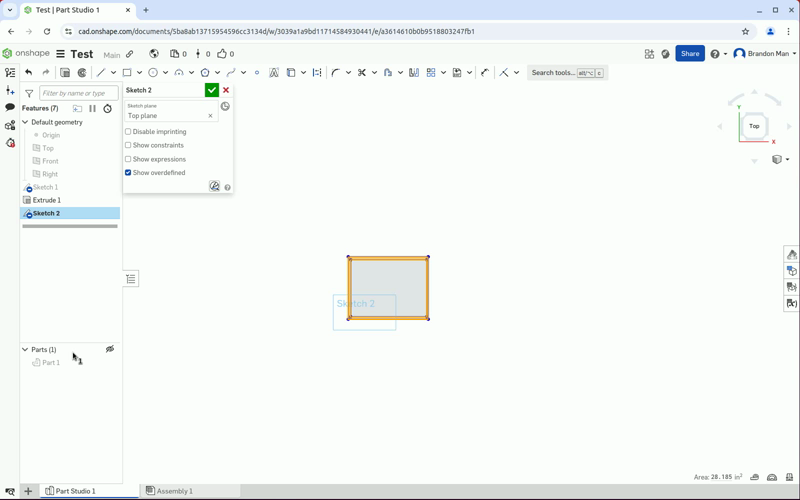
key(shift+y)
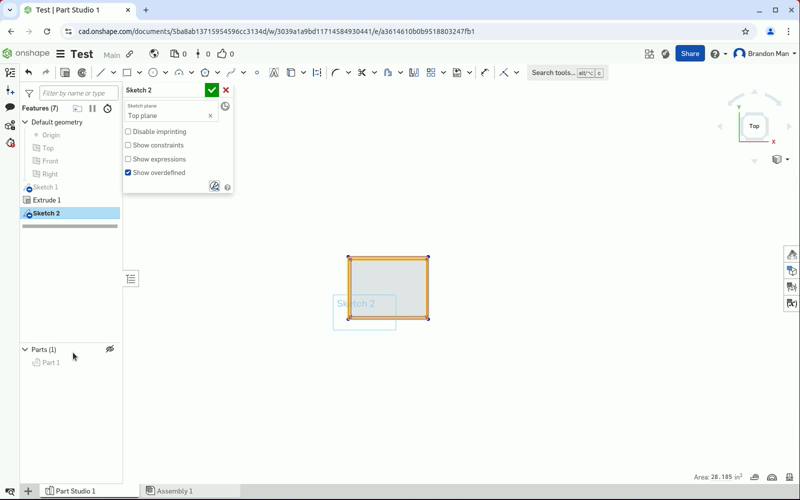
key(shift+e)
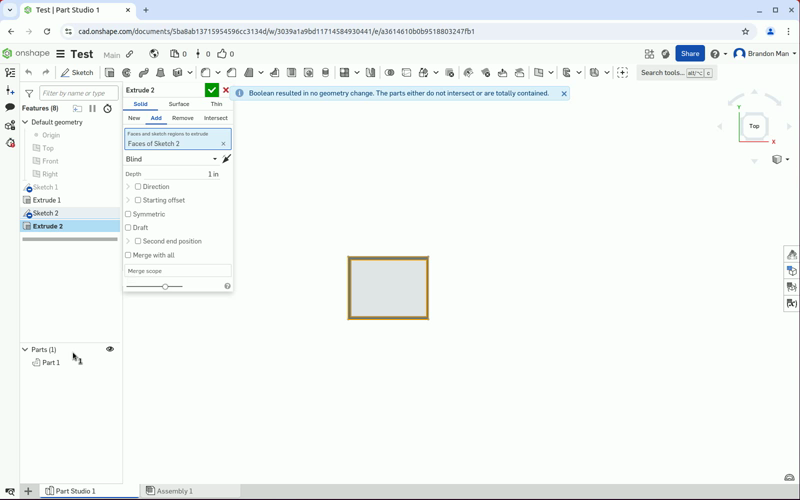
mouse_move(143, 106)
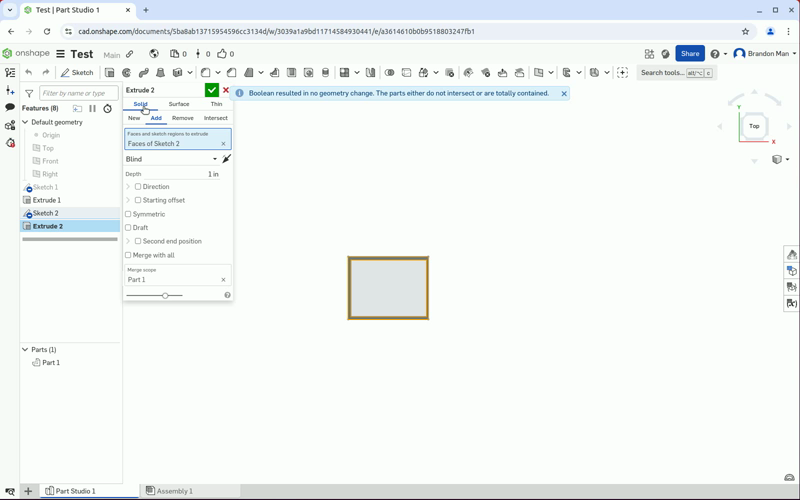
click(143, 106)
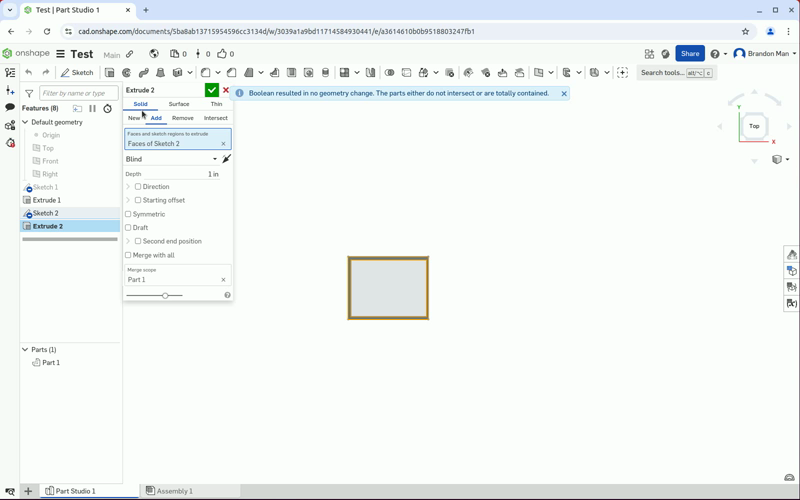
mouse_move(137, 120)
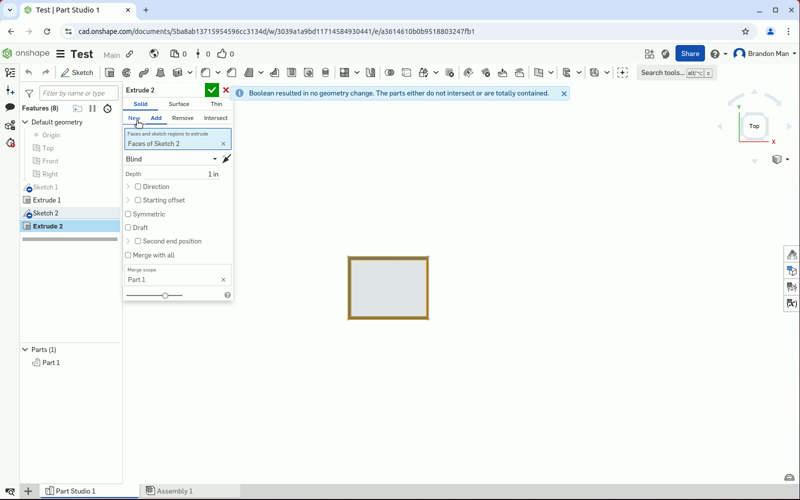
click(137, 120)
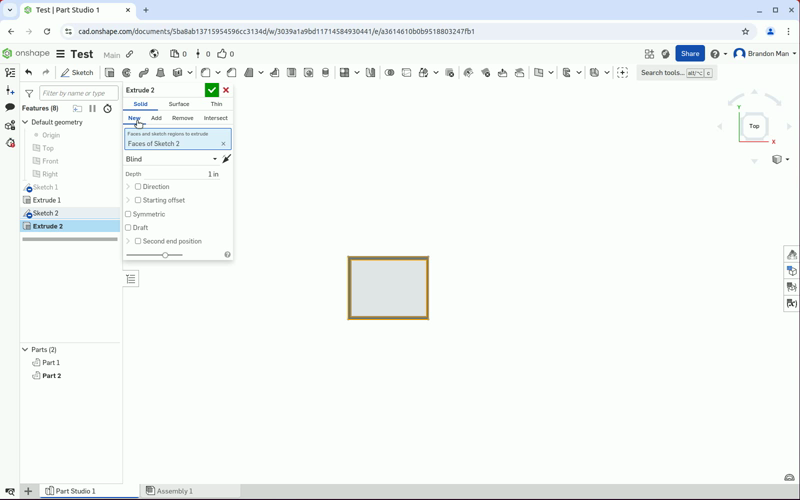
key(tab, 4)
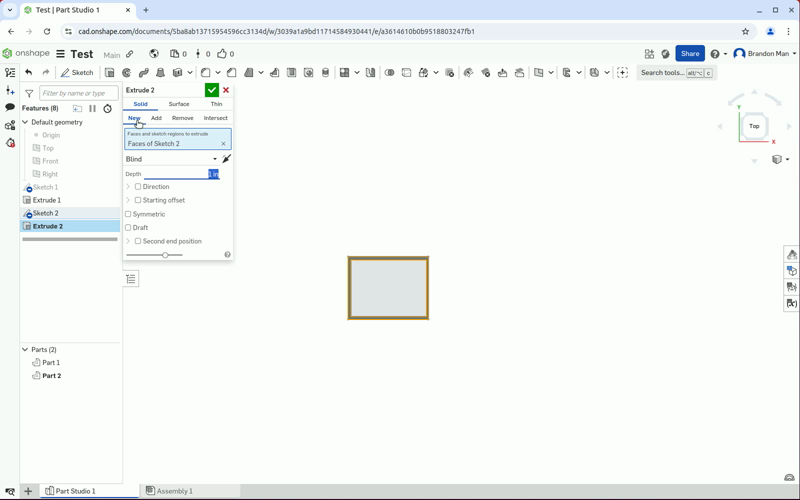
text(10.11)
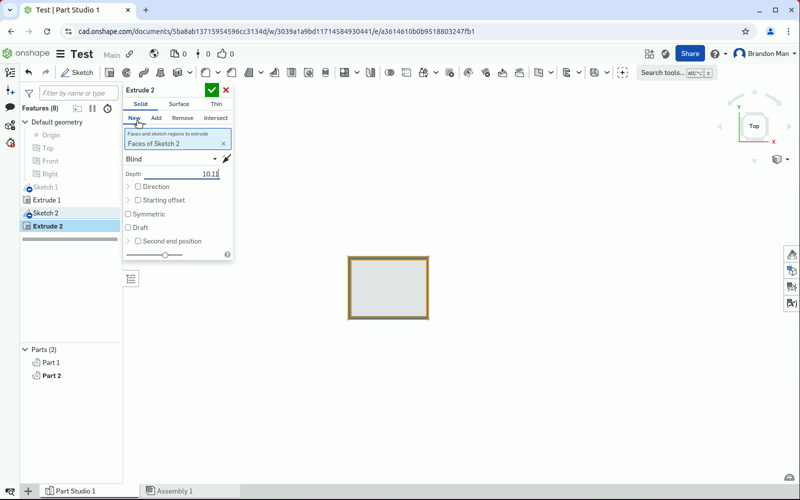
key(enter)
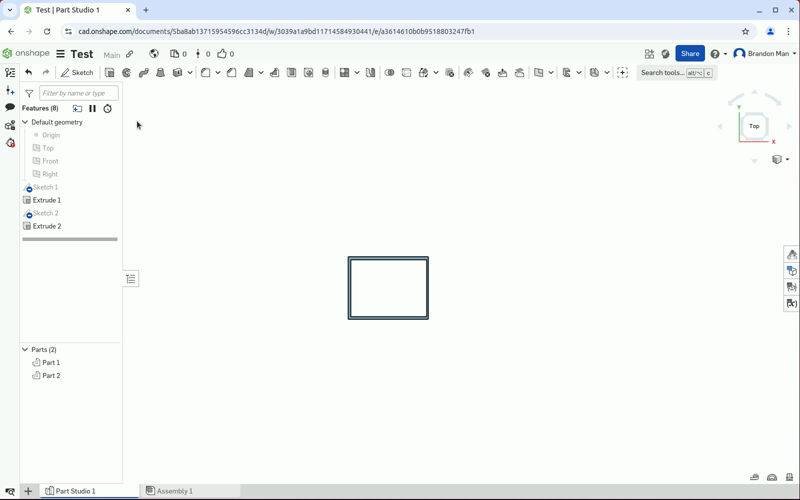
key(shift+h)
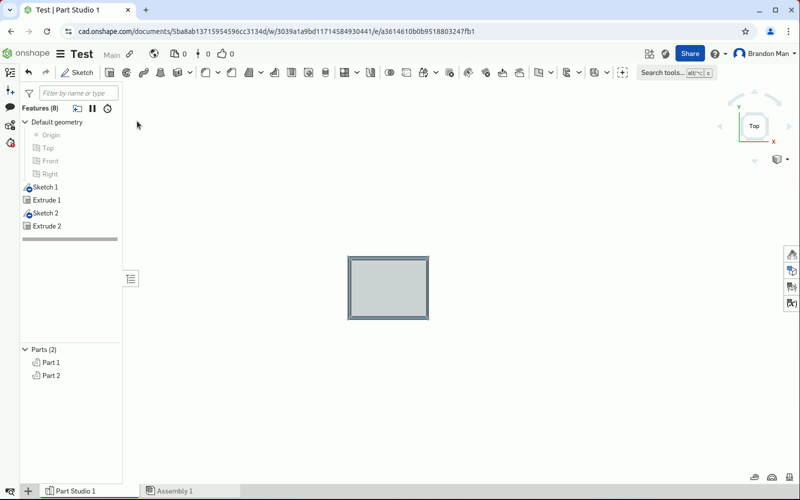
key(shift+h)
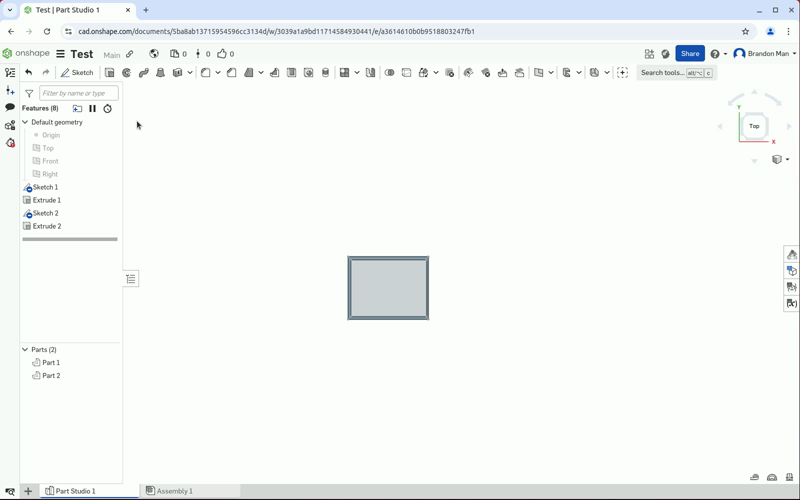
key(shift+7)
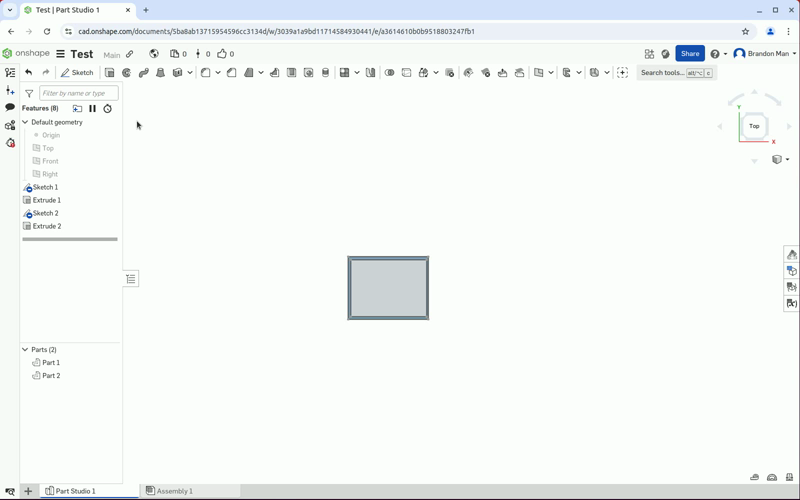
key(up, 3)
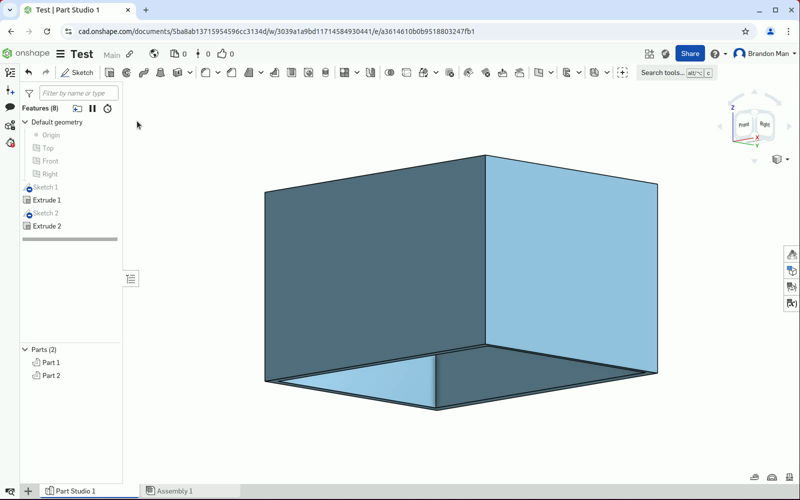
key(left, 3)
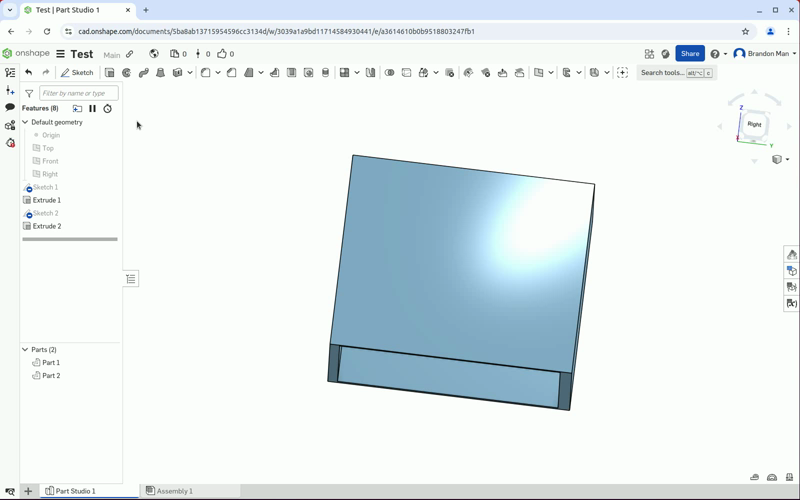
key(right, 3)
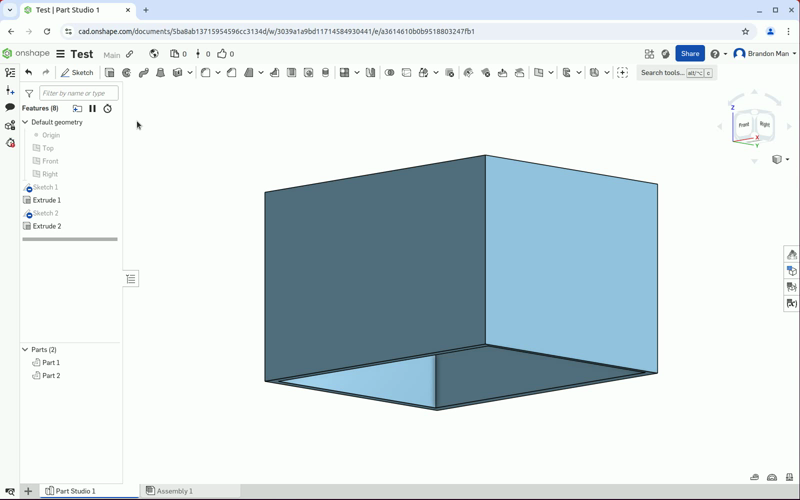
key(down, 3)
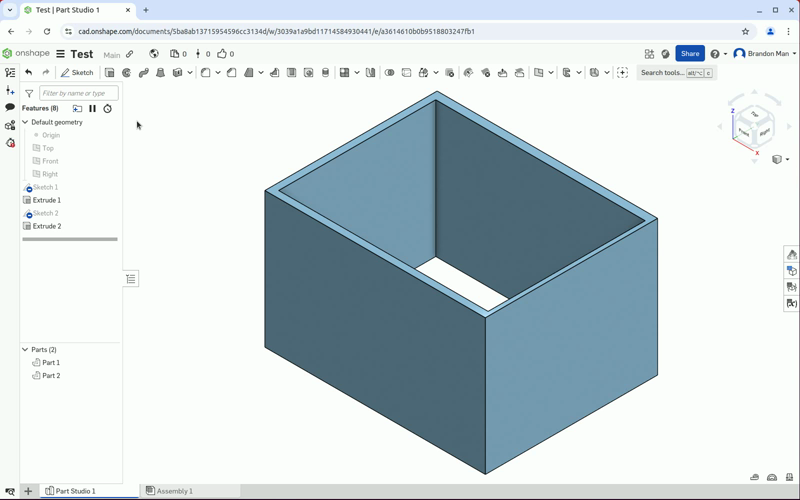
mouse_move(73, 189)
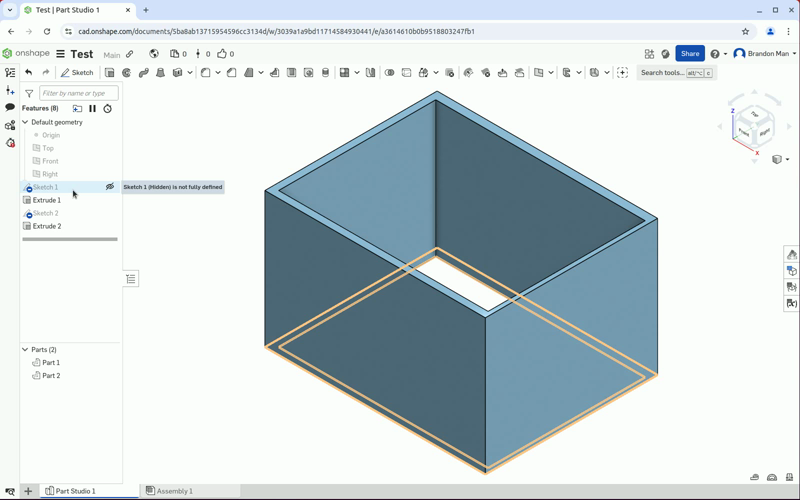
click(73, 189)